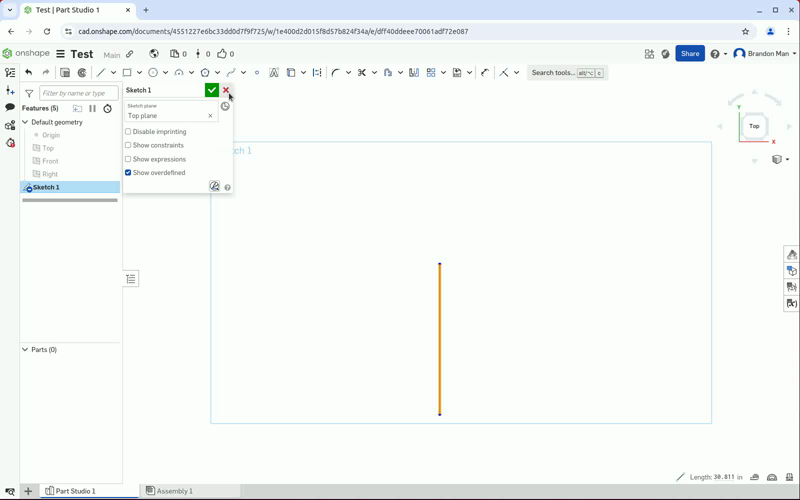
key(shift+h)
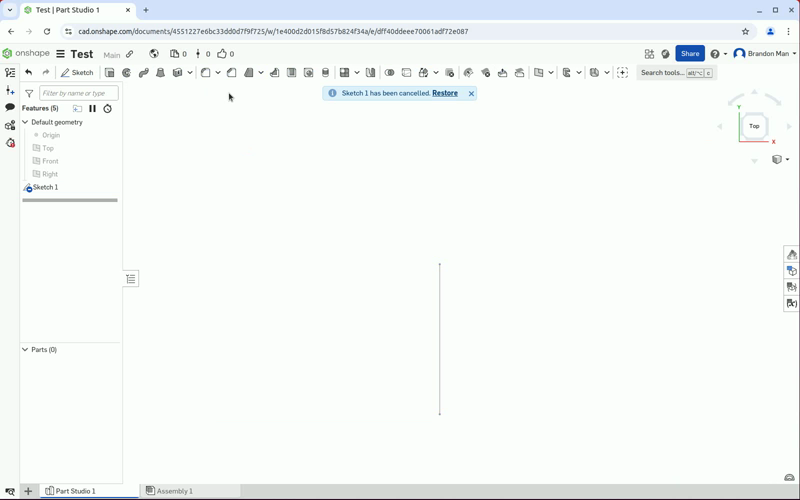
key(shift+s)
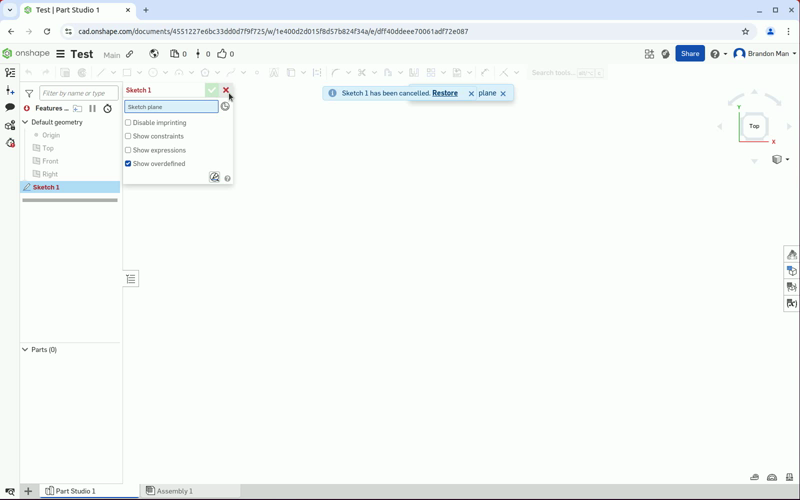
mouse_move(73, 150)
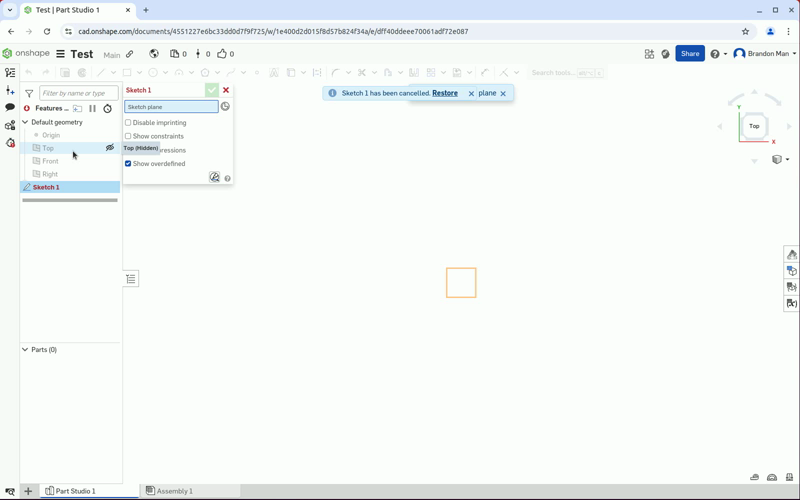
click(73, 150)
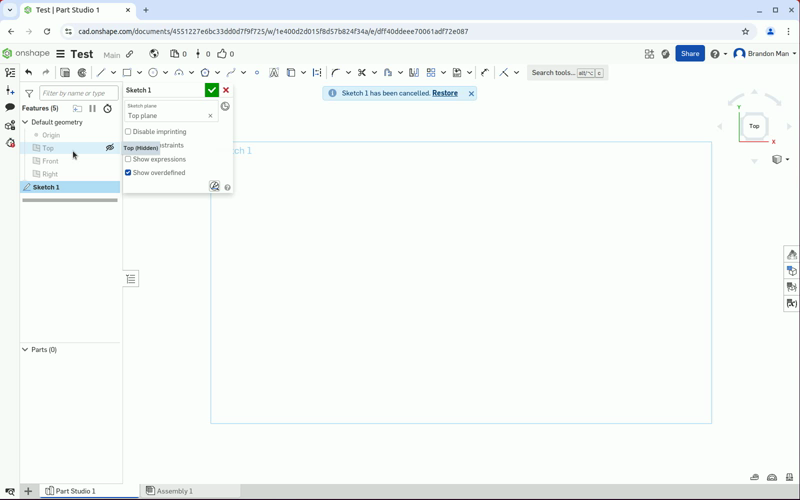
mouse_move(73, 352)
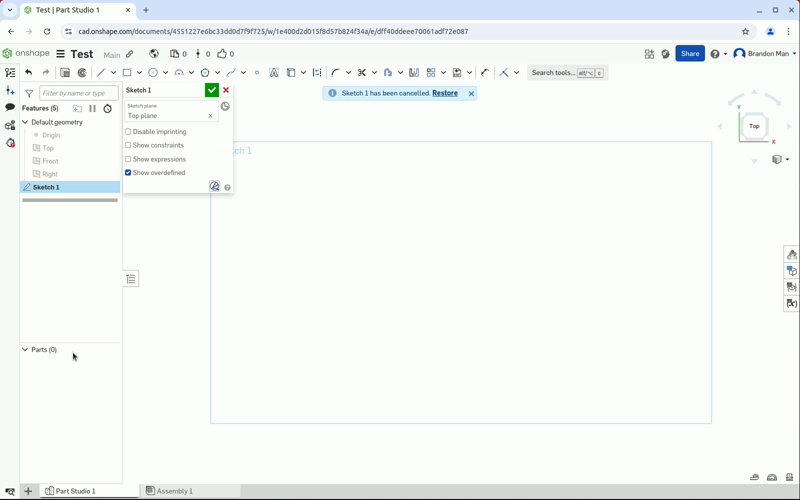
key(y)
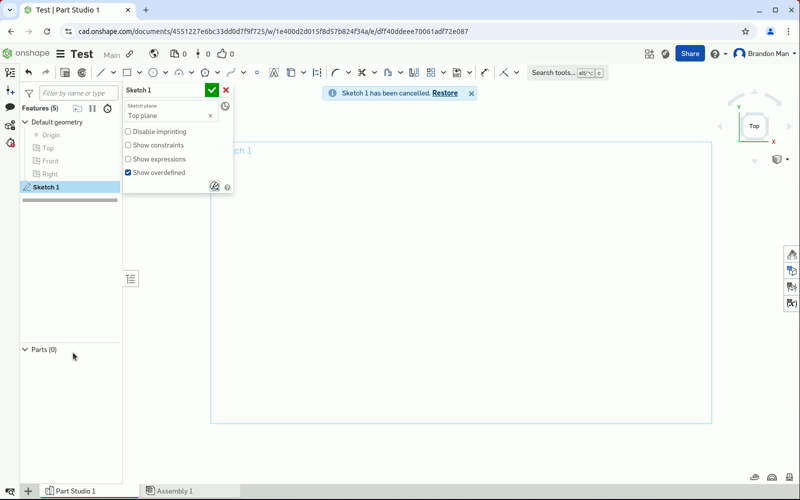
key(l)
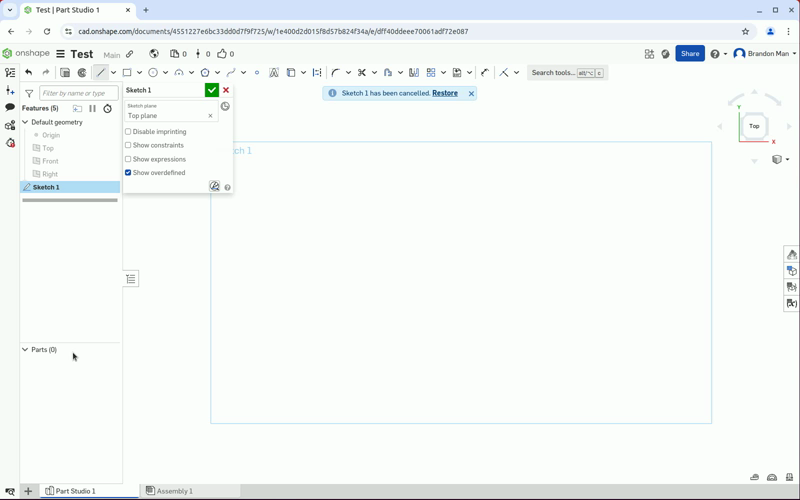
key_down(shift)
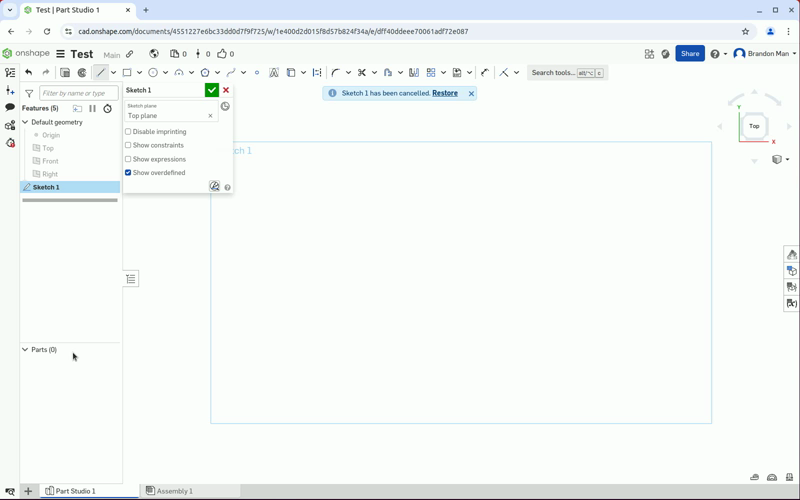
mouse_move(460, 282)
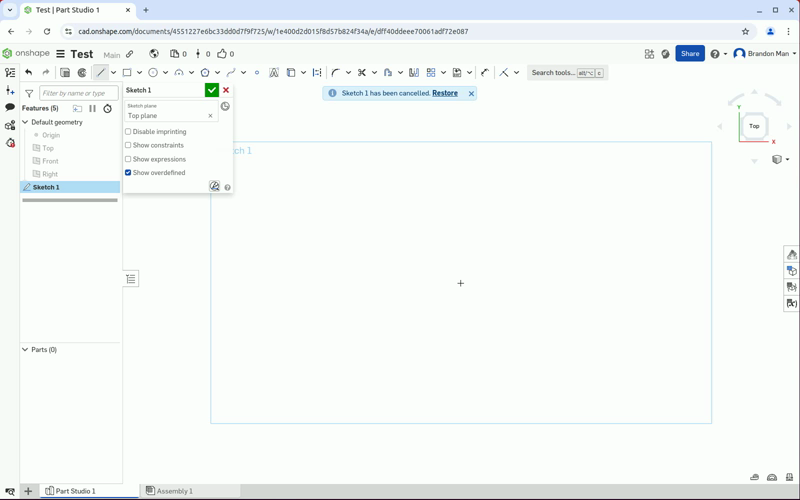
click(460, 282)
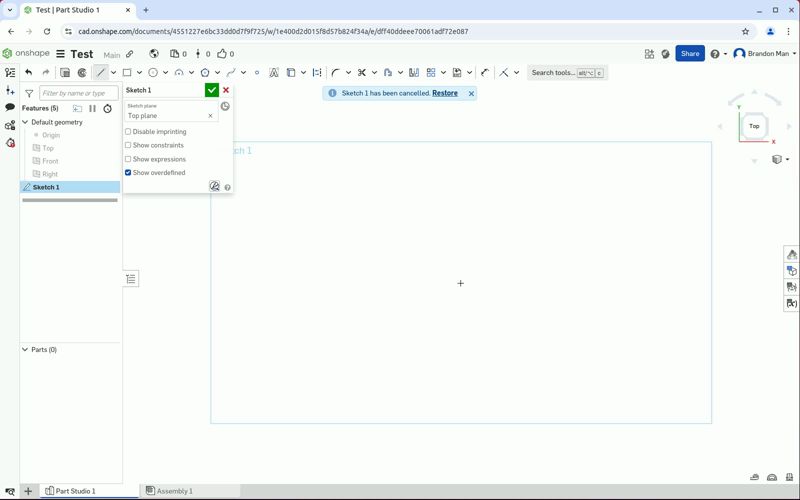
key_up(shift)
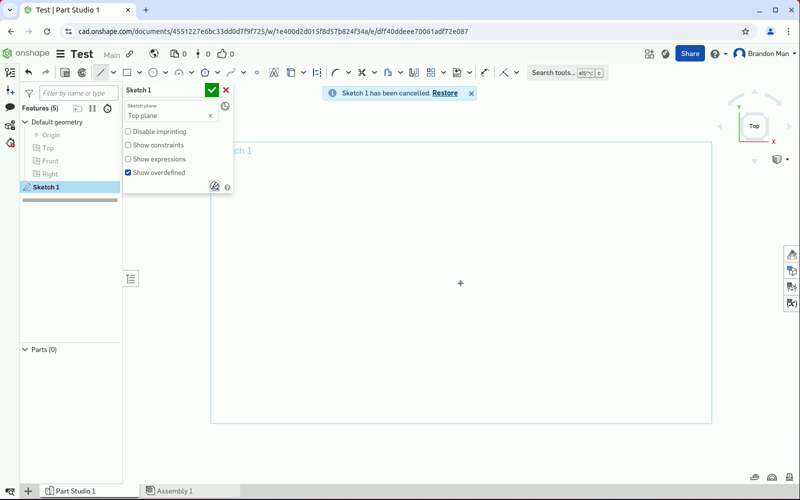
key_down(shift)
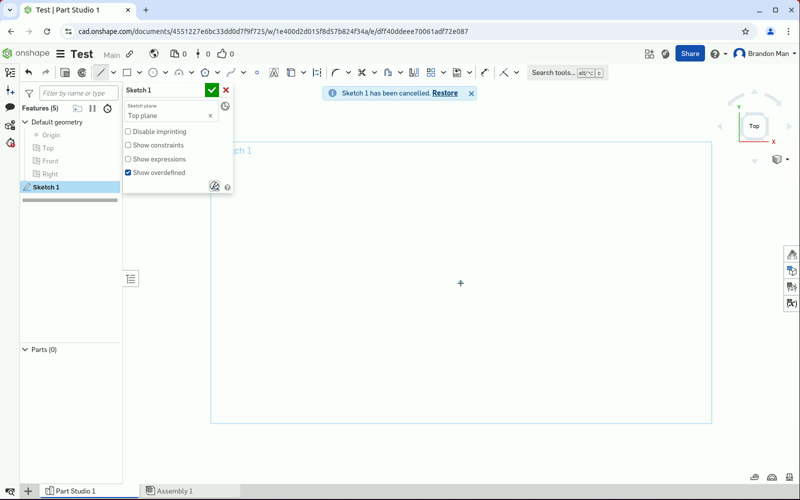
mouse_move(573, 282)
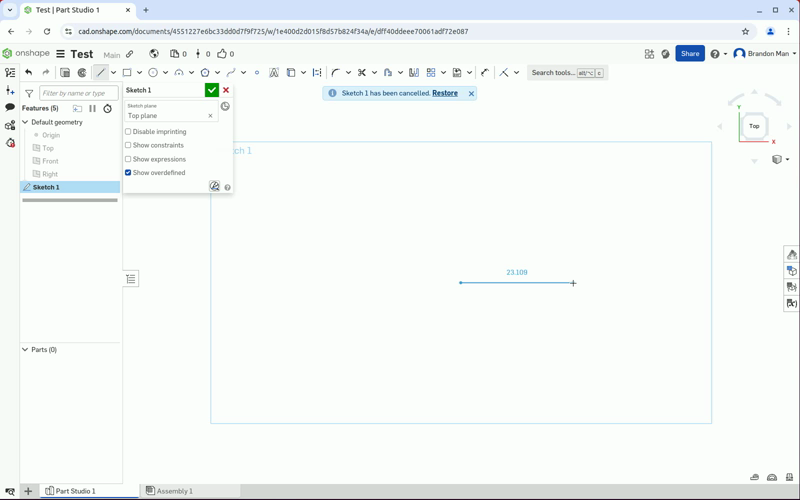
click(573, 282)
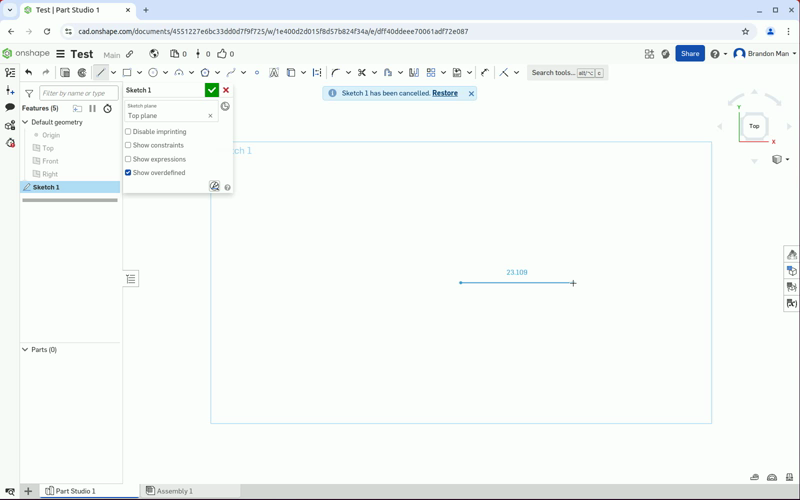
key_up(shift)
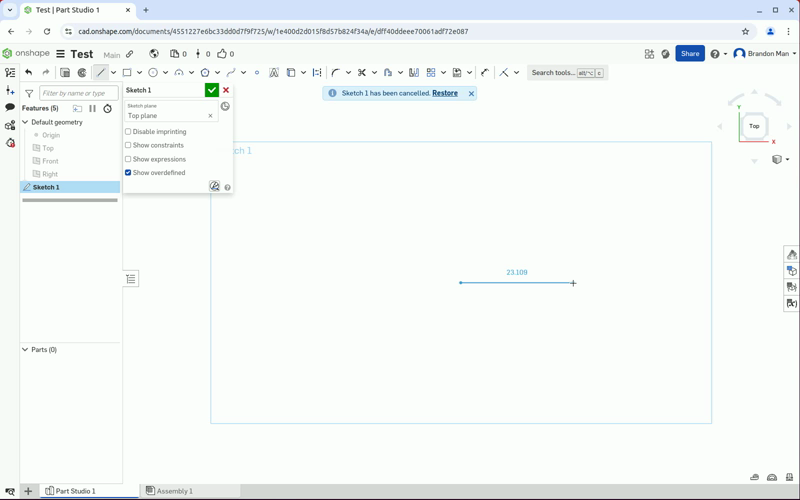
key_down(shift)
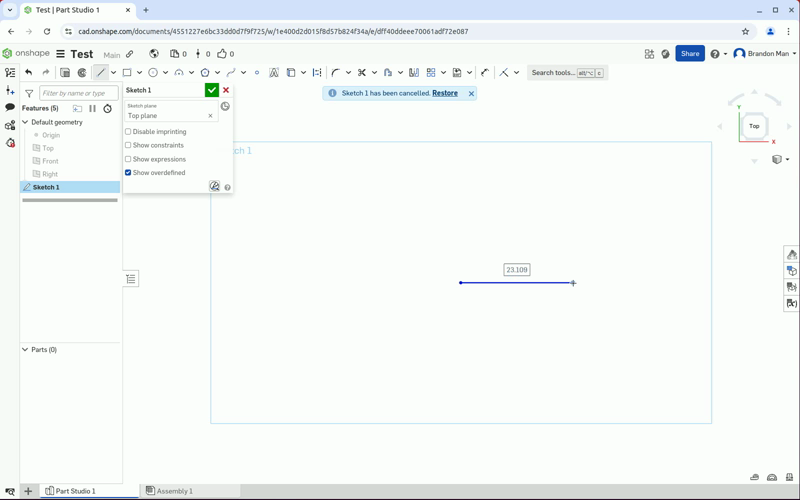
mouse_move(589, 282)
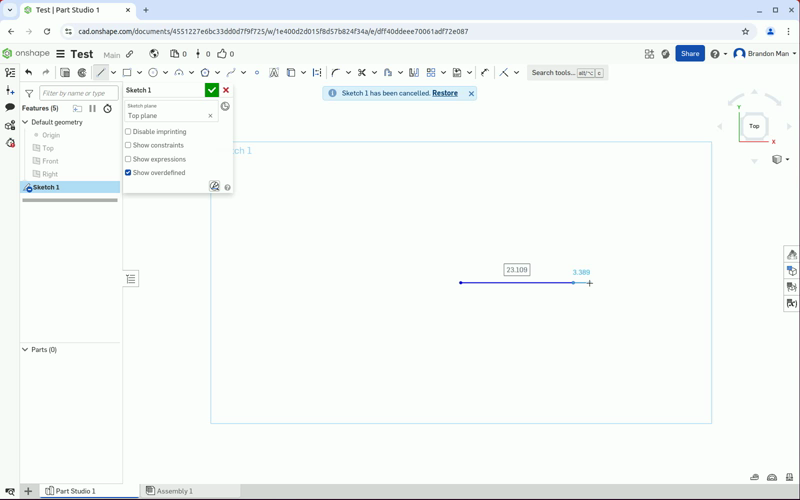
mouse_move(573, 264)
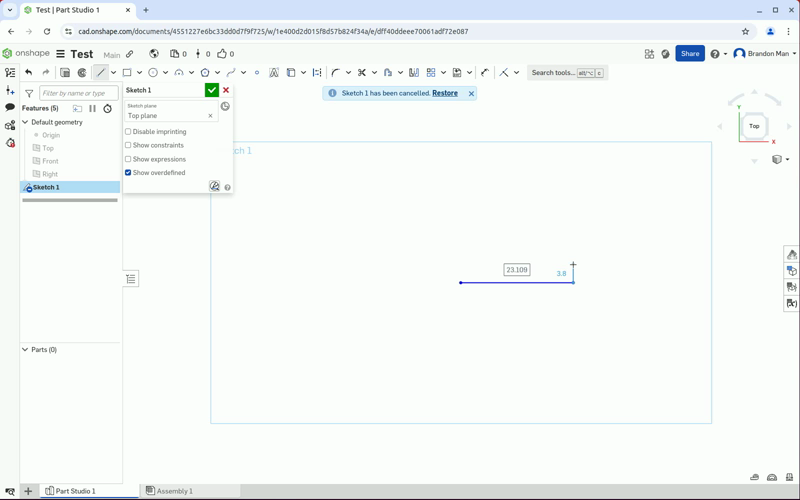
click(573, 264)
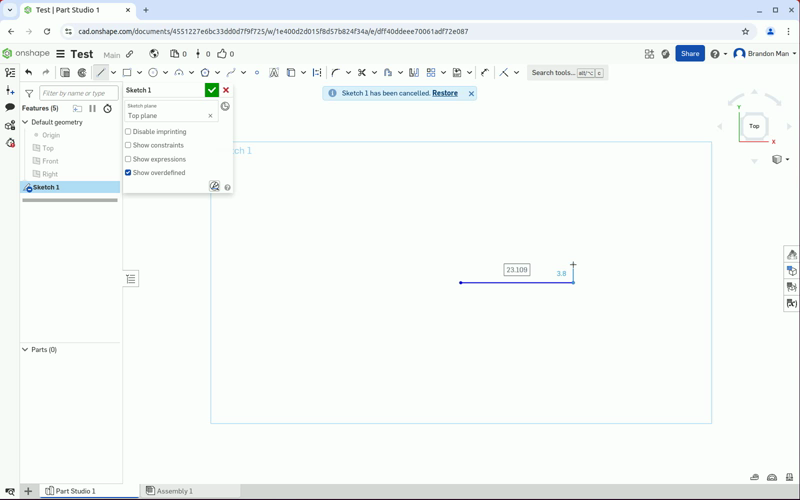
key_up(shift)
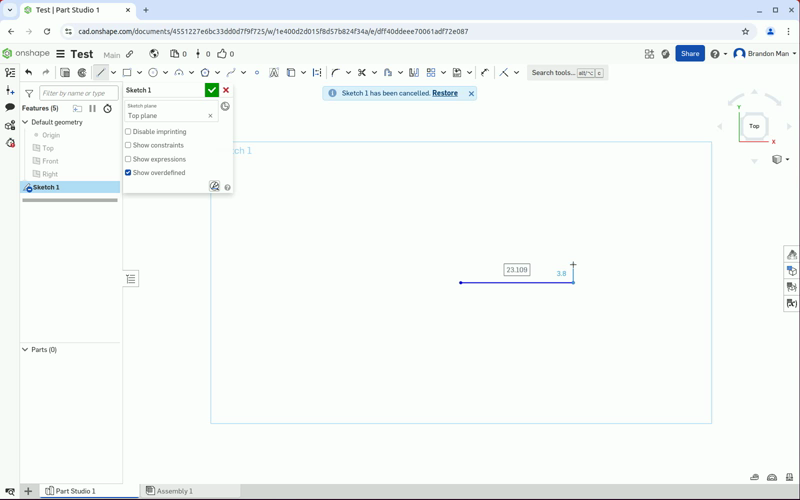
key_down(shift)
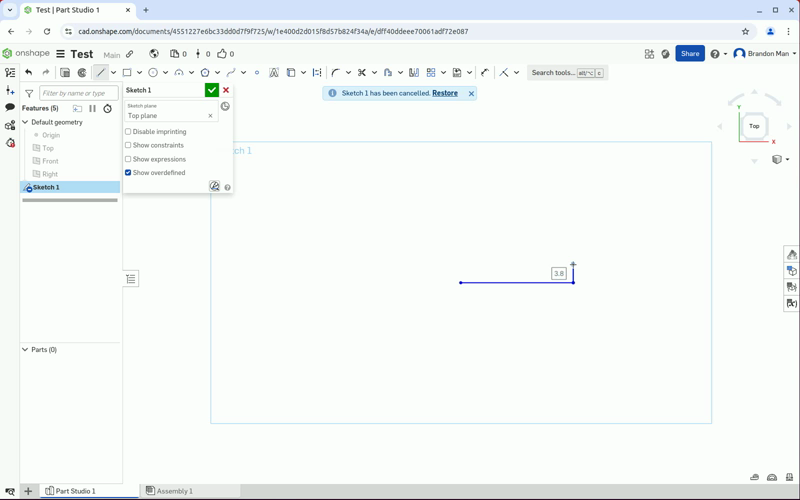
mouse_move(589, 264)
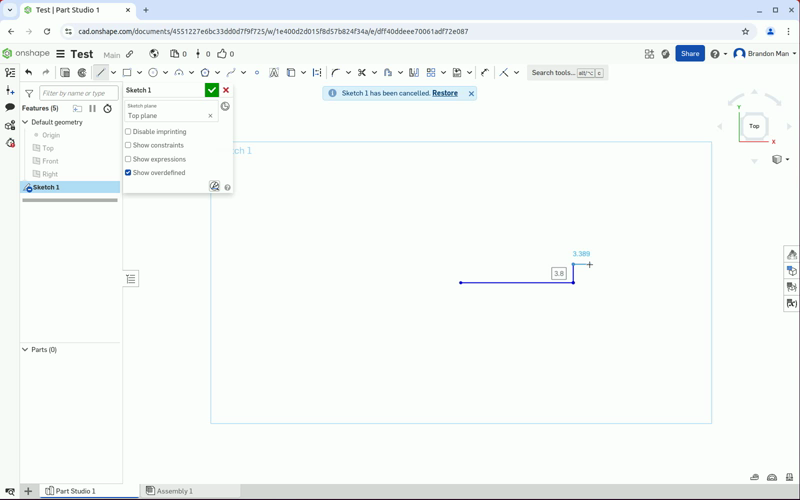
mouse_move(535, 264)
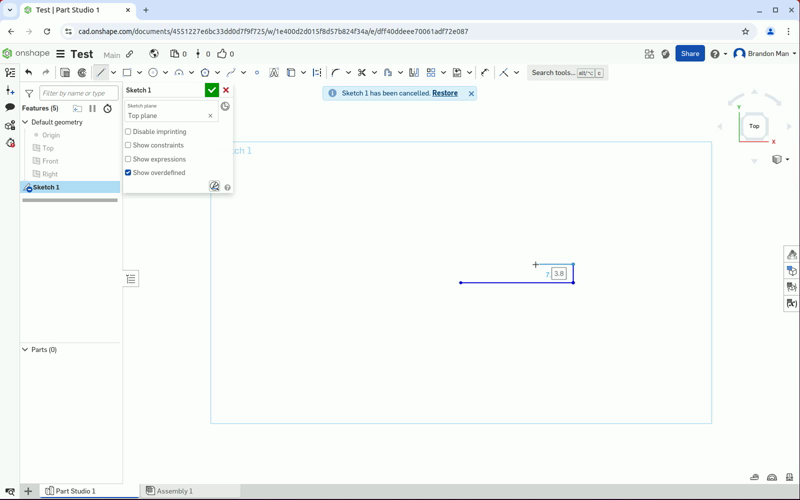
click(535, 264)
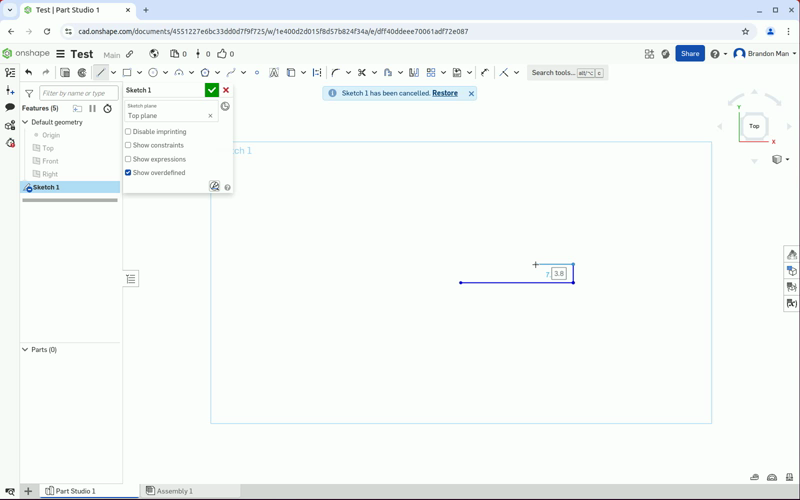
key_up(shift)
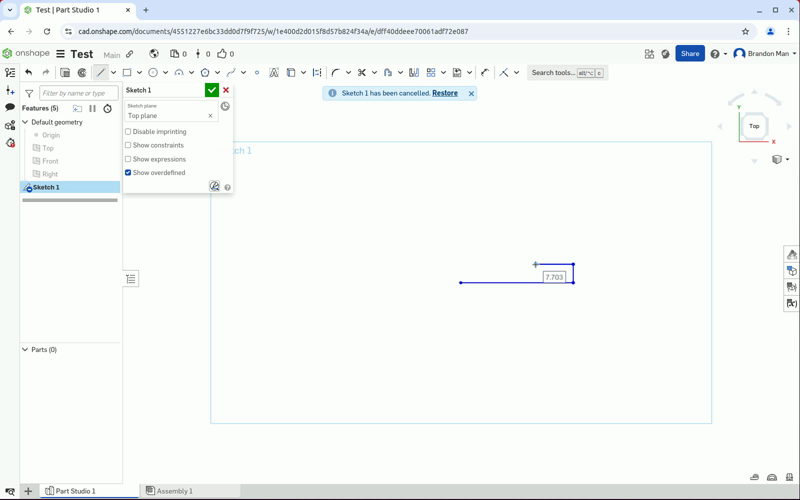
key_down(shift)
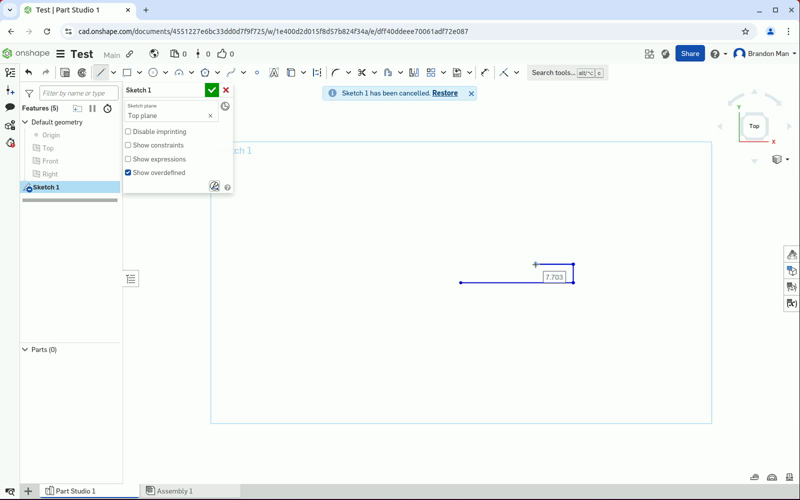
mouse_move(565, 264)
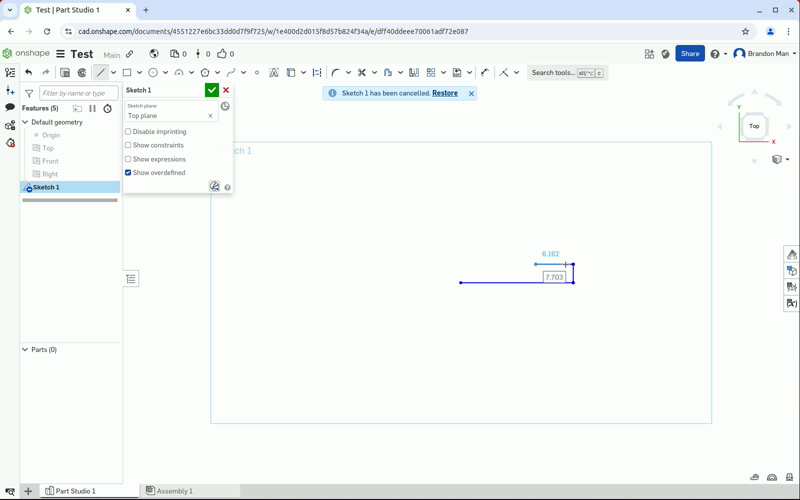
mouse_move(535, 226)
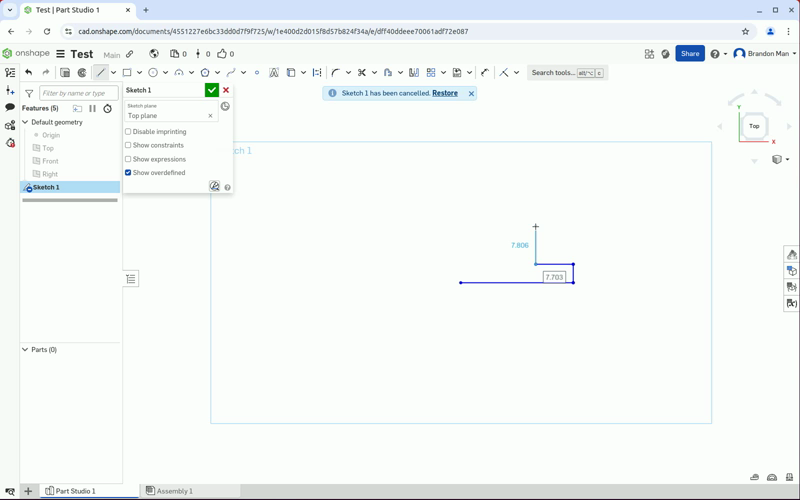
click(535, 226)
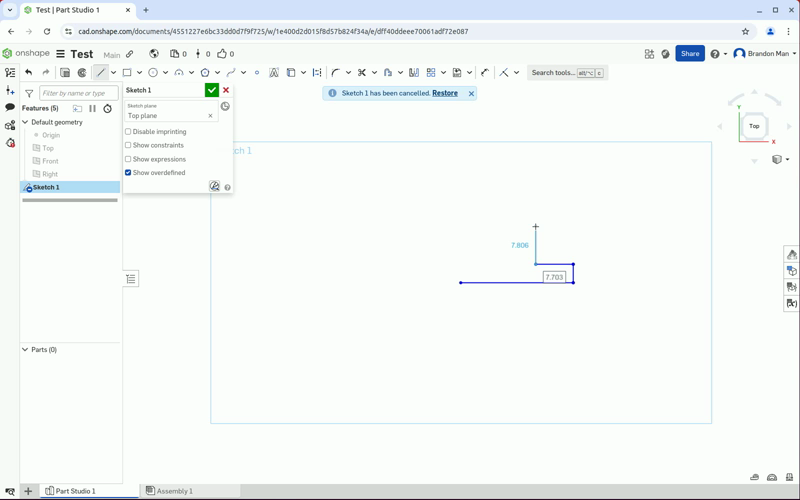
key_up(shift)
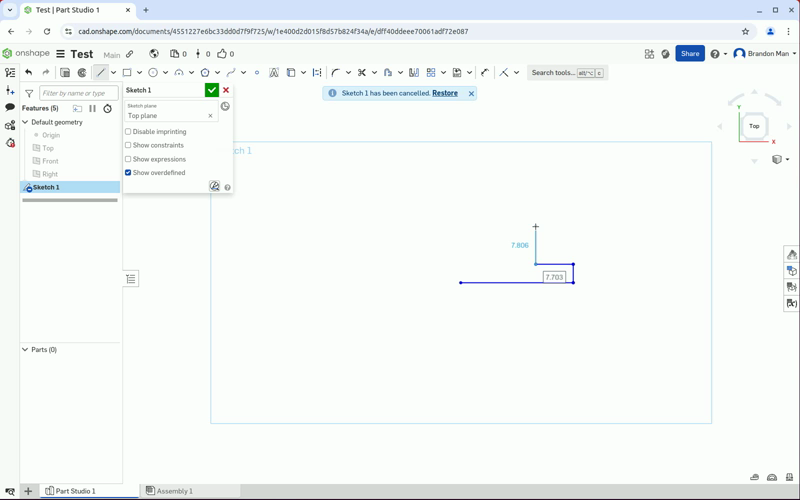
key_down(shift)
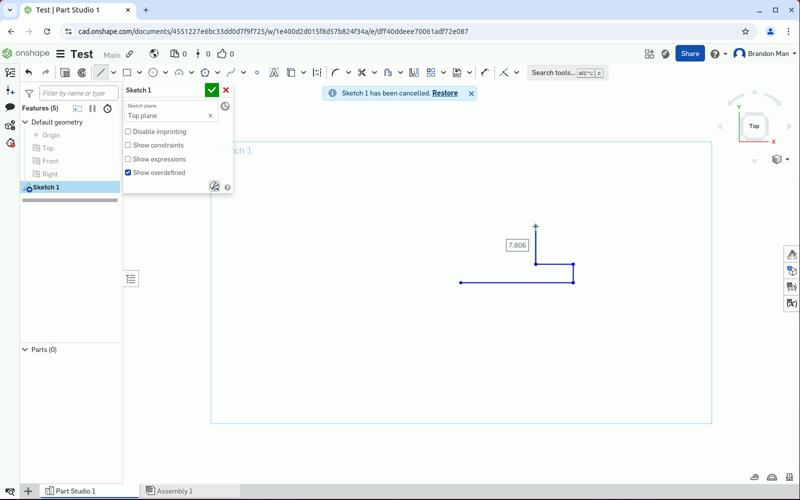
mouse_move(565, 226)
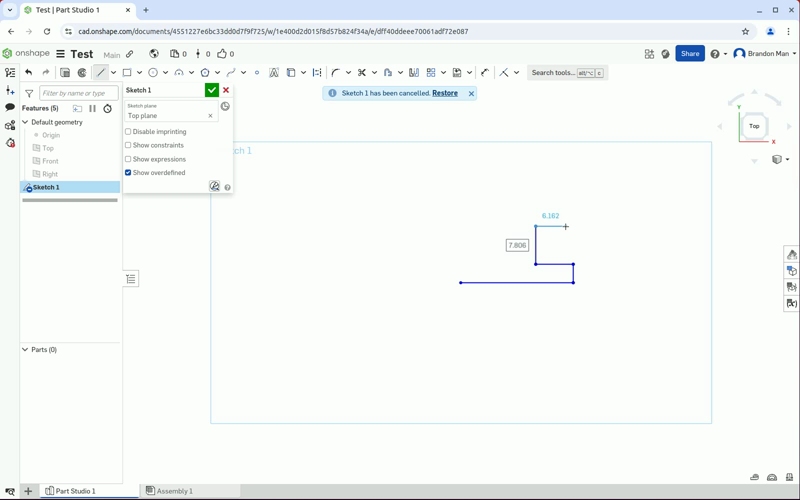
mouse_move(573, 226)
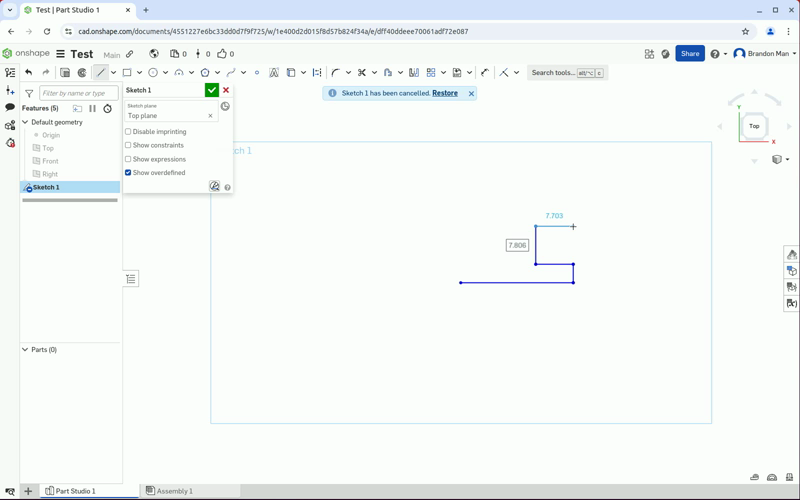
click(573, 226)
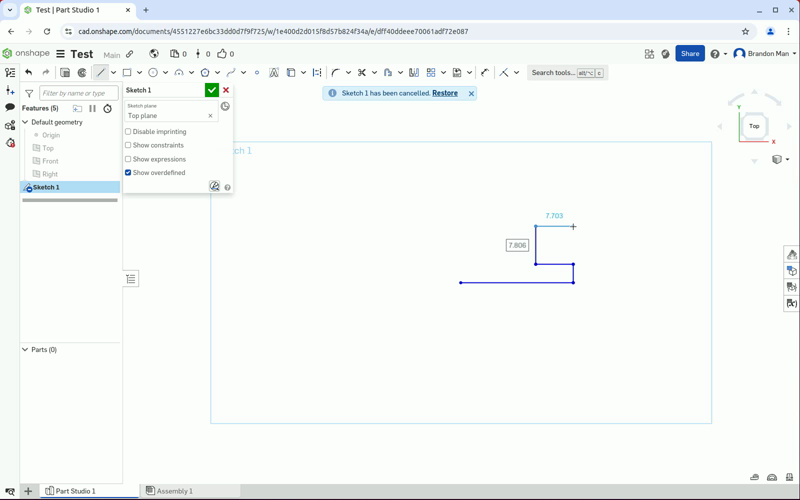
key_up(shift)
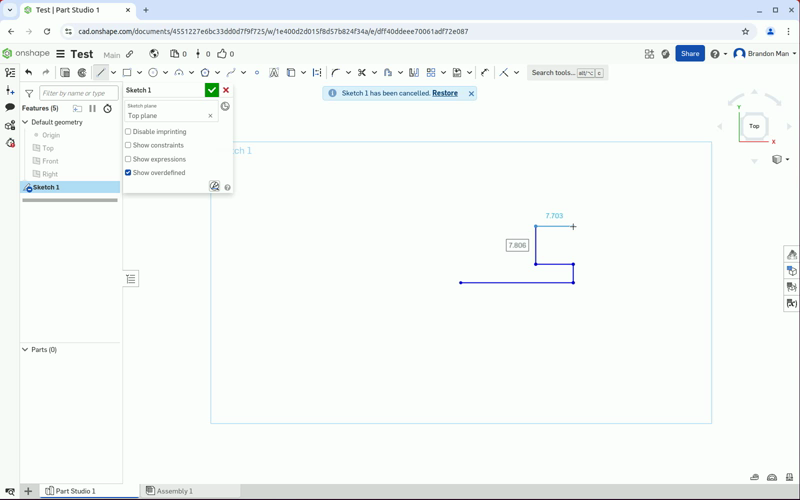
key_down(shift)
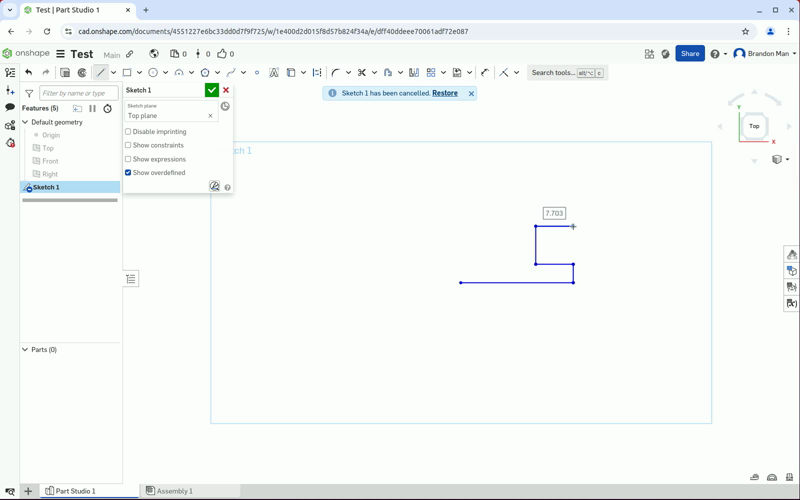
mouse_move(589, 226)
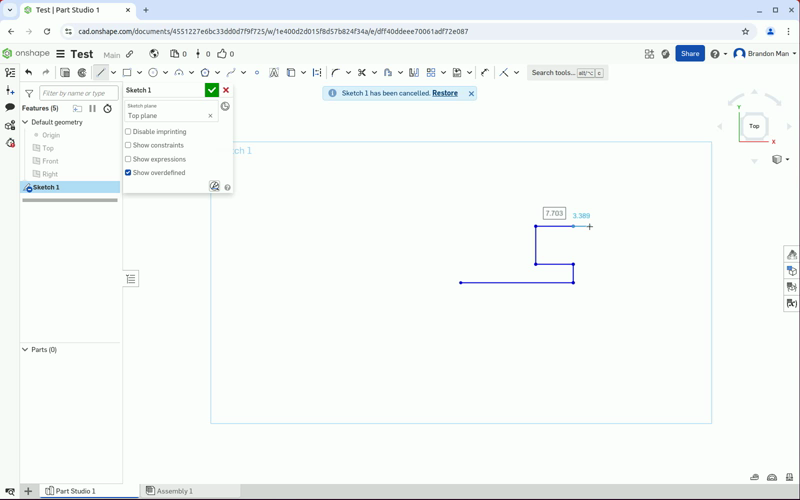
mouse_move(573, 208)
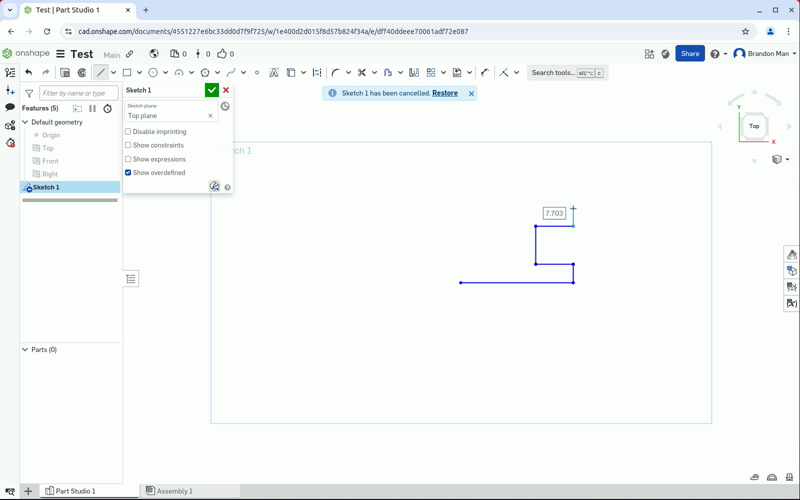
click(573, 208)
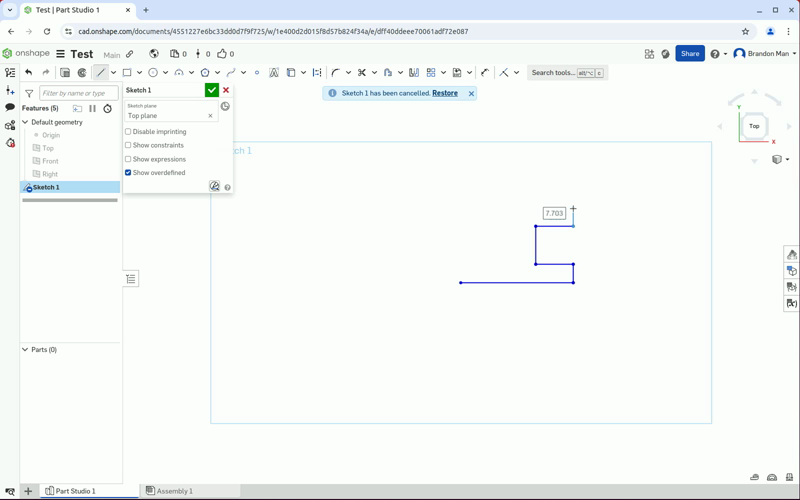
key_up(shift)
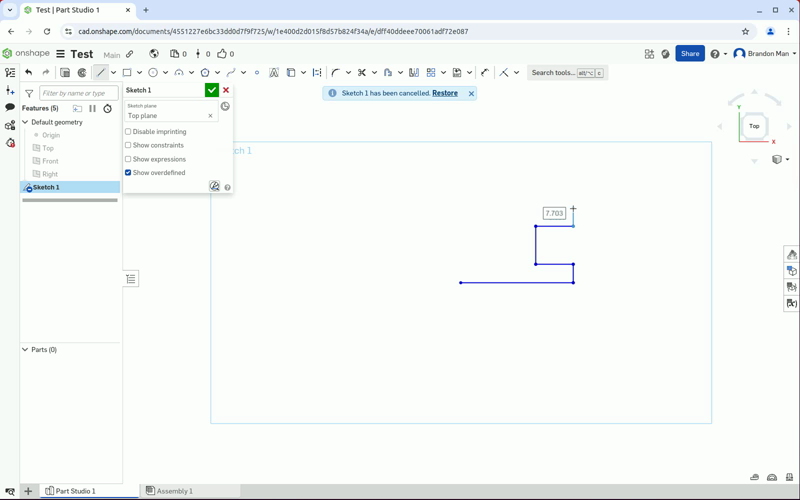
key_down(shift)
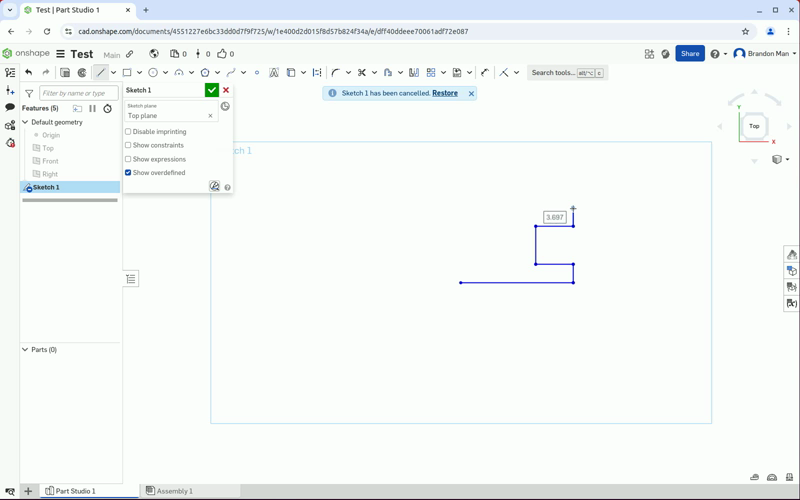
mouse_move(460, 208)
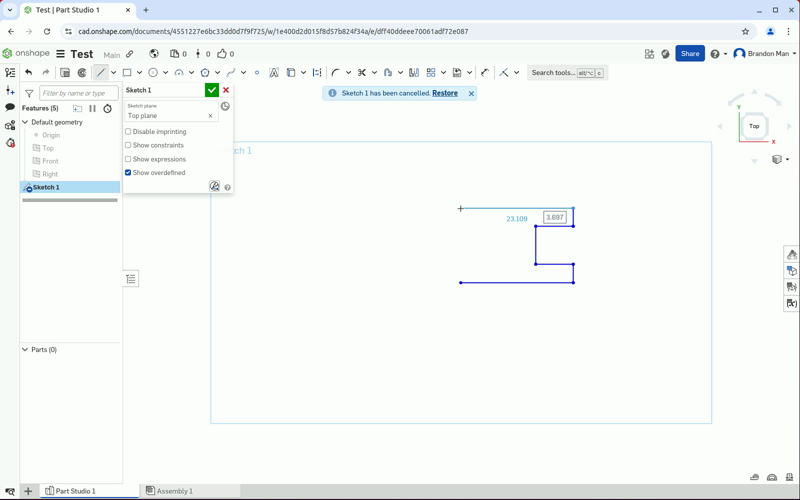
click(460, 208)
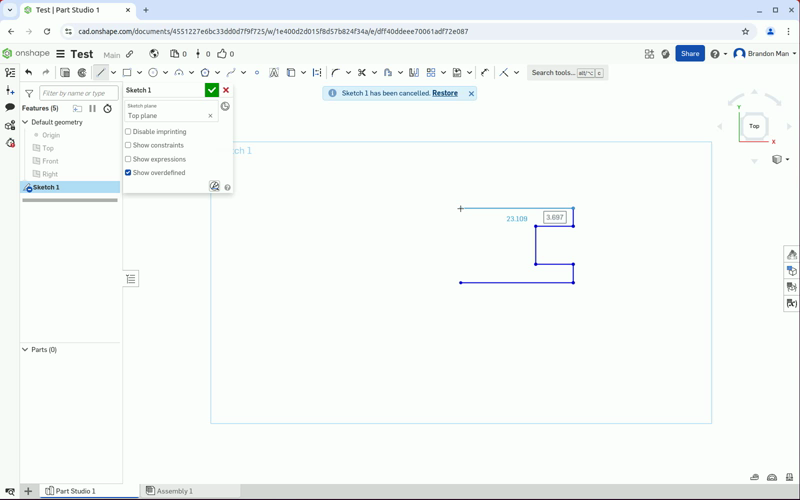
key_up(shift)
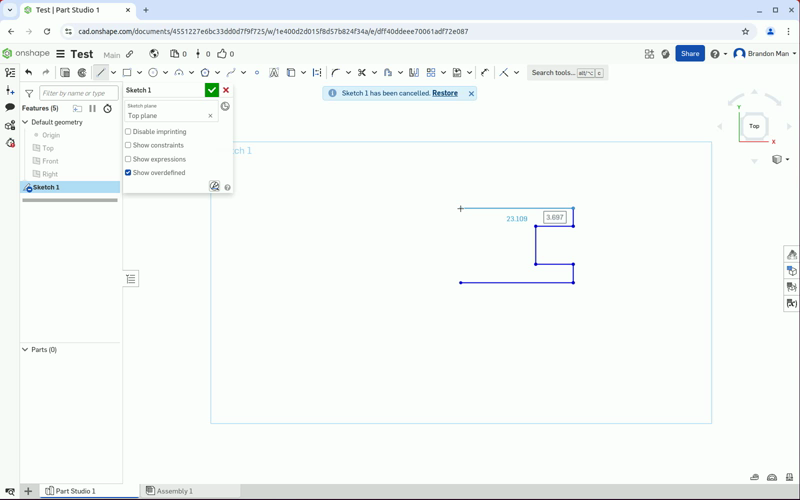
key_down(shift)
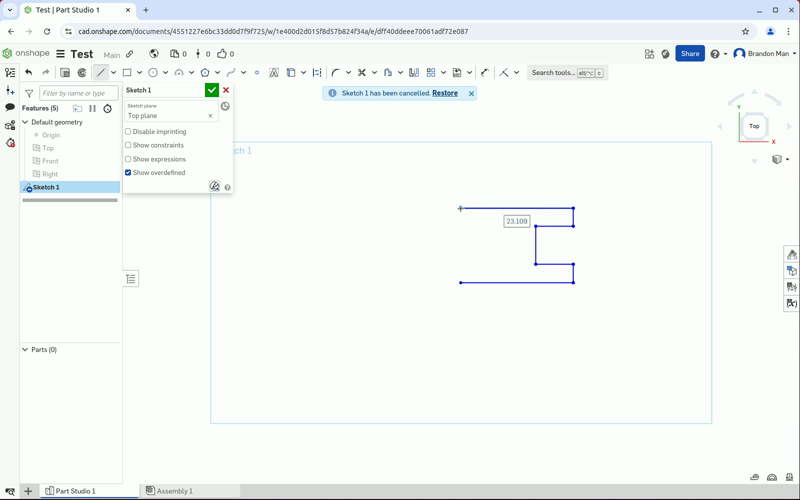
mouse_move(460, 282)
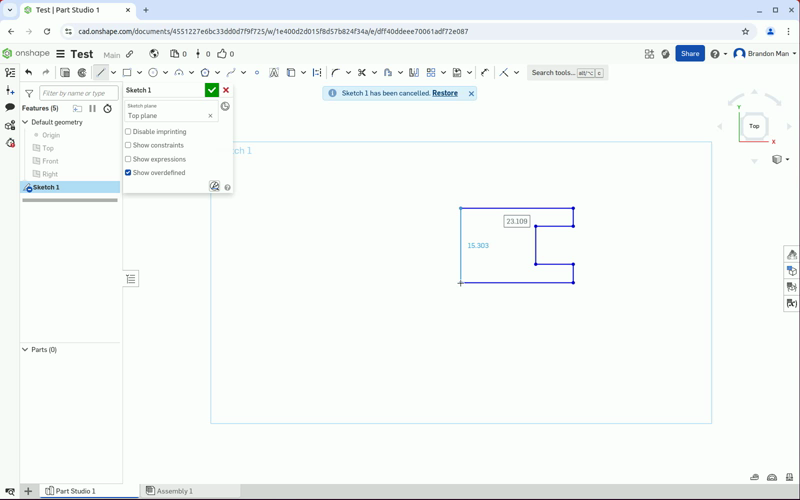
key_up(shift)
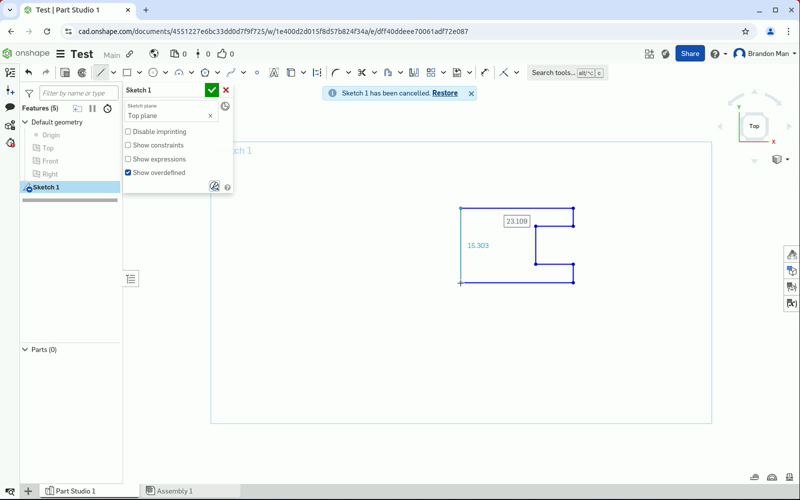
click(460, 282)
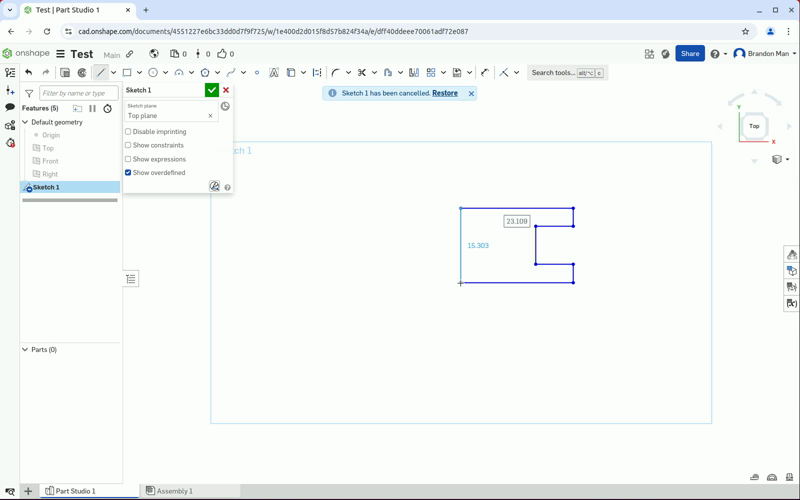
key(esc)
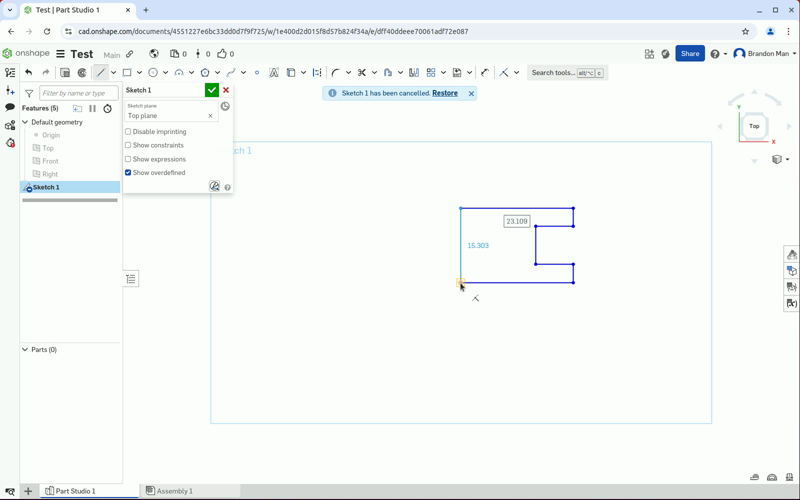
mouse_move(490, 213)
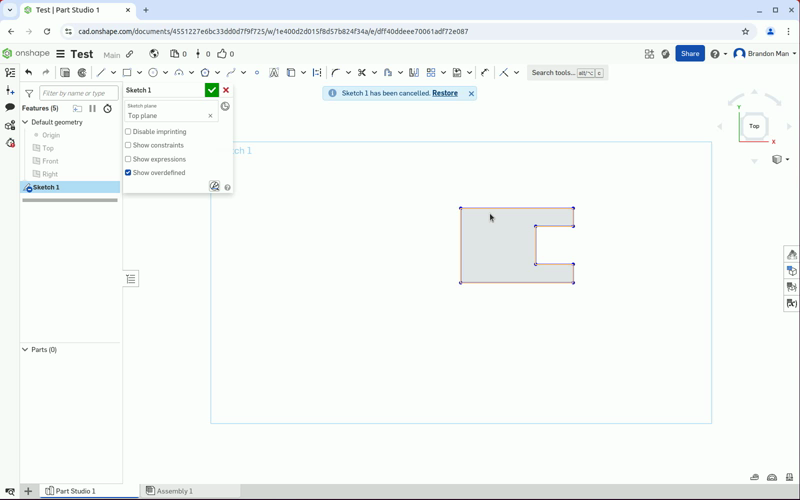
click(490, 213)
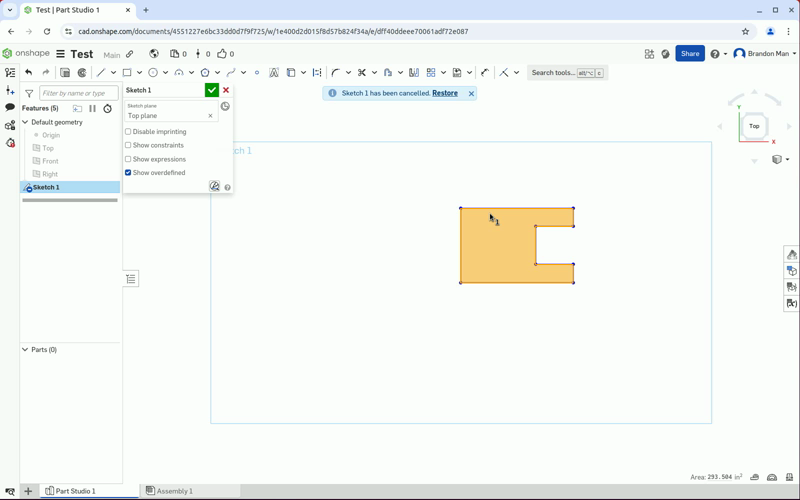
mouse_move(73, 352)
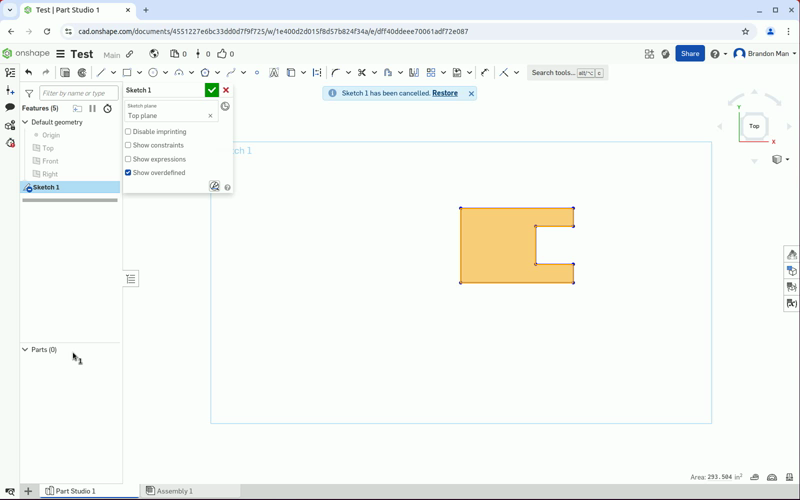
key(shift+y)
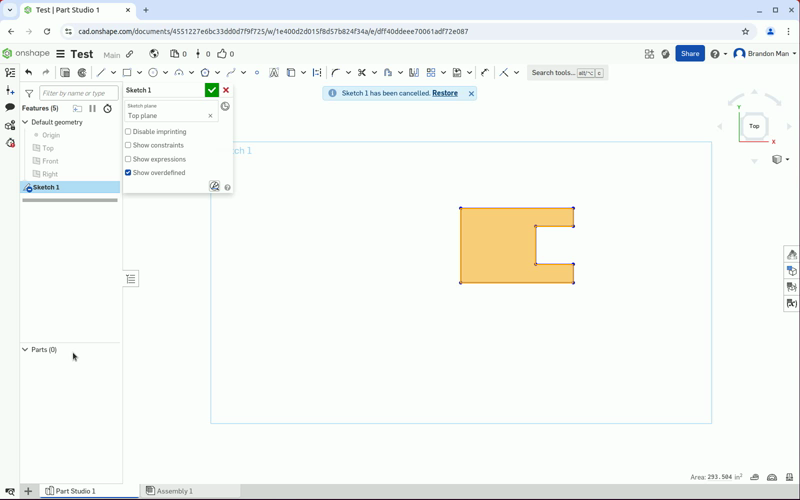
key(shift+e)
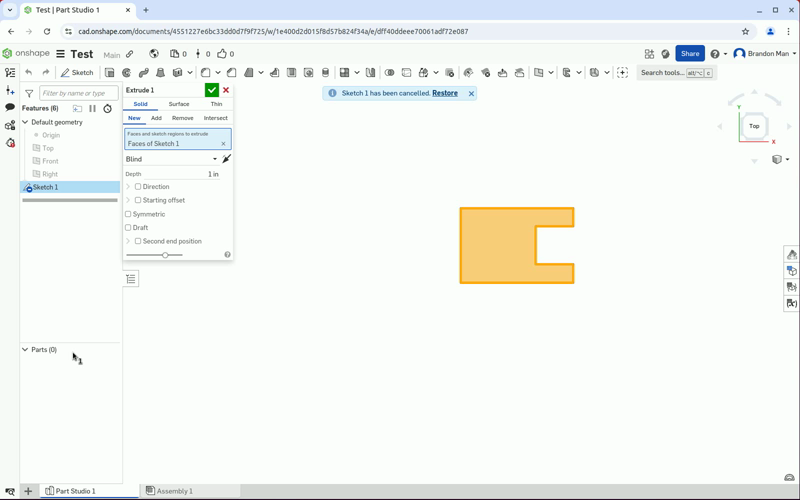
mouse_move(143, 106)
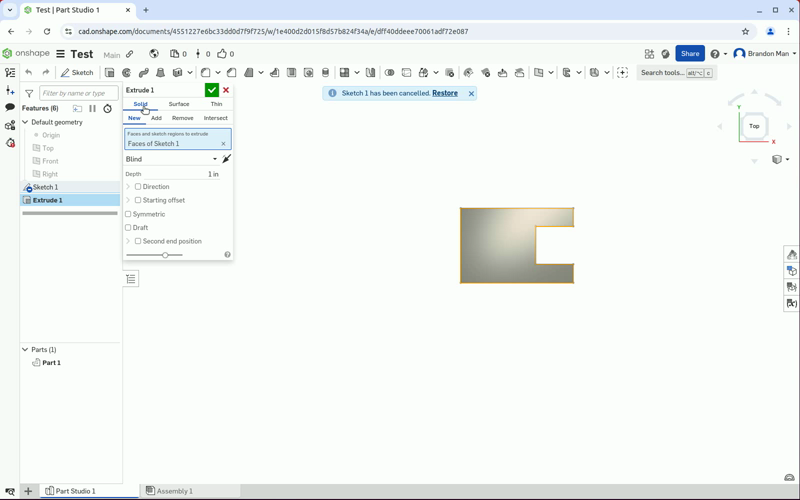
click(143, 106)
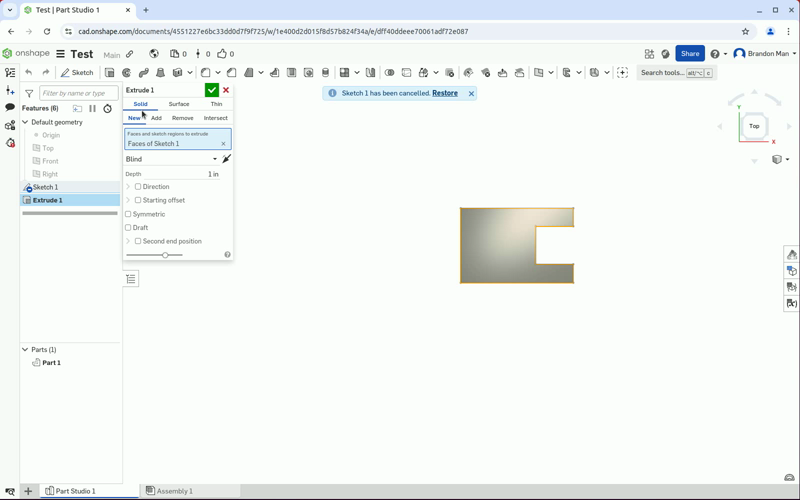
mouse_move(137, 120)
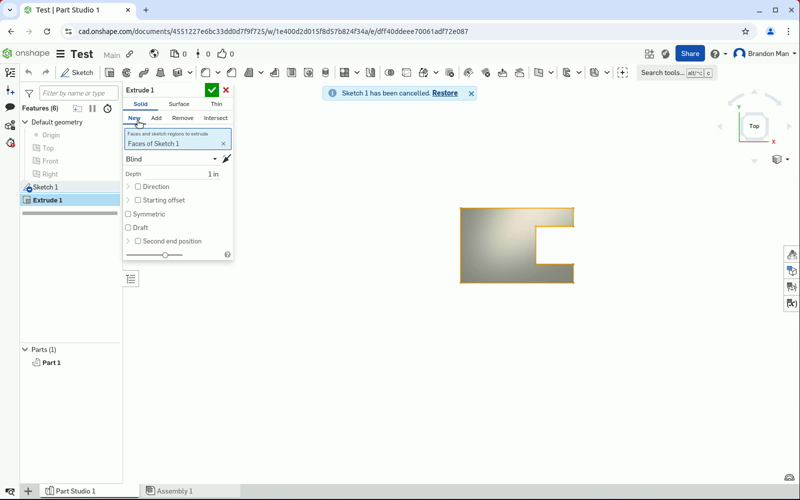
click(137, 120)
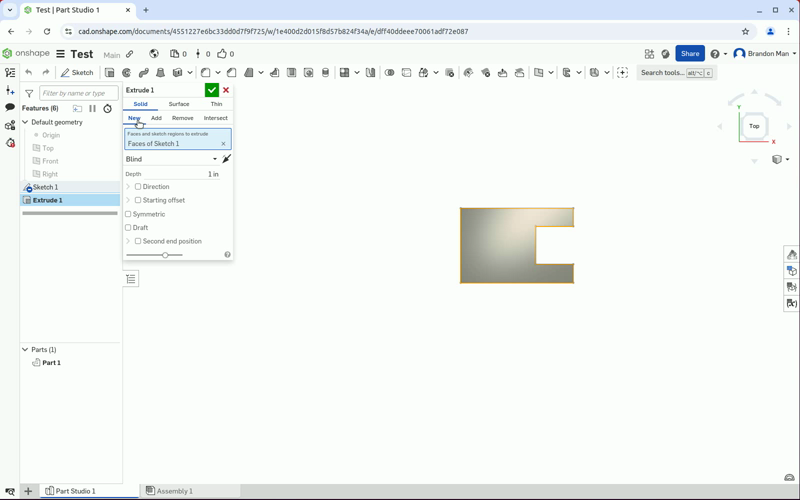
key(tab, 4)
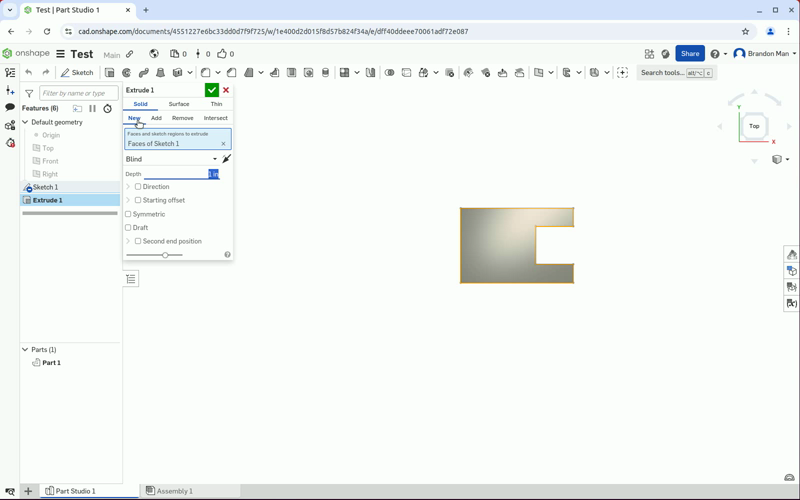
text(7.703)
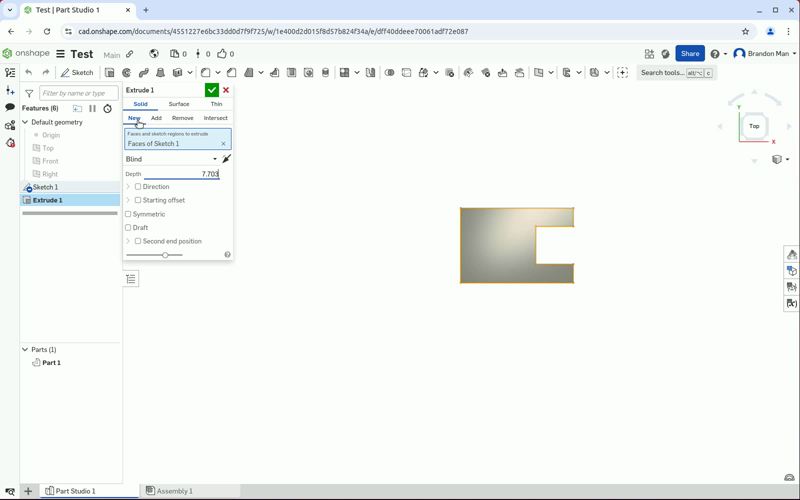
key(enter)
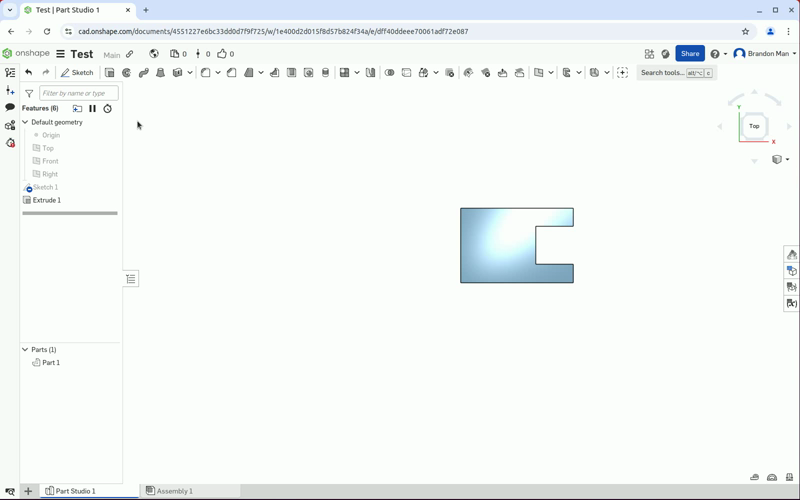
key(shift+h)
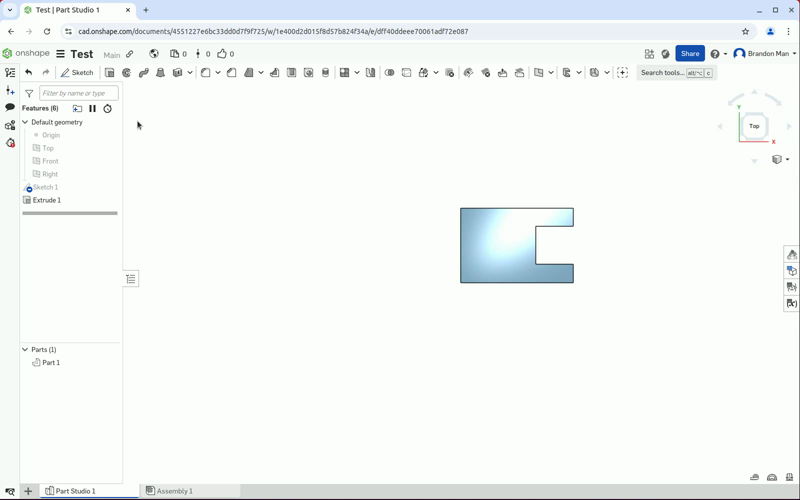
key(shift+h)
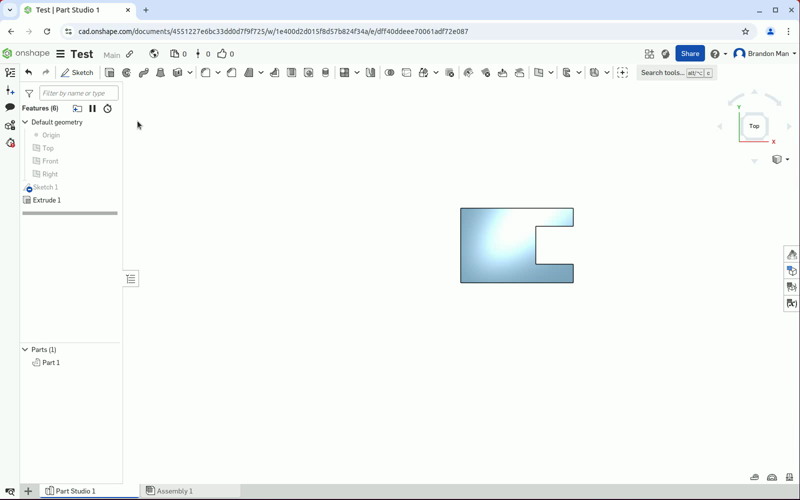
mouse_move(73, 189)
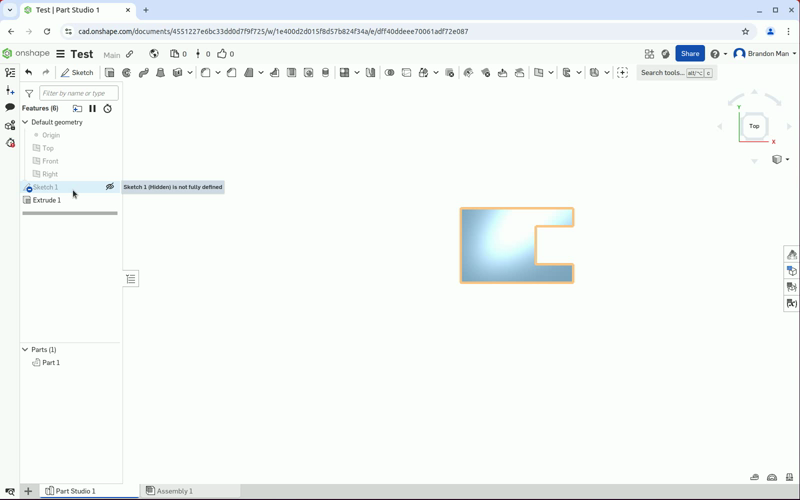
click(73, 189)
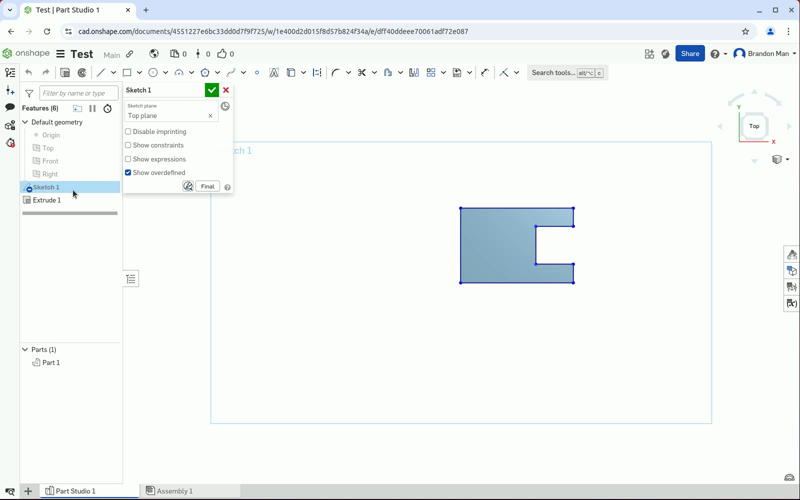
mouse_move(229, 92)
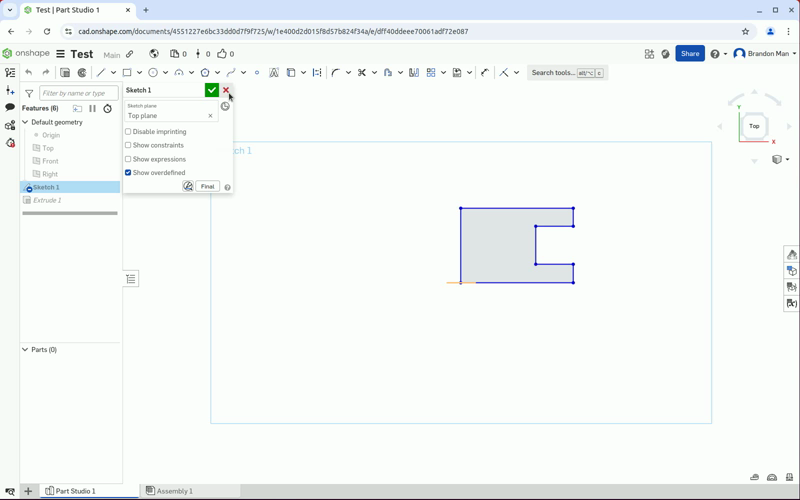
click(229, 92)
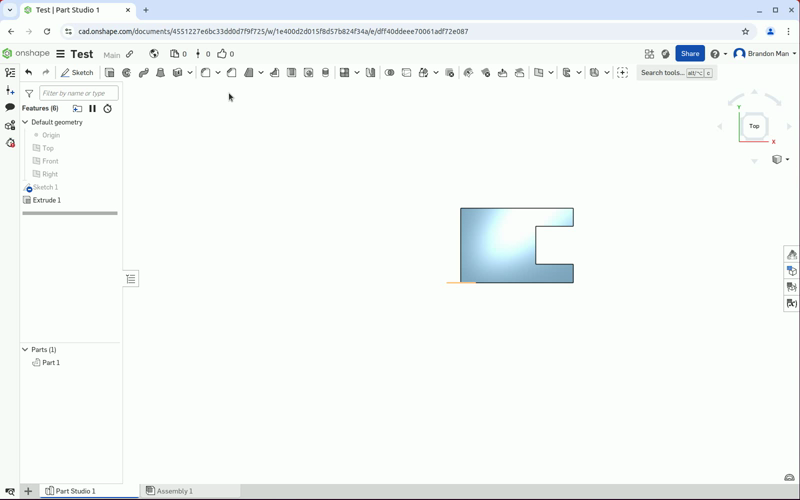
mouse_move(541, 75)
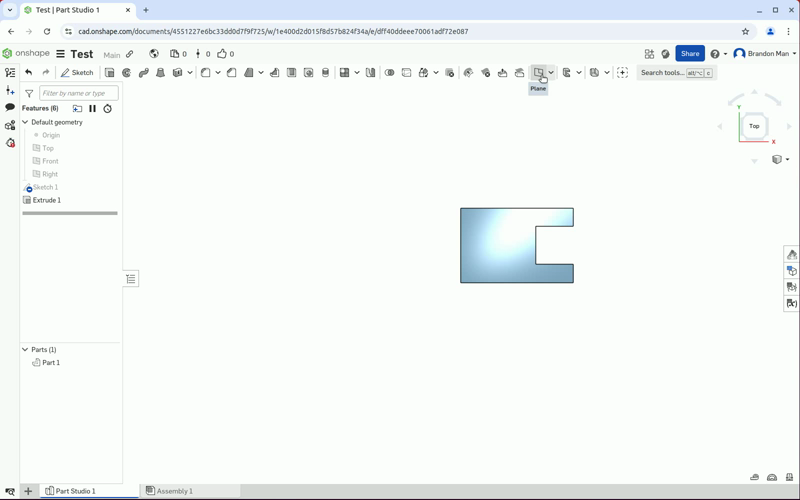
click(541, 75)
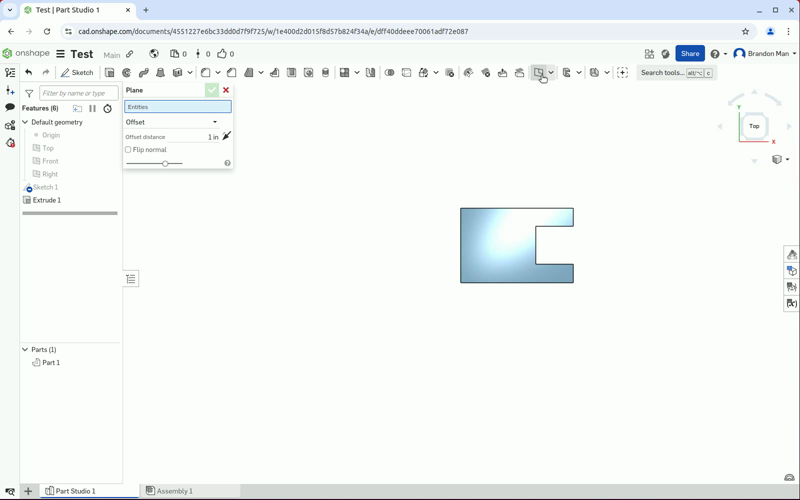
mouse_move(73, 150)
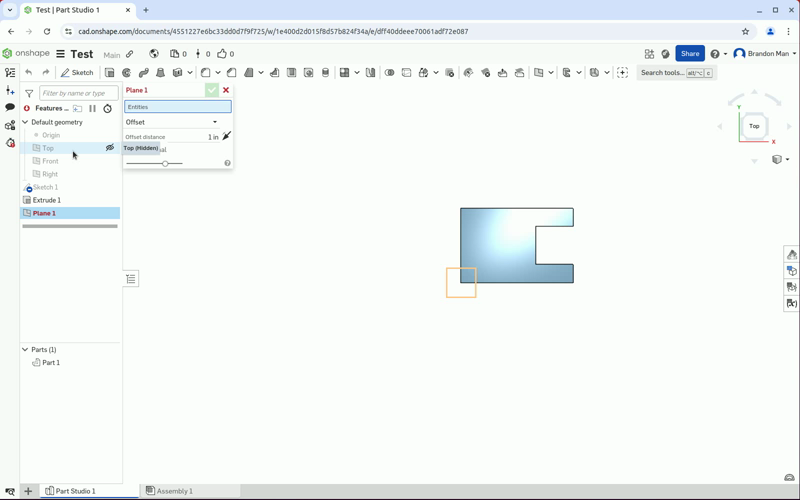
click(73, 150)
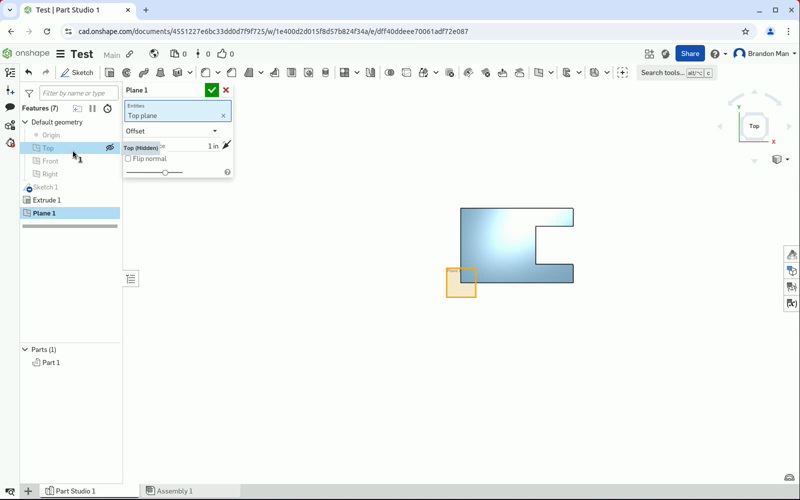
key(tab, 2)
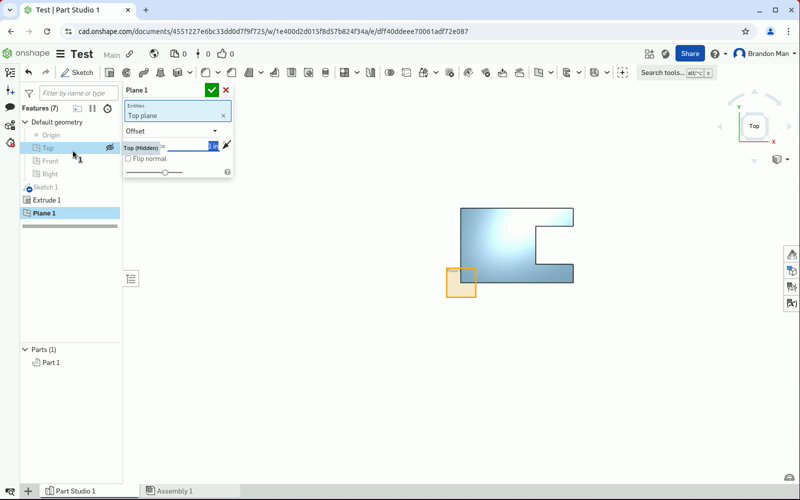
text(7.703)
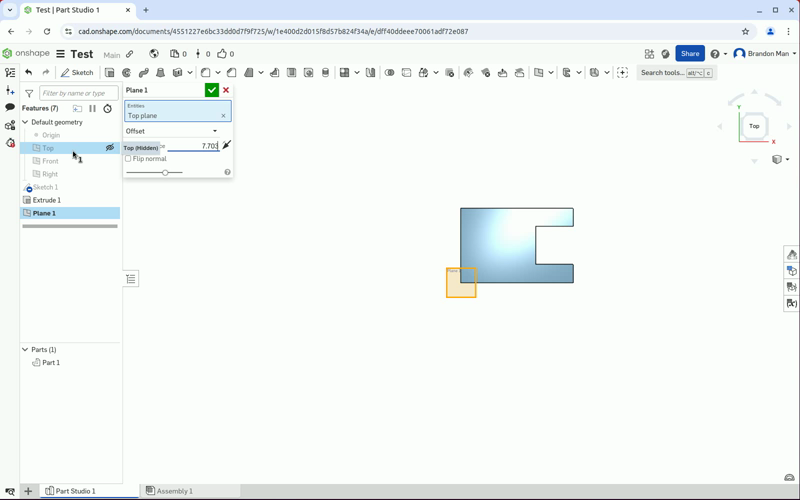
key(enter, 2)
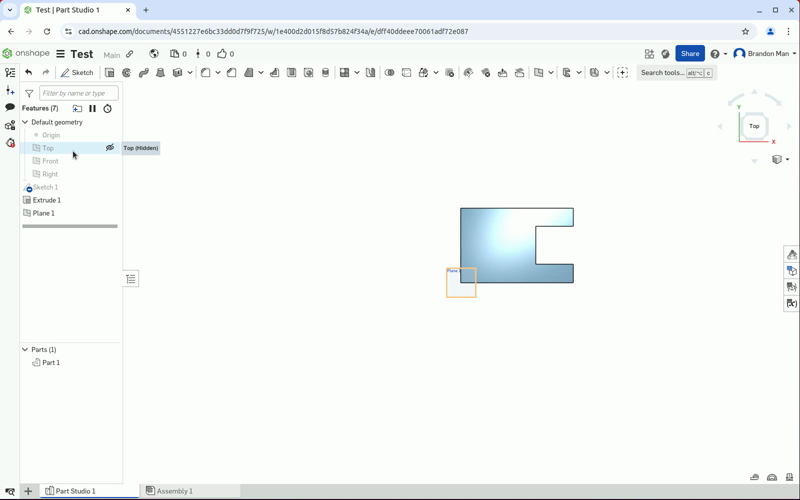
key(shift+s)
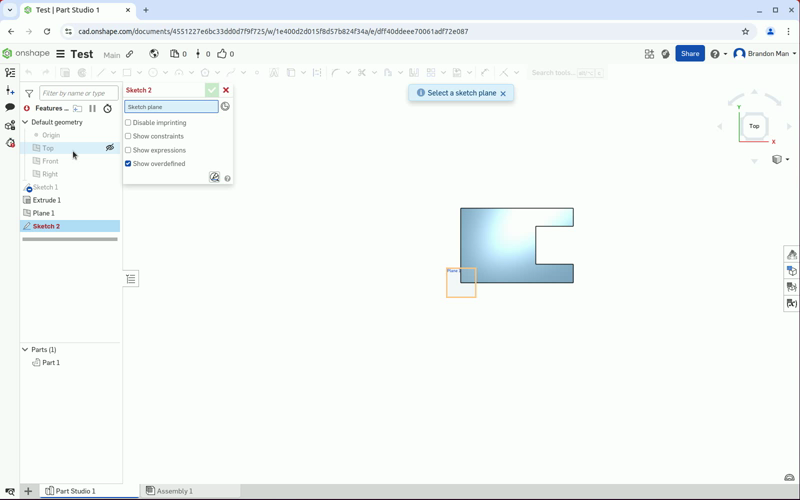
mouse_move(73, 215)
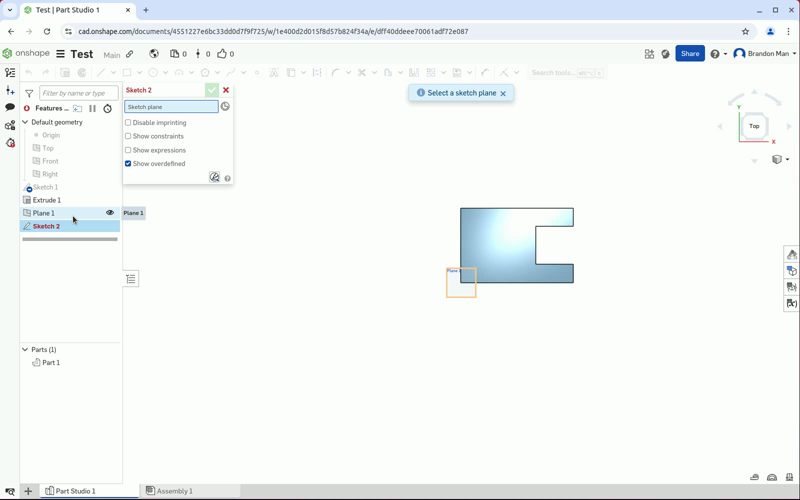
click(73, 215)
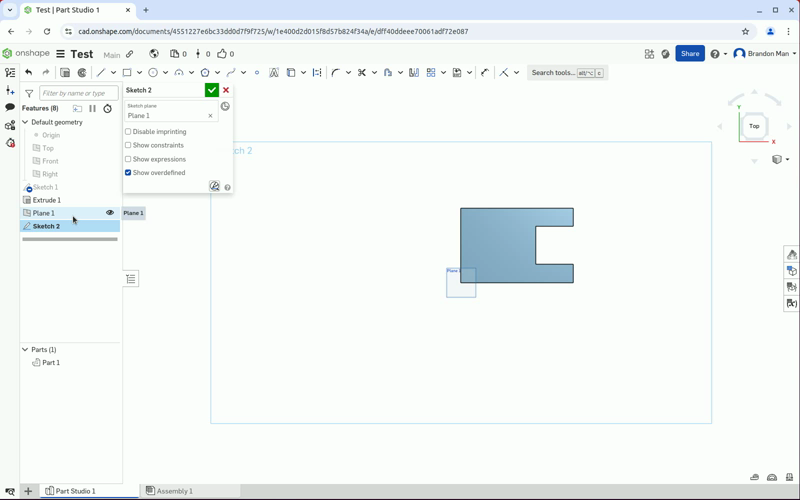
mouse_move(73, 352)
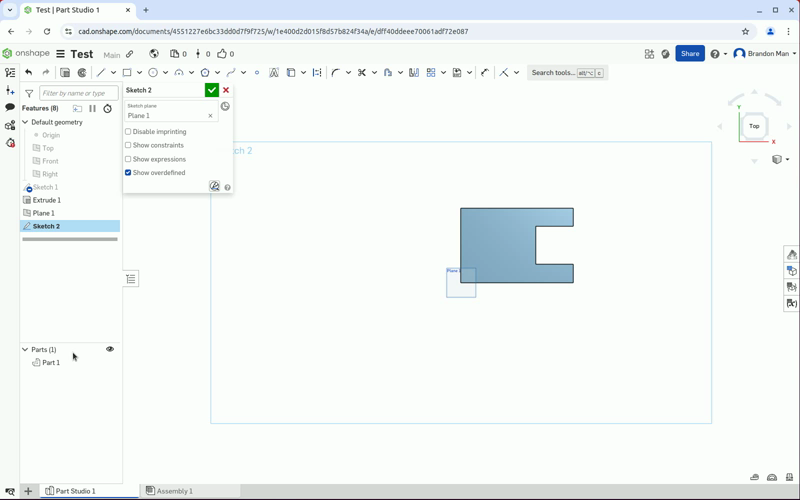
key(y)
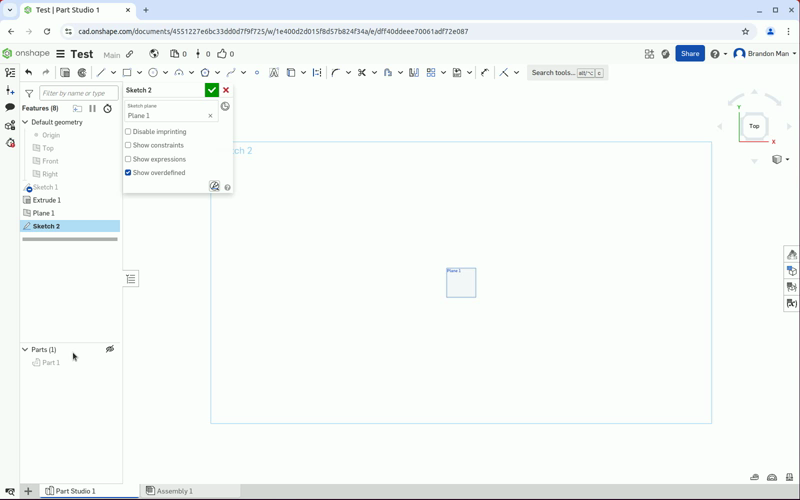
key(l)
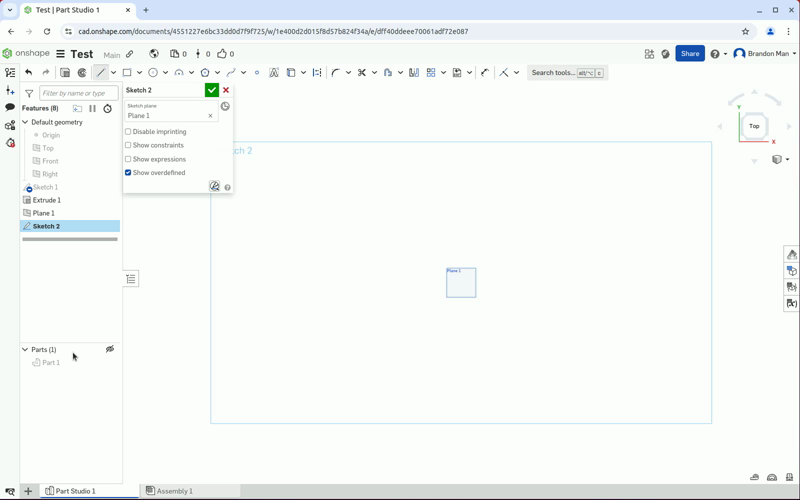
key_down(shift)
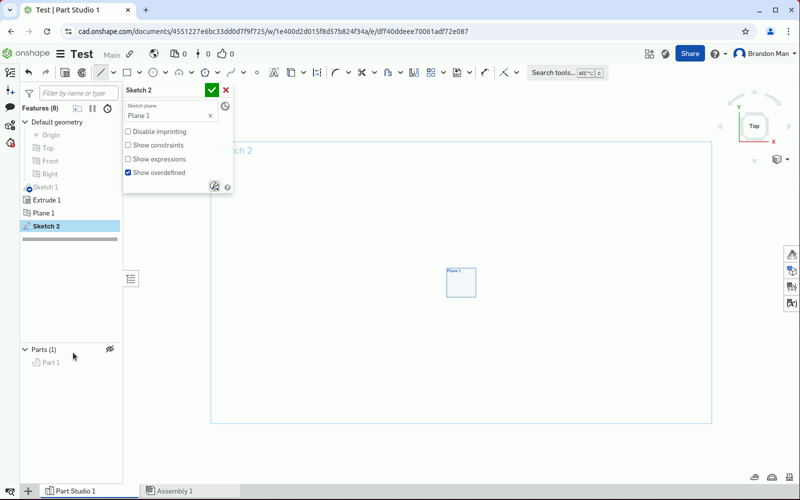
mouse_move(460, 282)
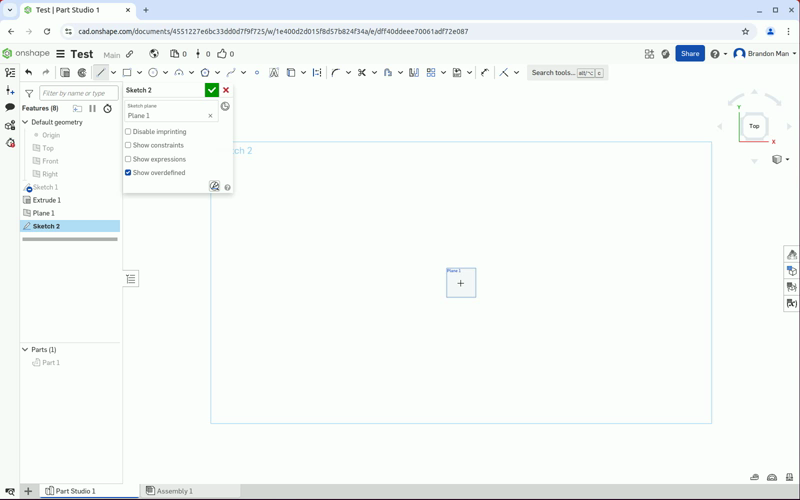
click(460, 282)
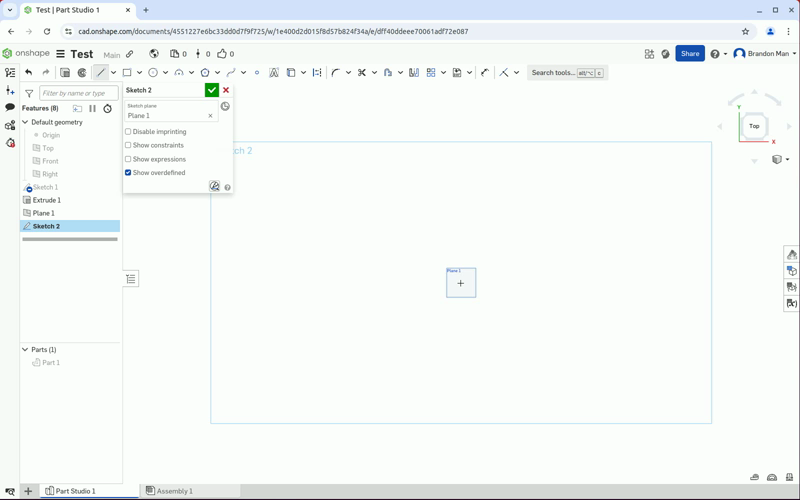
key_up(shift)
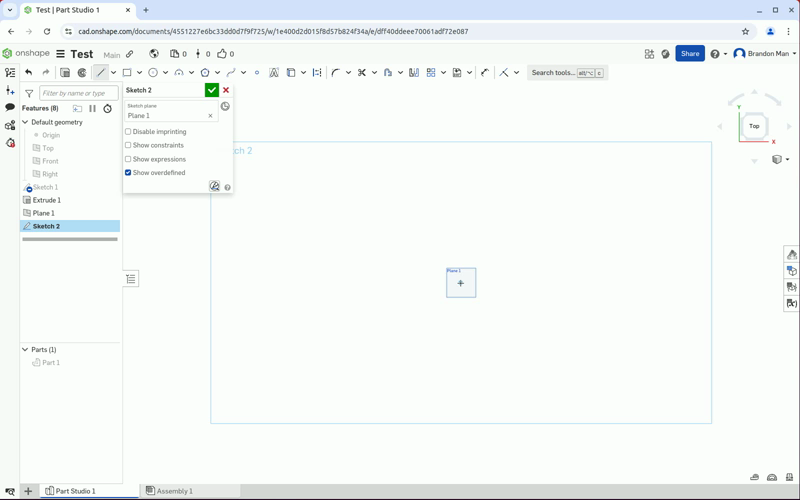
key_down(shift)
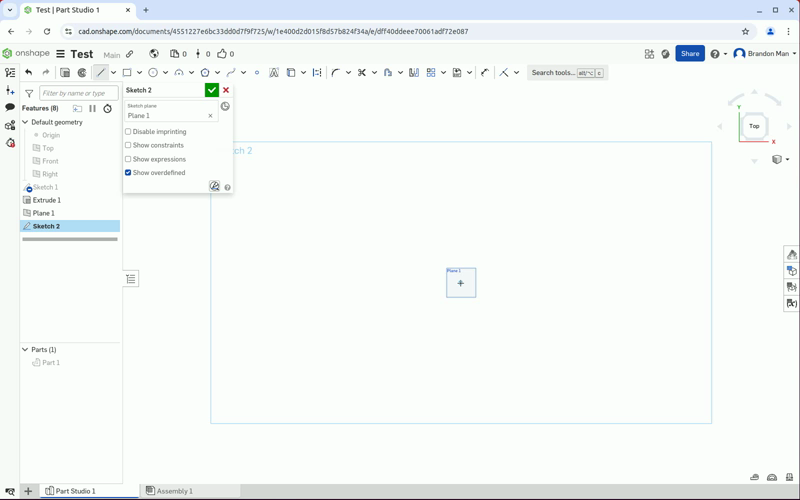
mouse_move(490, 282)
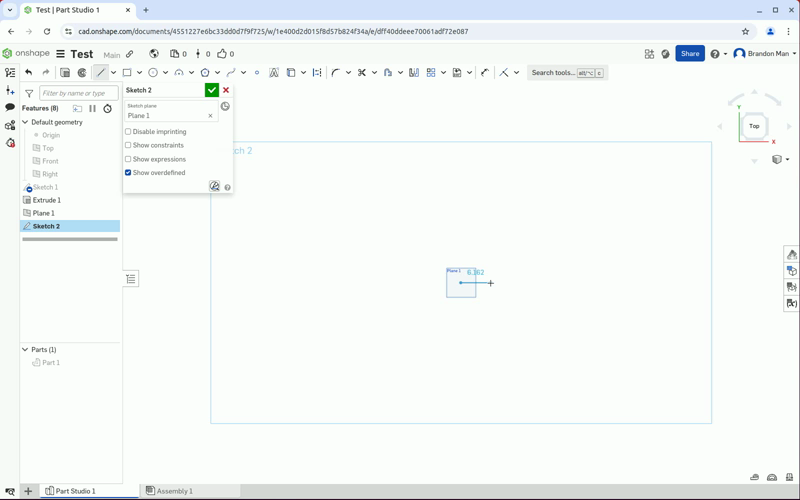
mouse_move(479, 282)
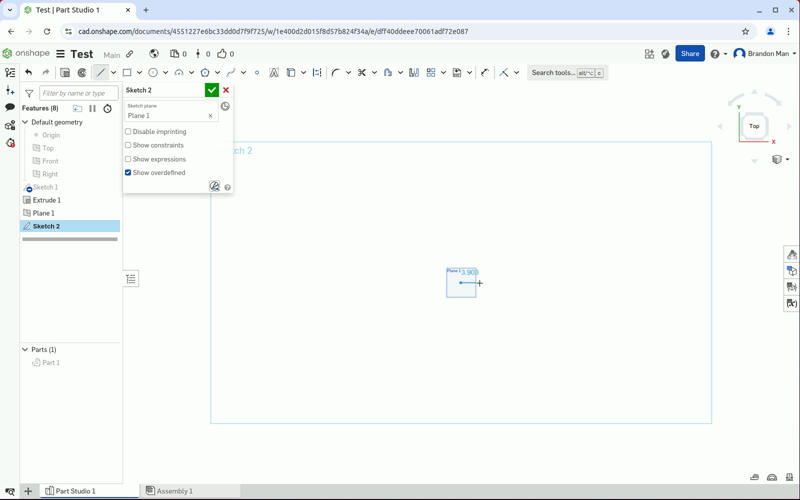
click(479, 282)
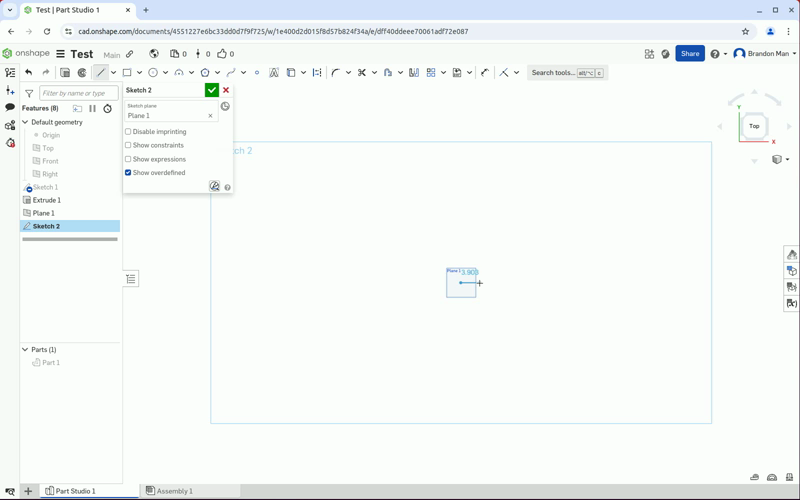
key_up(shift)
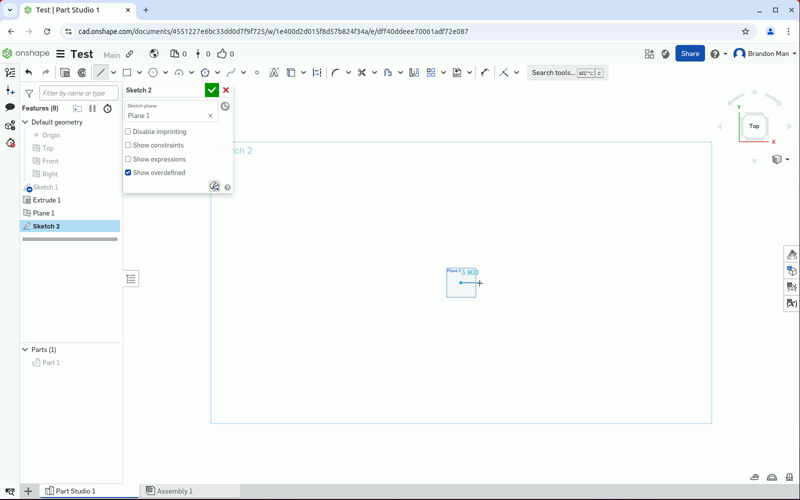
key_down(shift)
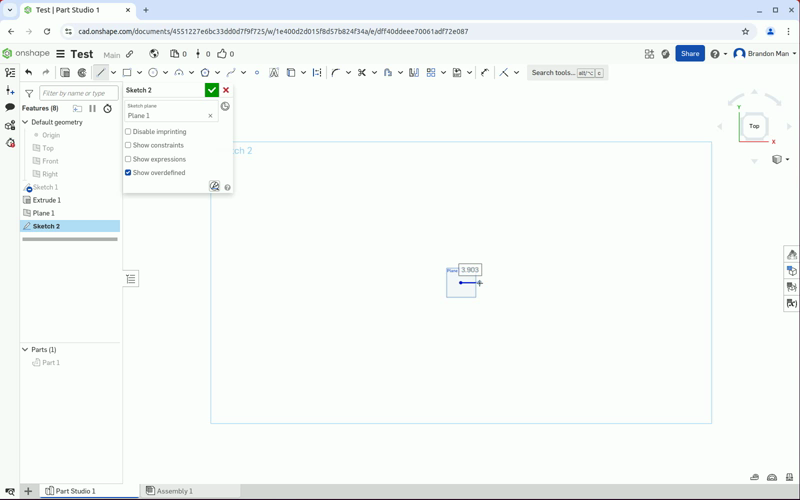
mouse_move(479, 207)
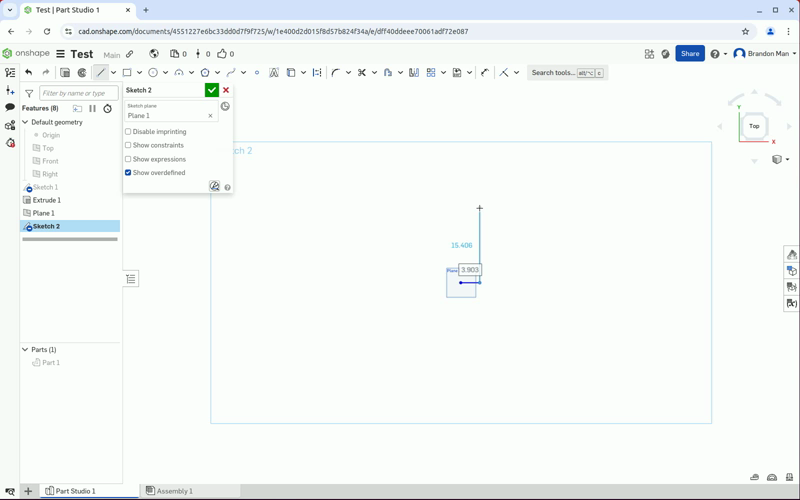
click(479, 207)
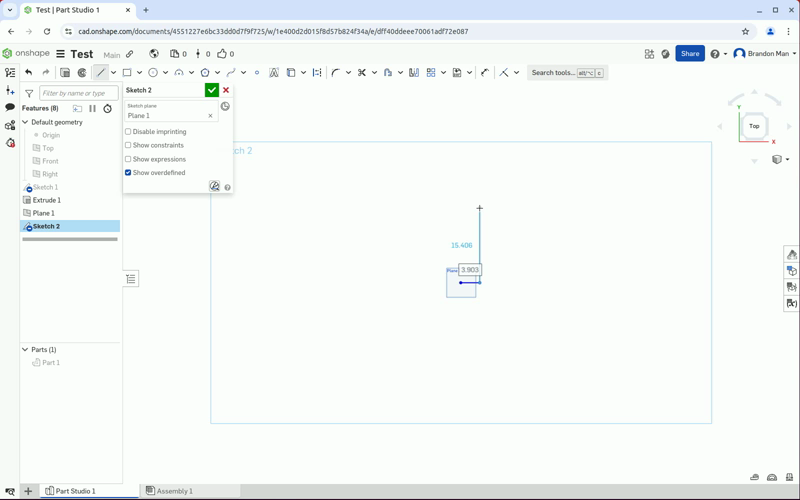
key_up(shift)
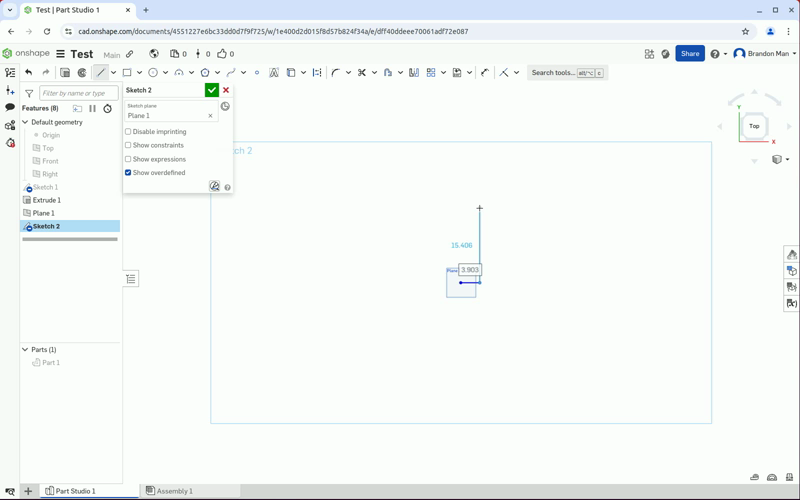
key_down(shift)
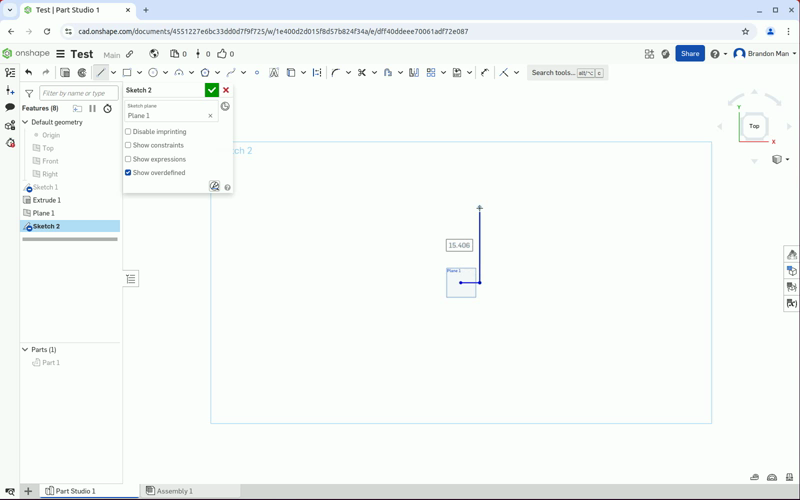
mouse_move(509, 207)
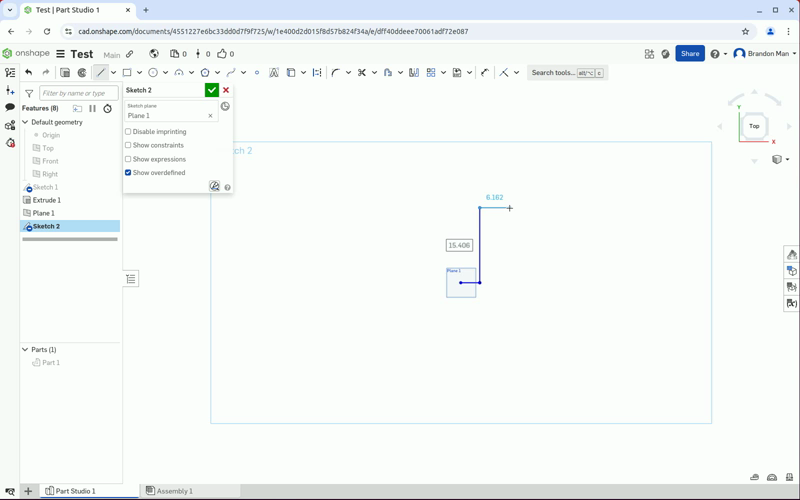
mouse_move(460, 207)
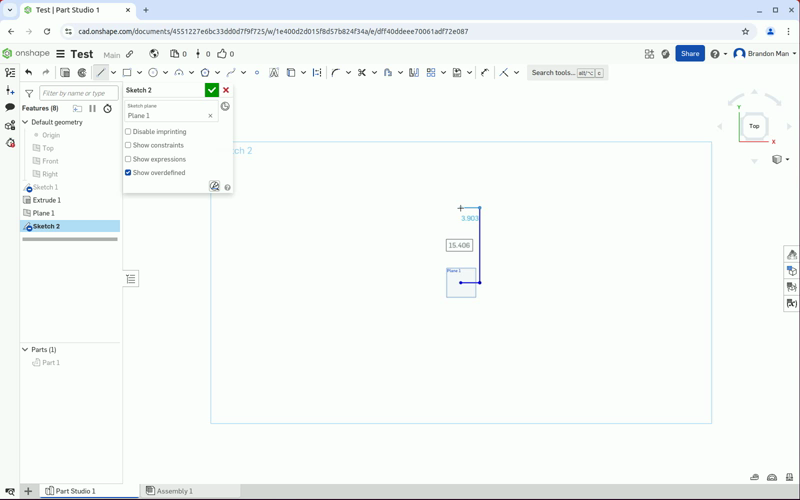
click(460, 207)
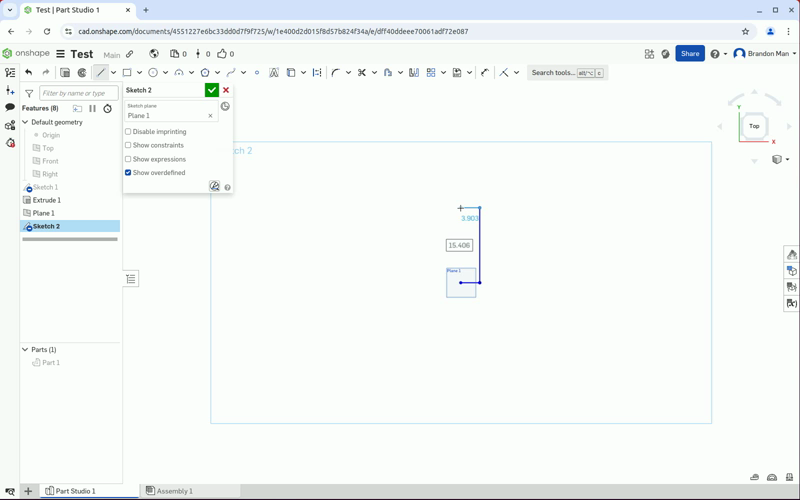
key_up(shift)
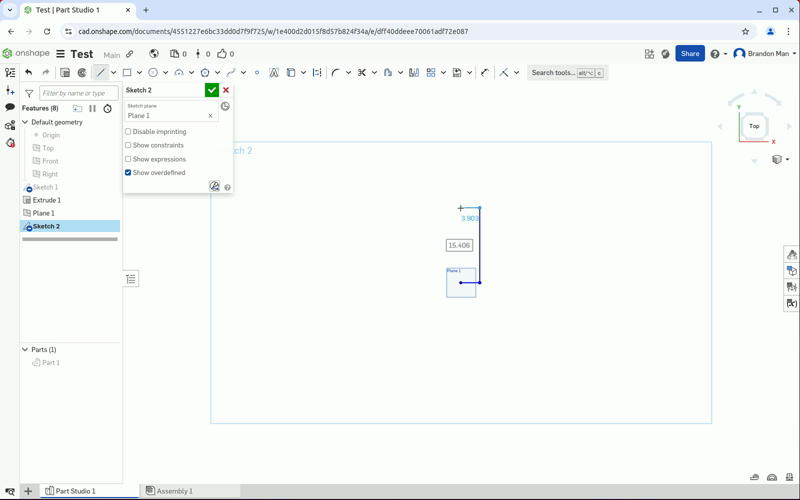
key_down(shift)
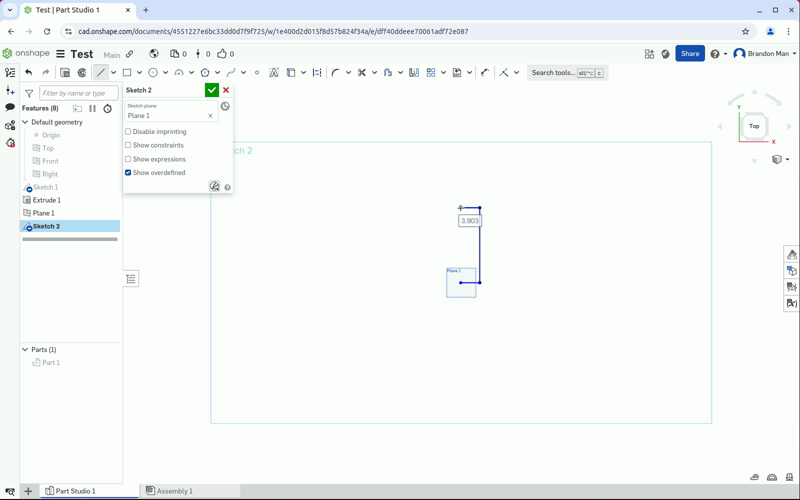
mouse_move(460, 282)
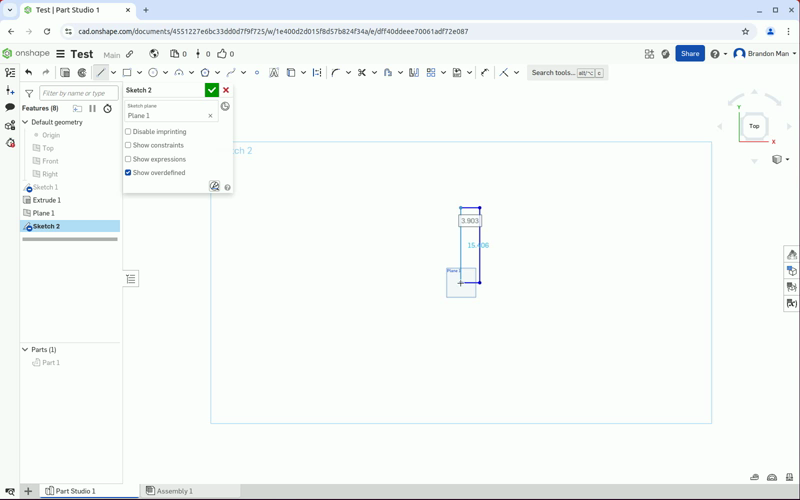
key_up(shift)
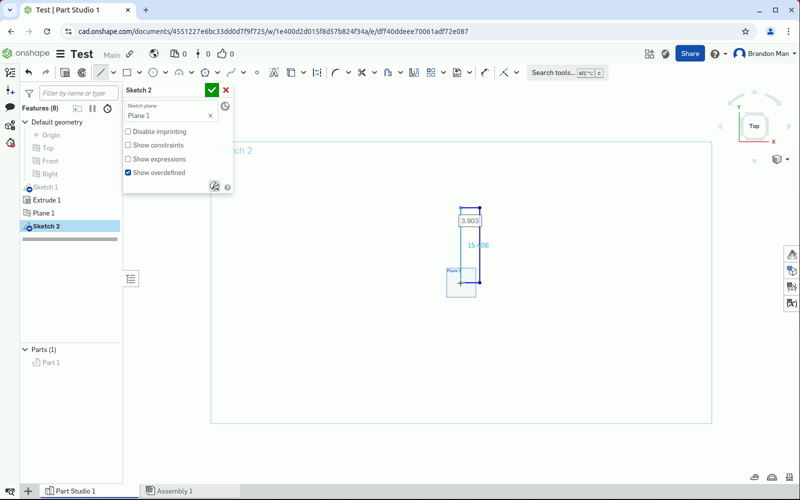
click(460, 282)
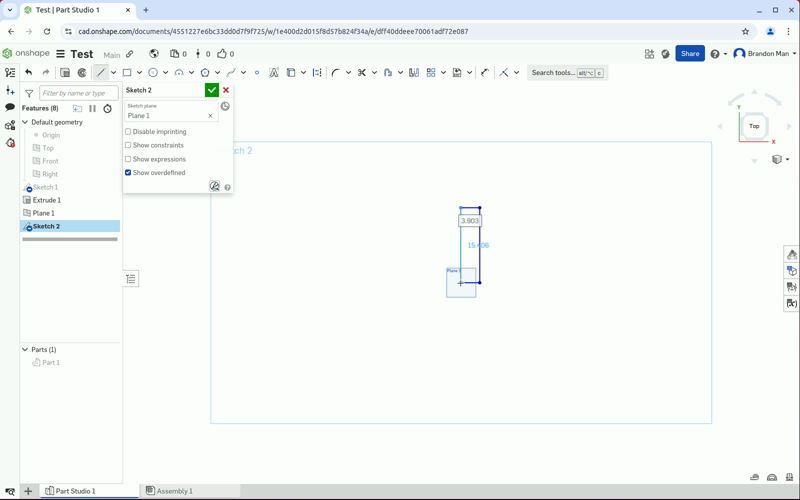
key(esc)
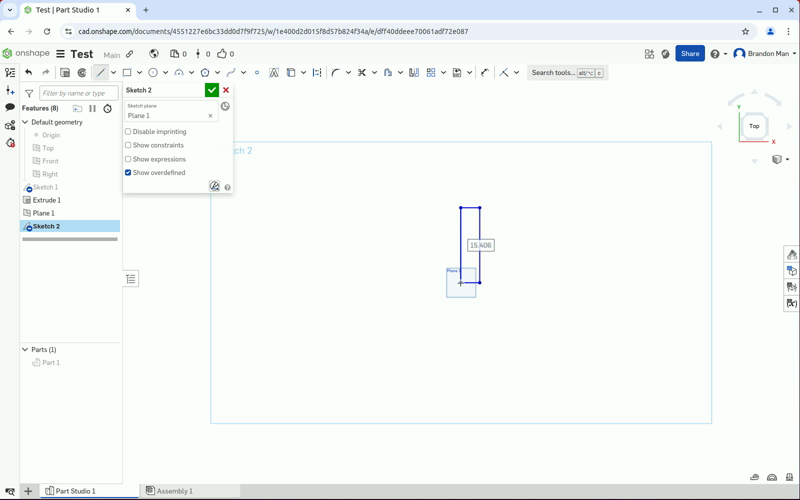
mouse_move(476, 215)
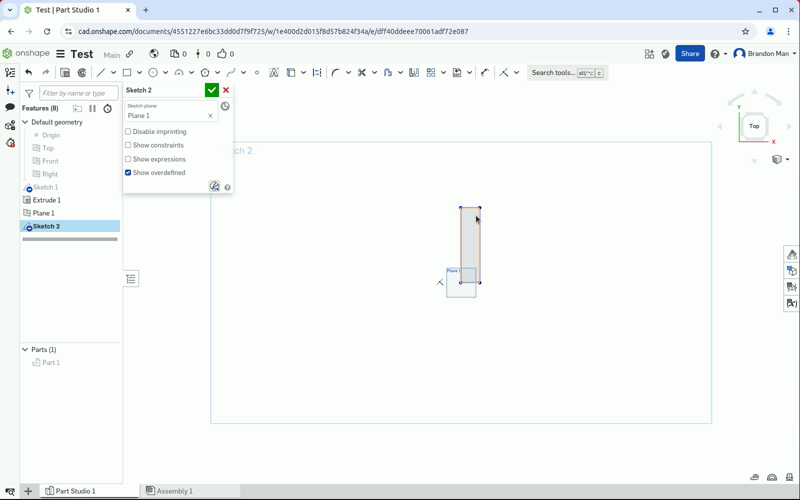
scroll(6)
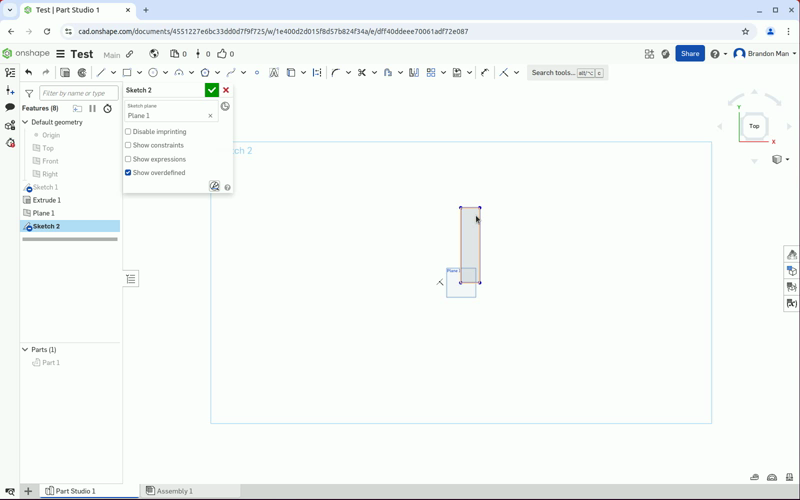
scroll(6)
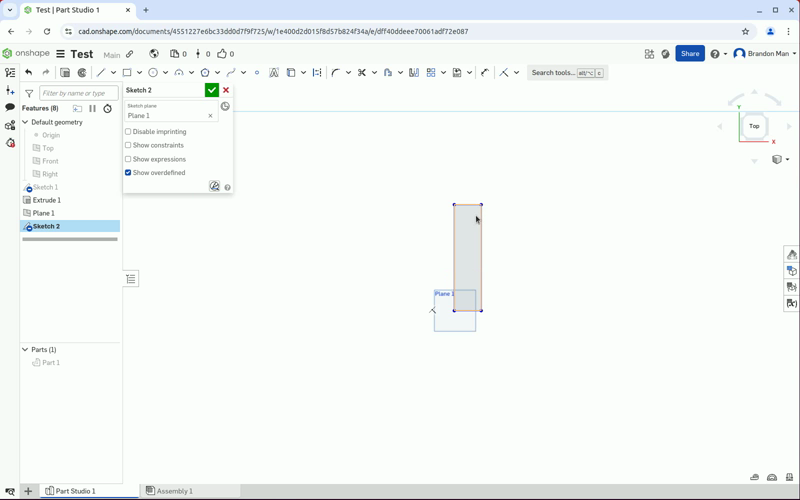
scroll(6)
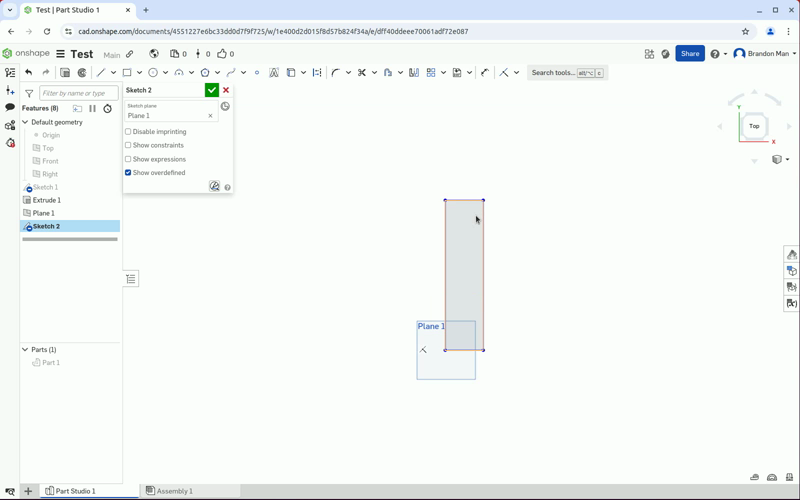
scroll(6)
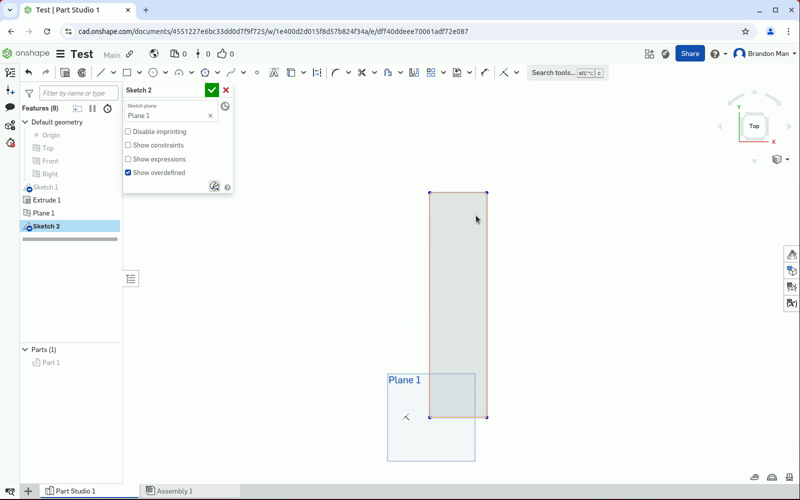
scroll(6)
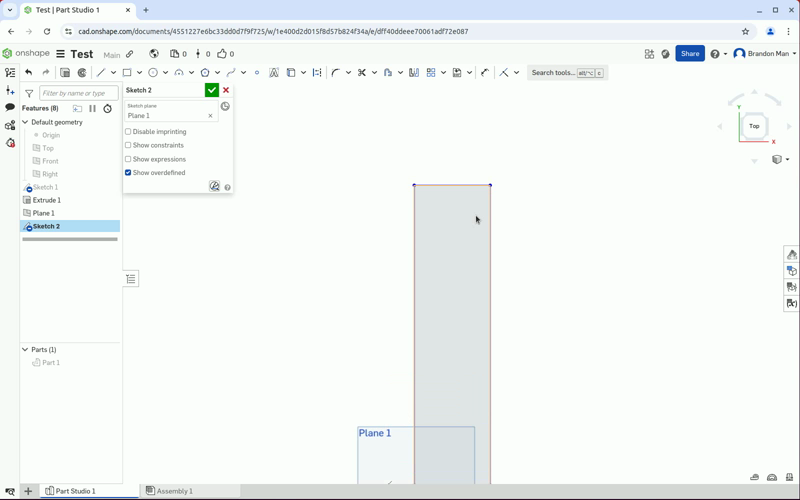
scroll(6)
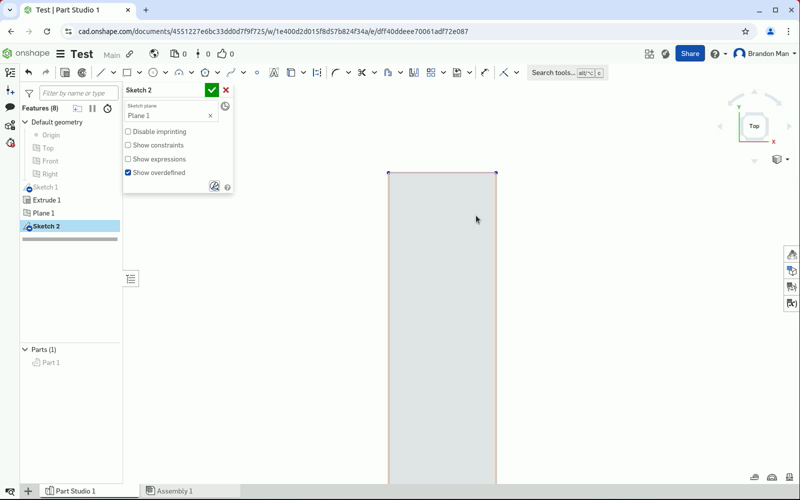
scroll(6)
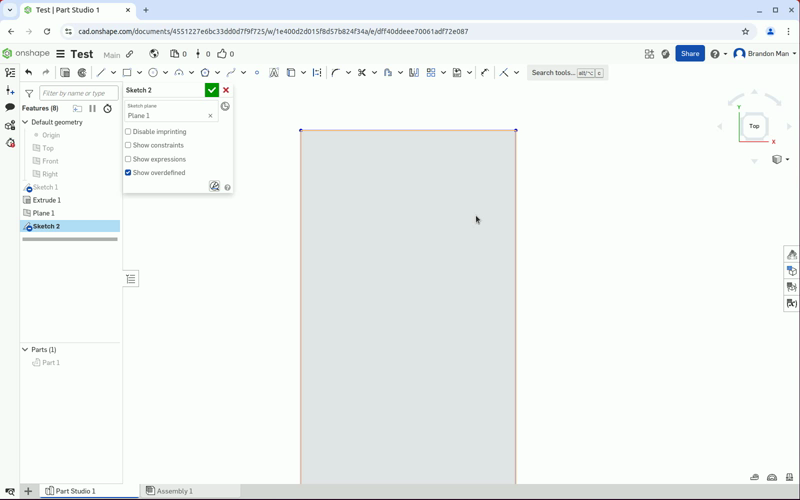
click(476, 215)
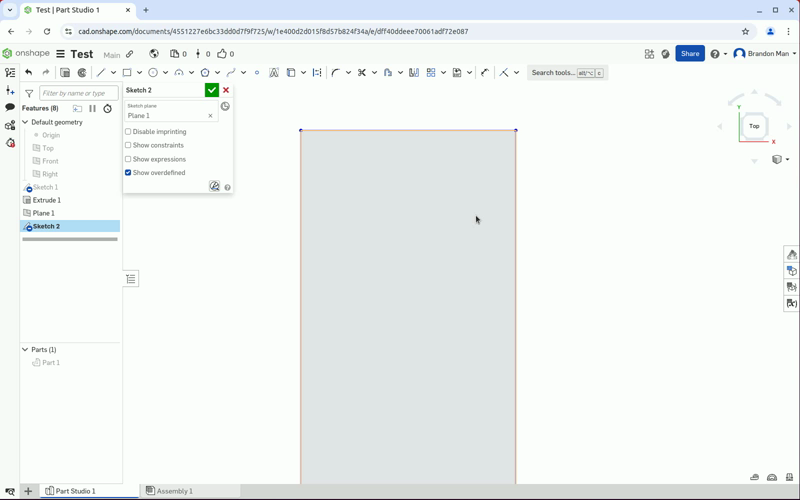
scroll(-6)
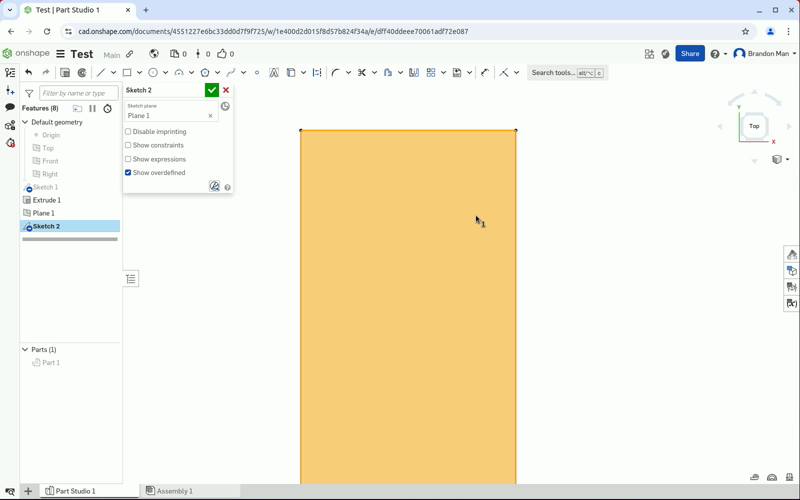
scroll(-6)
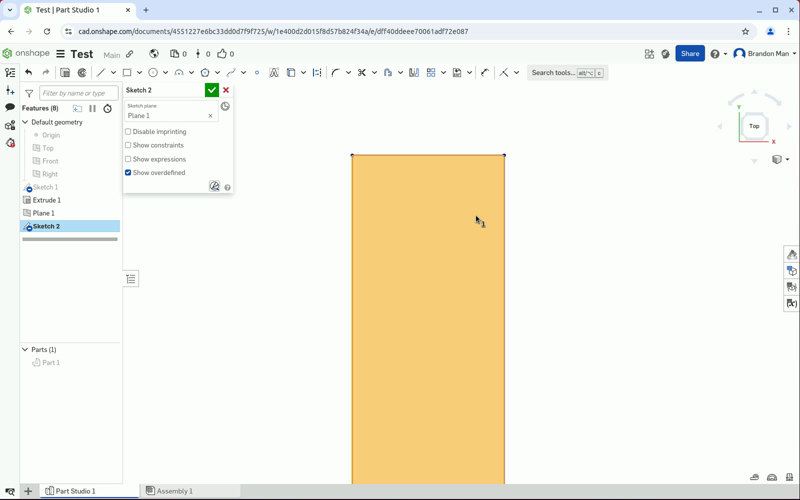
scroll(-6)
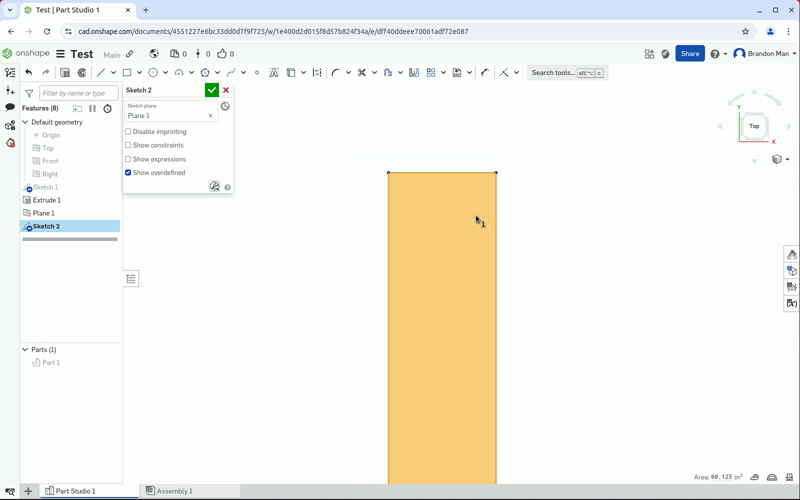
scroll(-6)
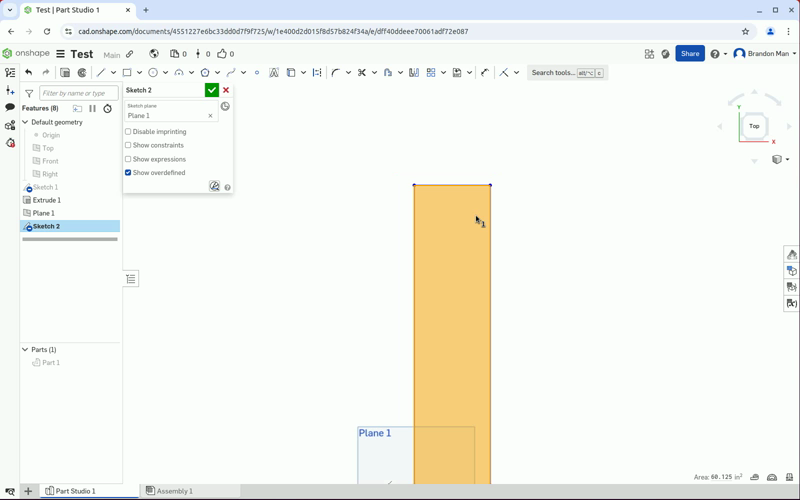
scroll(-6)
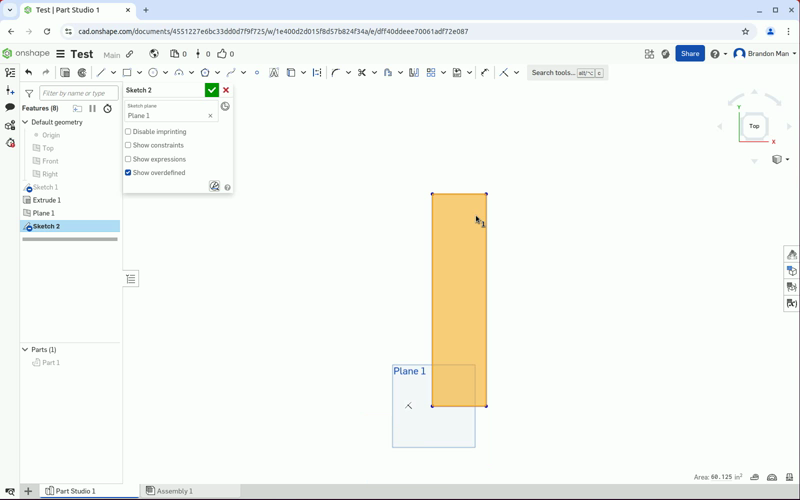
scroll(-6)
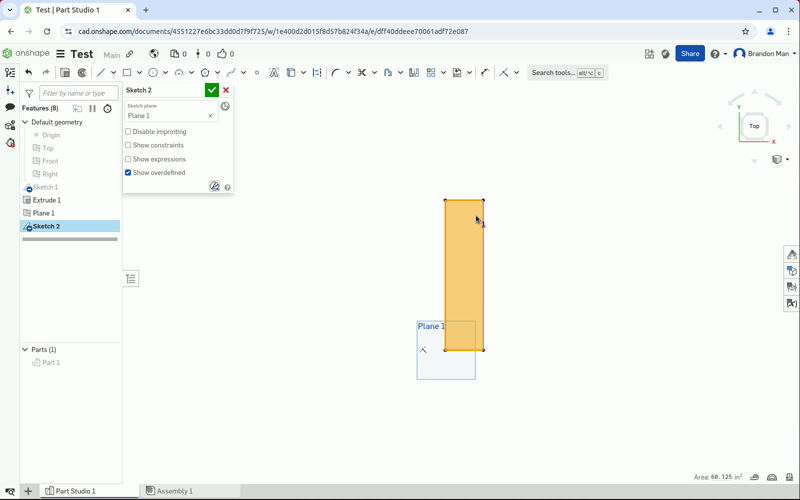
scroll(-6)
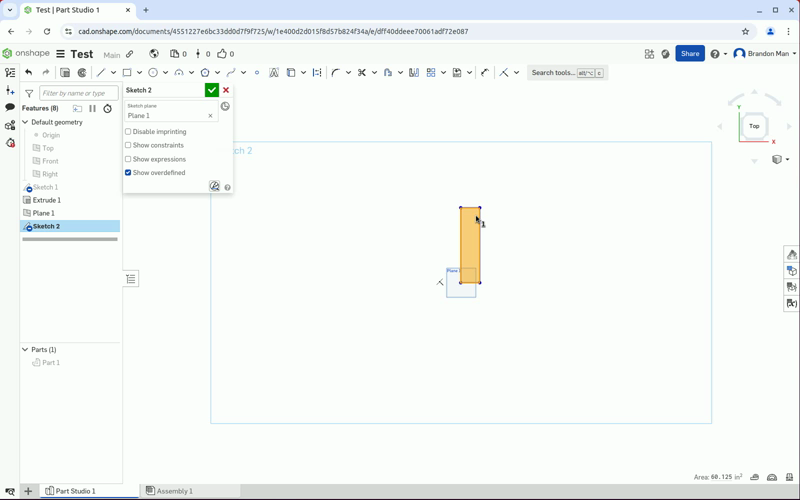
mouse_move(73, 352)
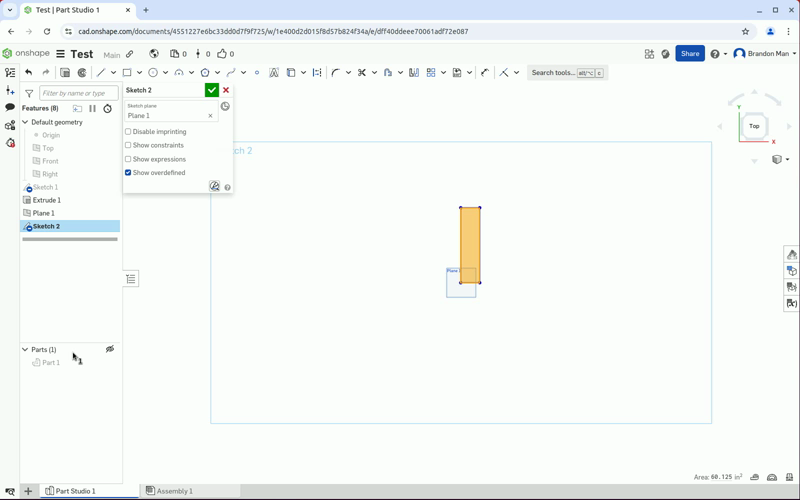
key(shift+y)
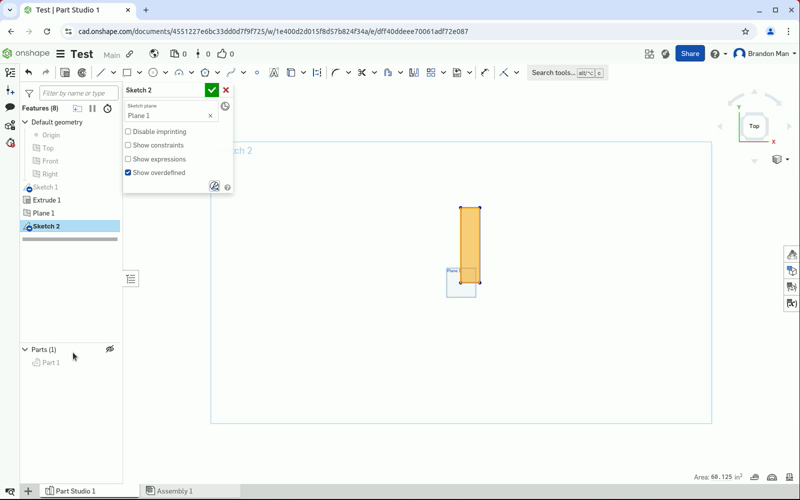
key(shift+e)
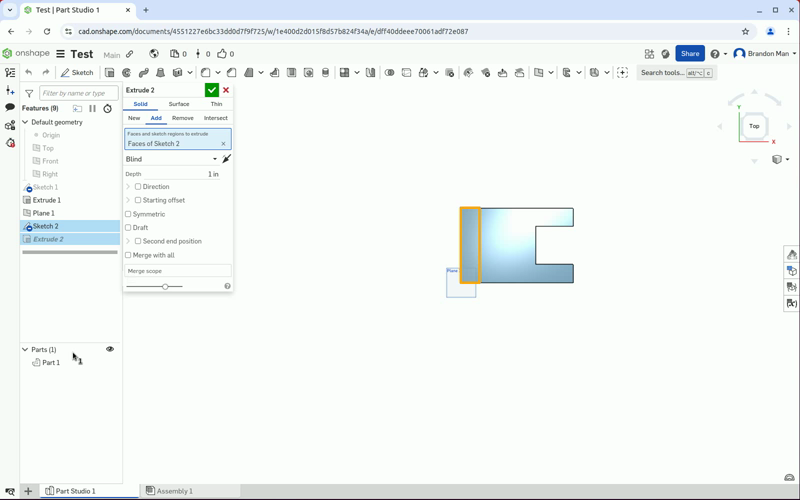
mouse_move(143, 106)
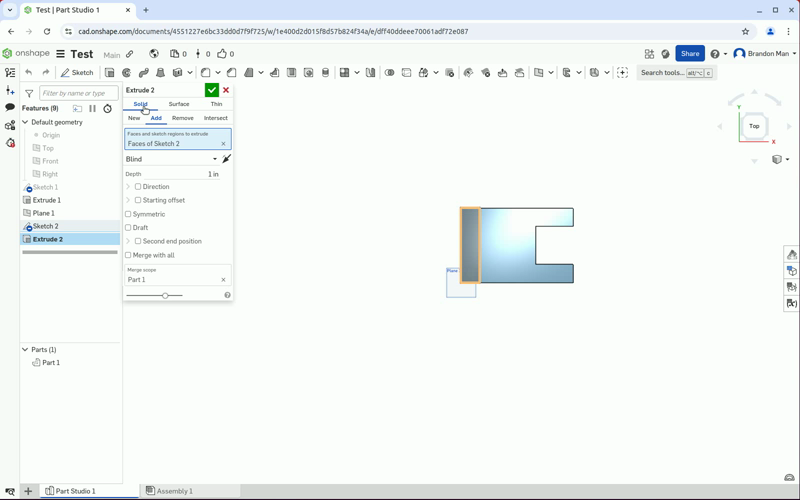
click(143, 106)
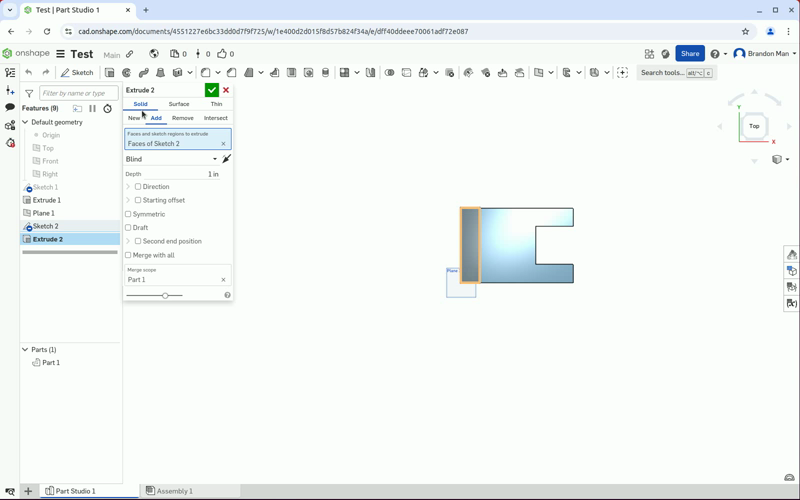
mouse_move(137, 120)
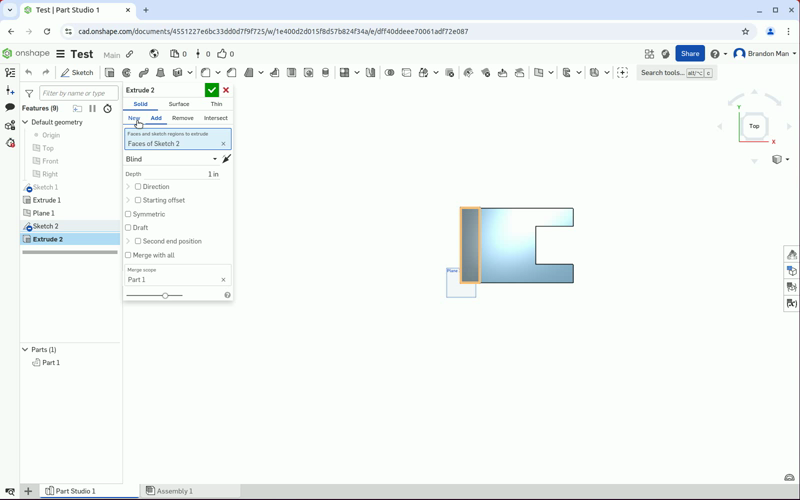
click(137, 120)
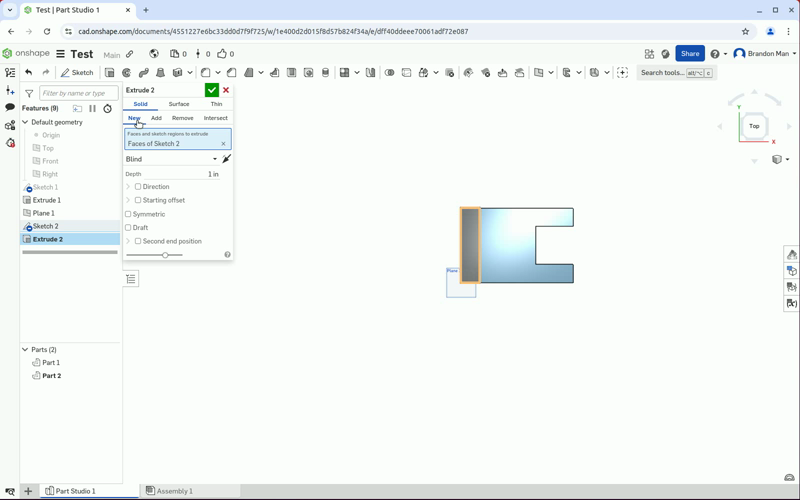
key(tab, 4)
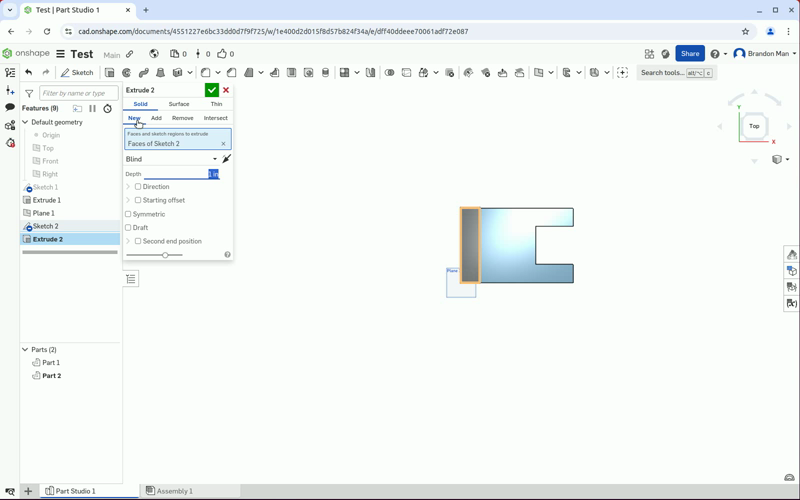
text(3.851)
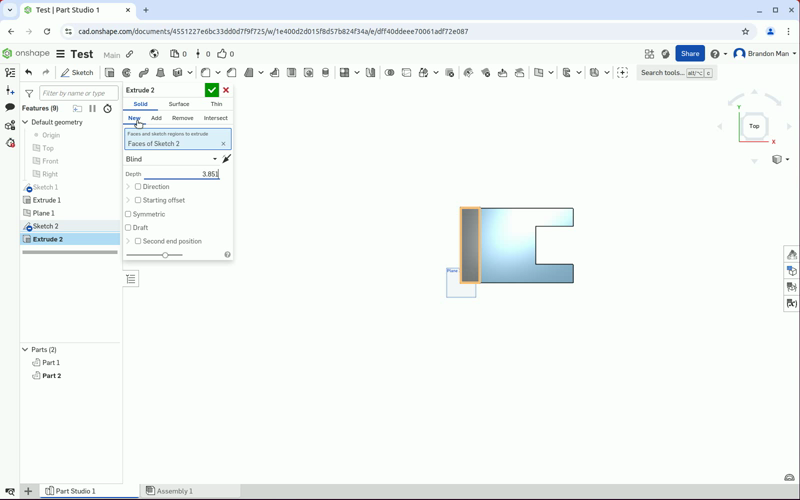
key(enter)
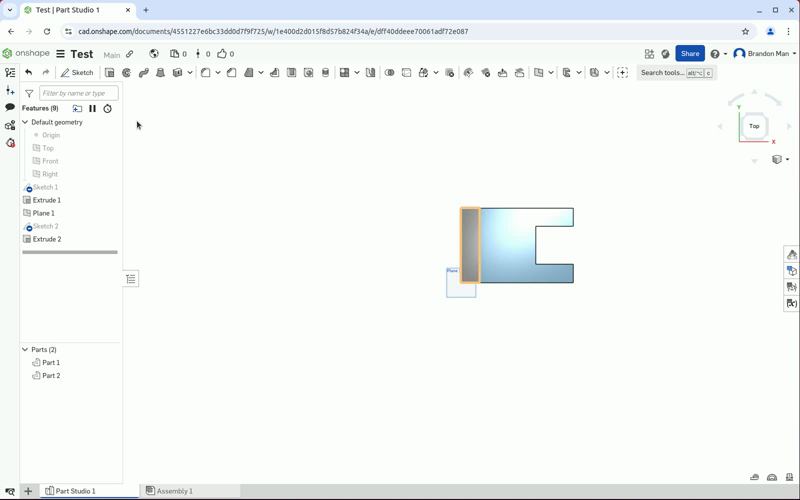
key(shift+h)
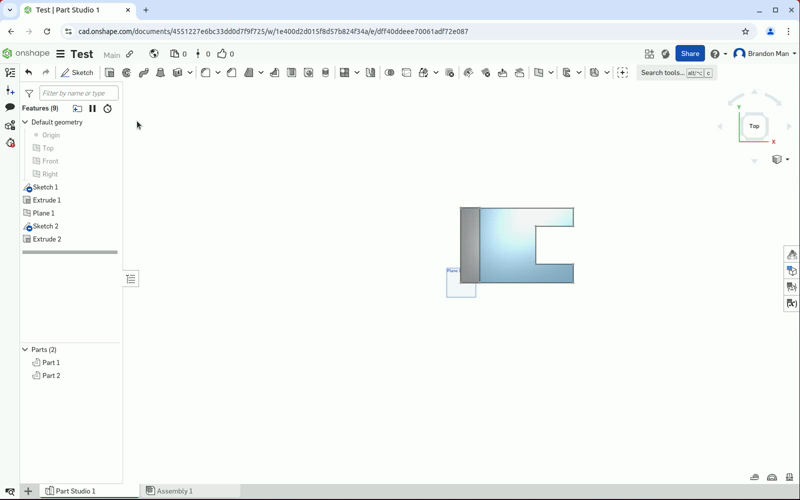
key(shift+h)
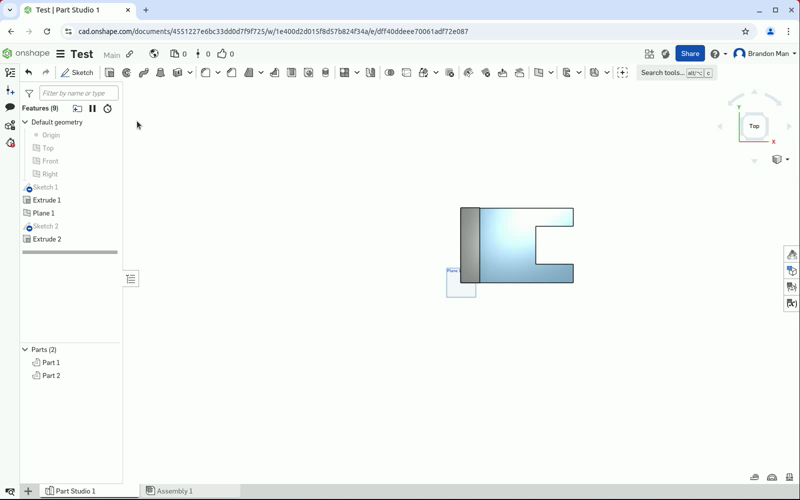
mouse_move(73, 189)
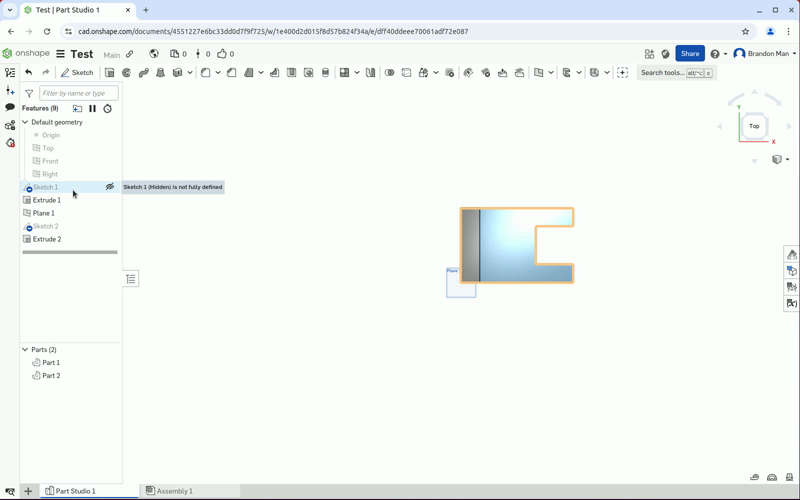
click(73, 189)
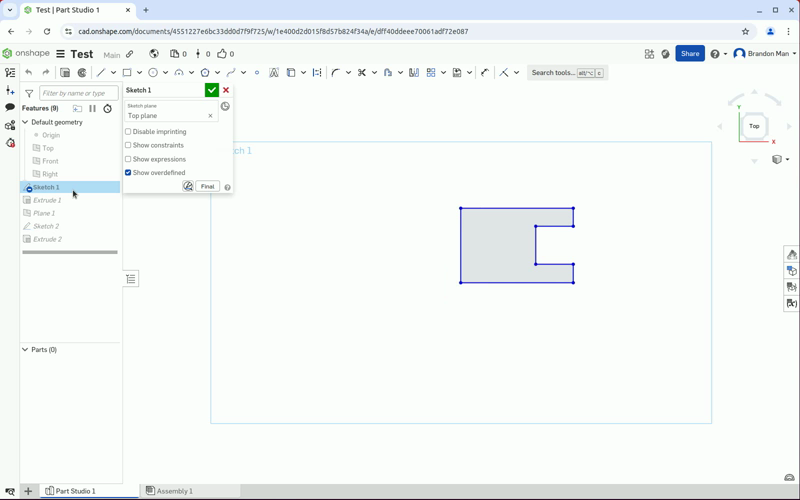
mouse_move(229, 92)
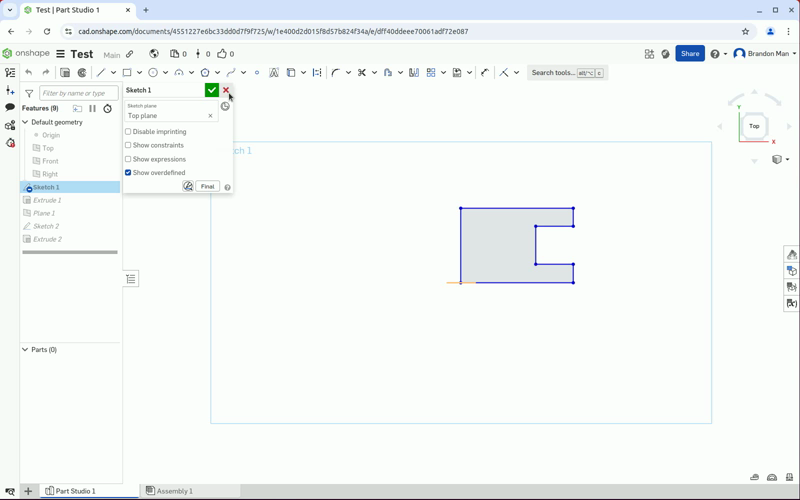
click(229, 92)
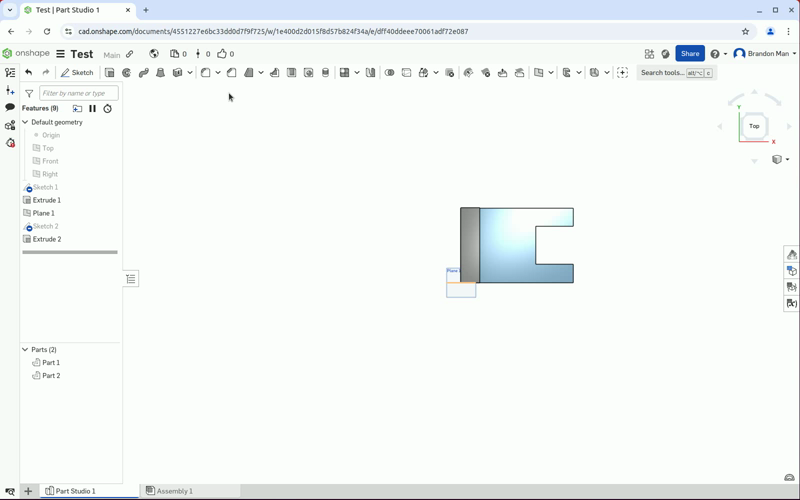
mouse_move(541, 75)
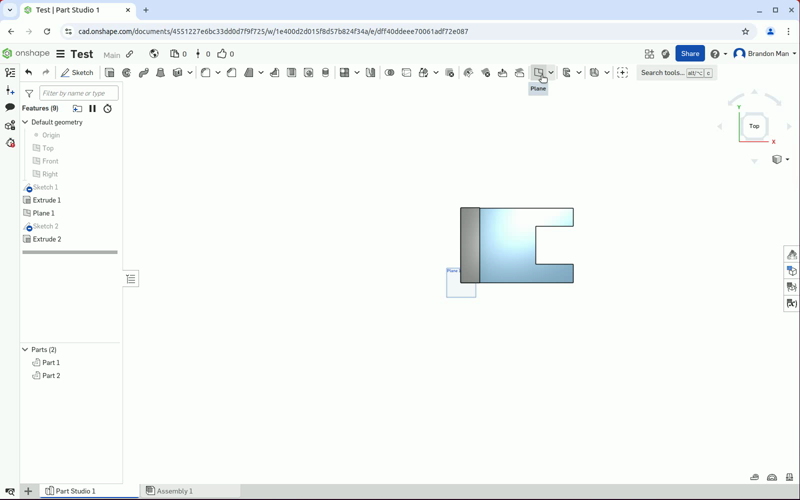
click(541, 75)
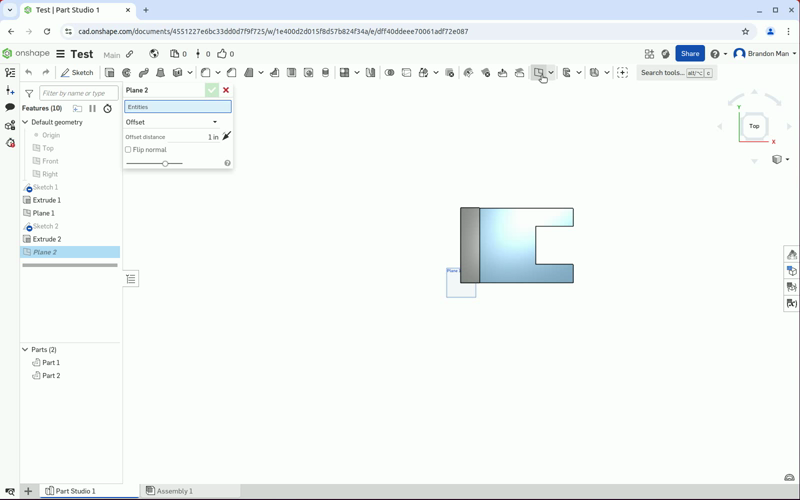
mouse_move(73, 150)
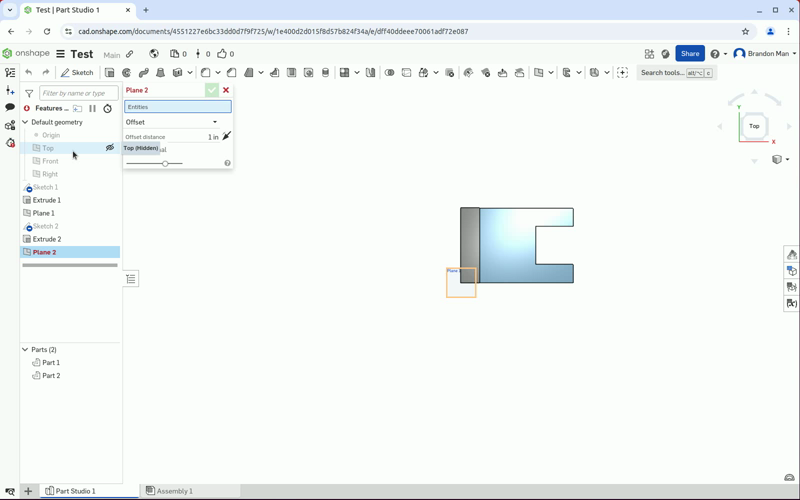
click(73, 150)
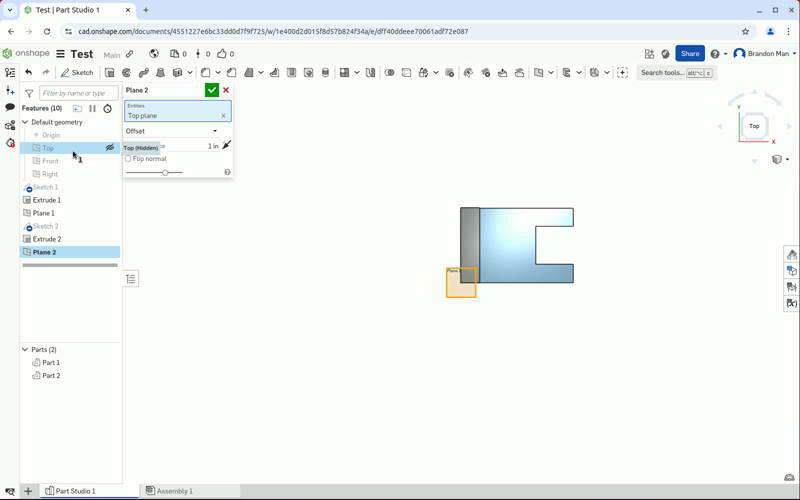
key(tab, 2)
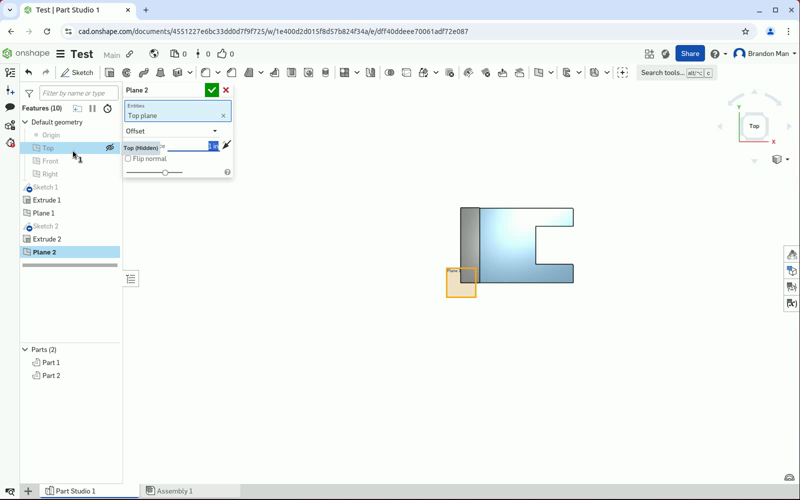
text(11.554)
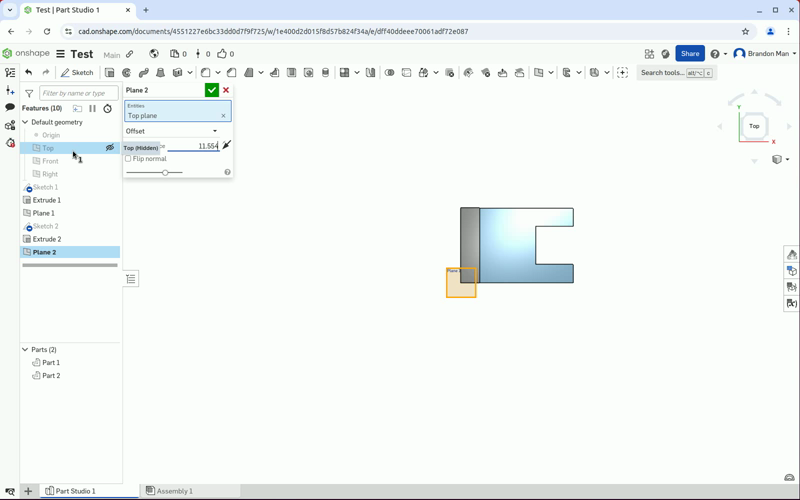
key(enter, 2)
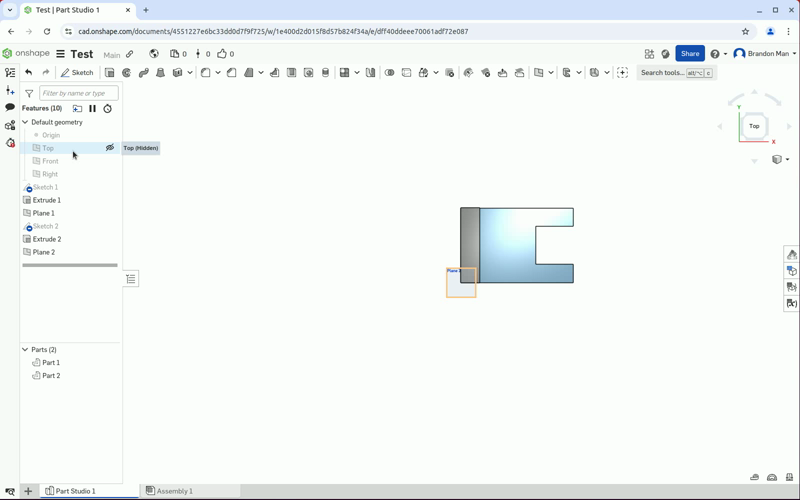
key(shift+s)
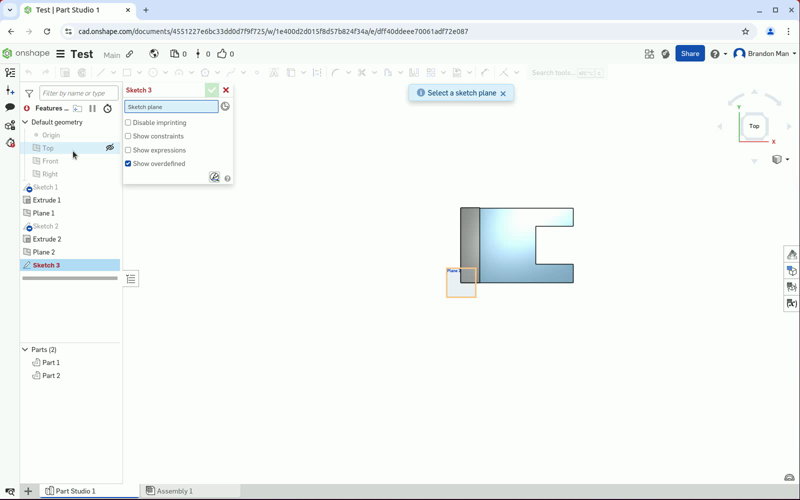
mouse_move(73, 254)
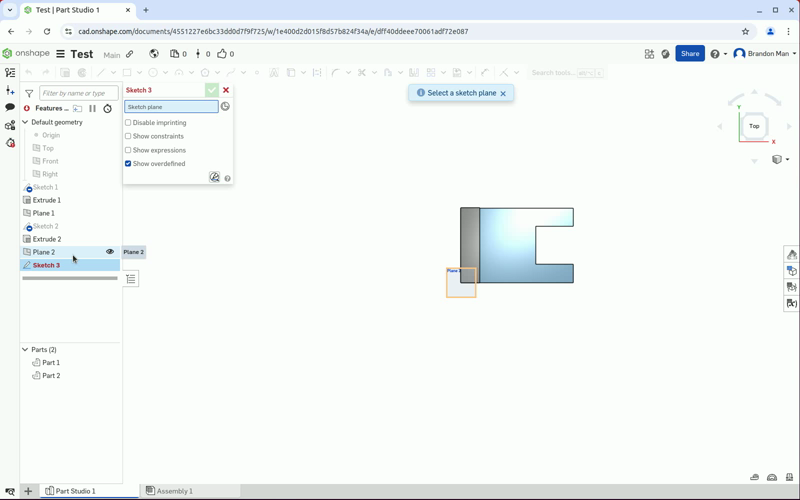
click(73, 254)
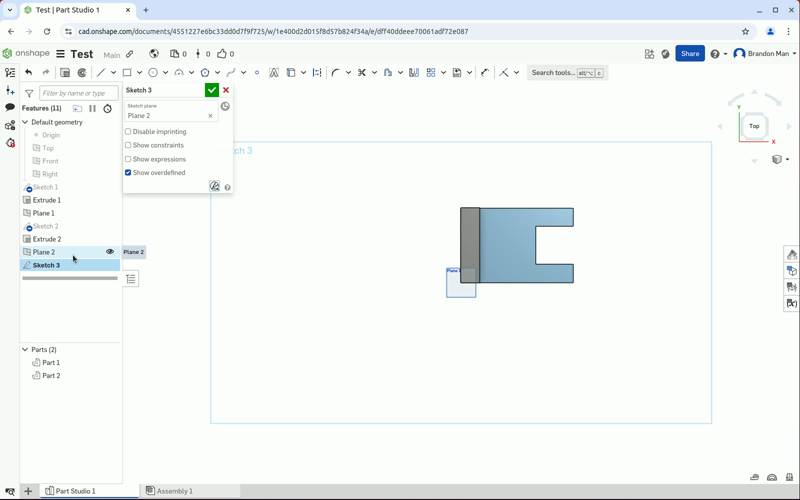
mouse_move(73, 352)
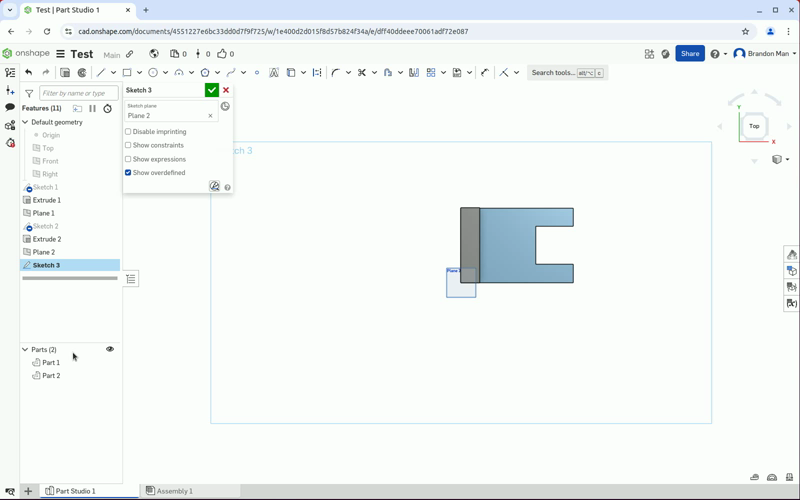
key(y)
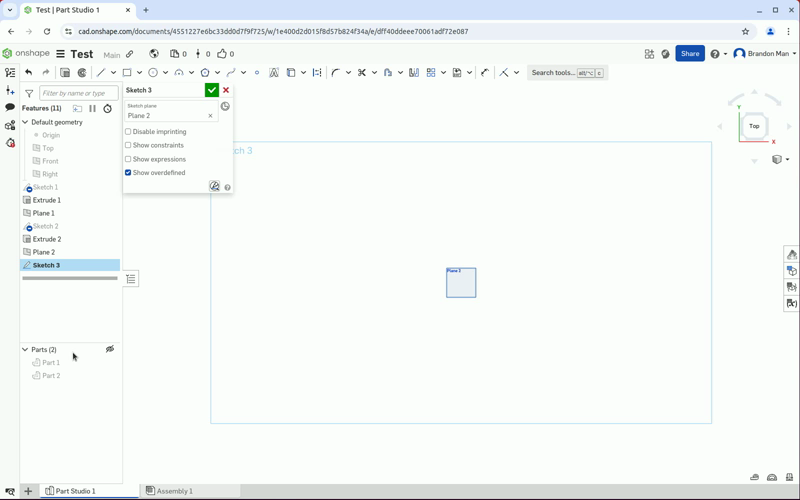
key(l)
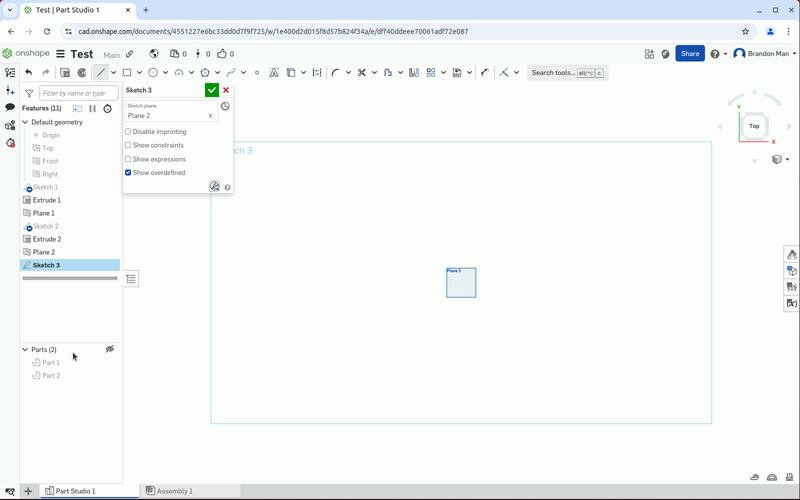
key_down(shift)
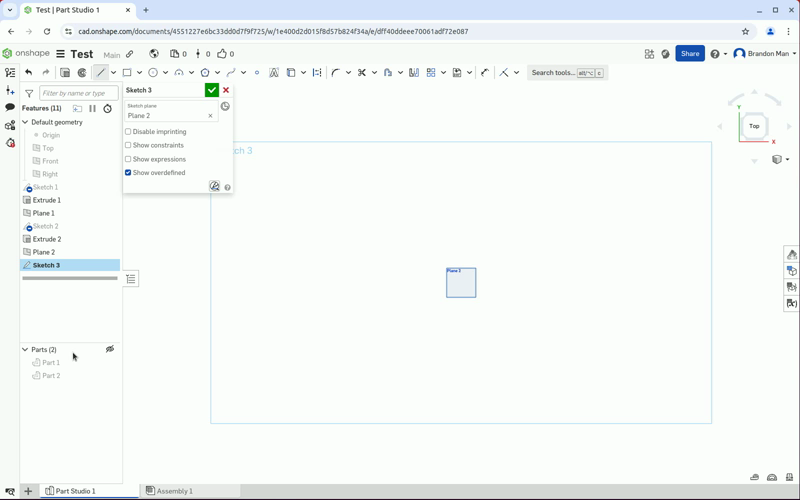
mouse_move(460, 282)
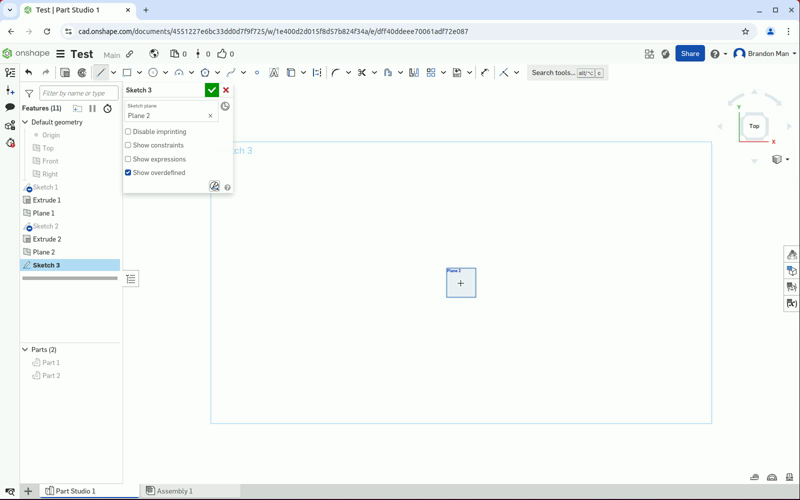
click(460, 282)
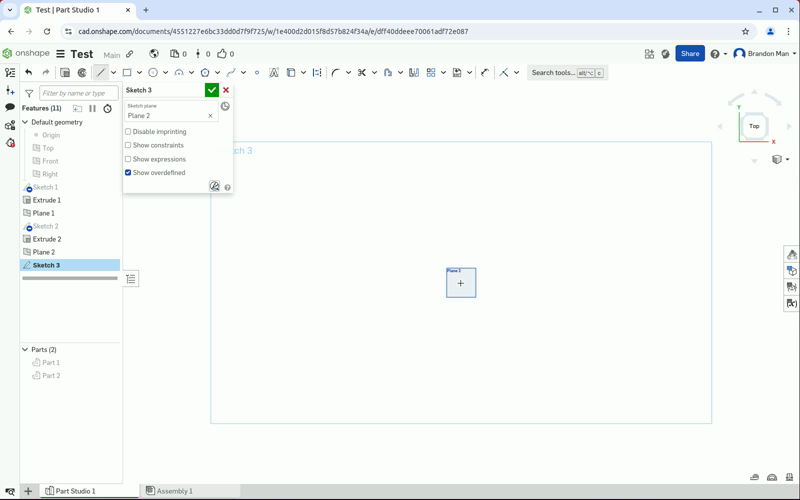
key_up(shift)
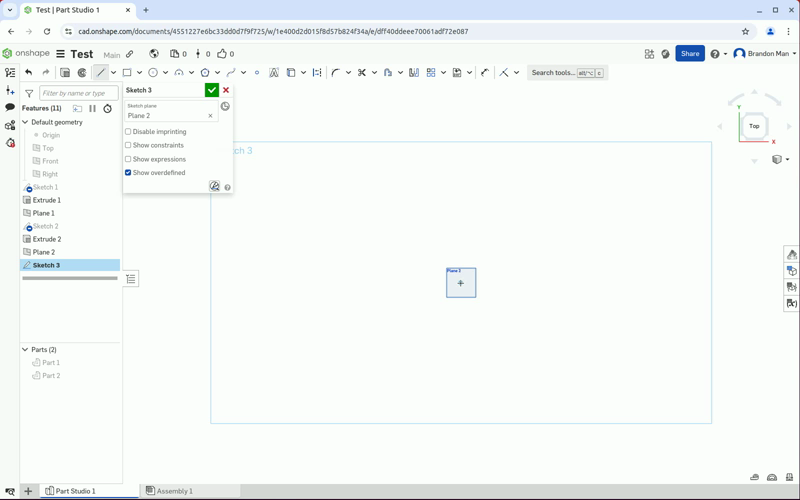
key_down(shift)
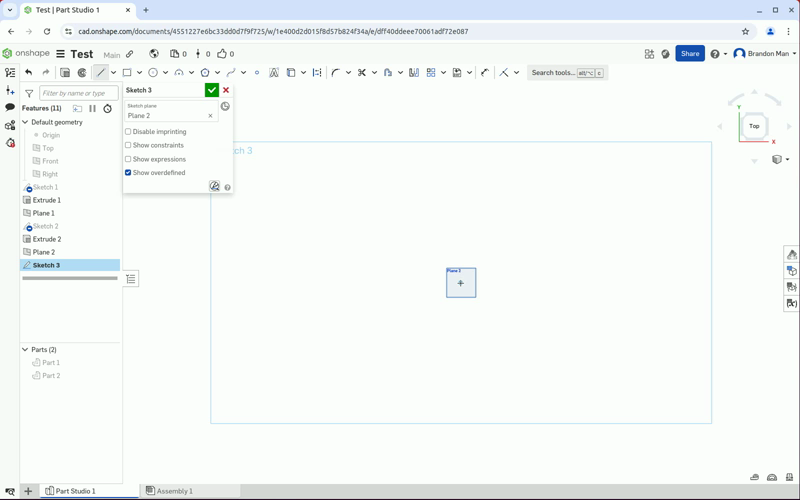
mouse_move(490, 282)
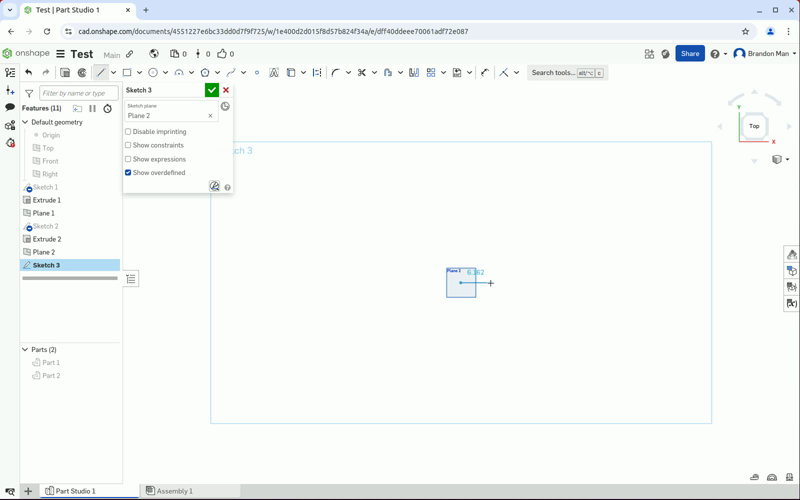
mouse_move(480, 282)
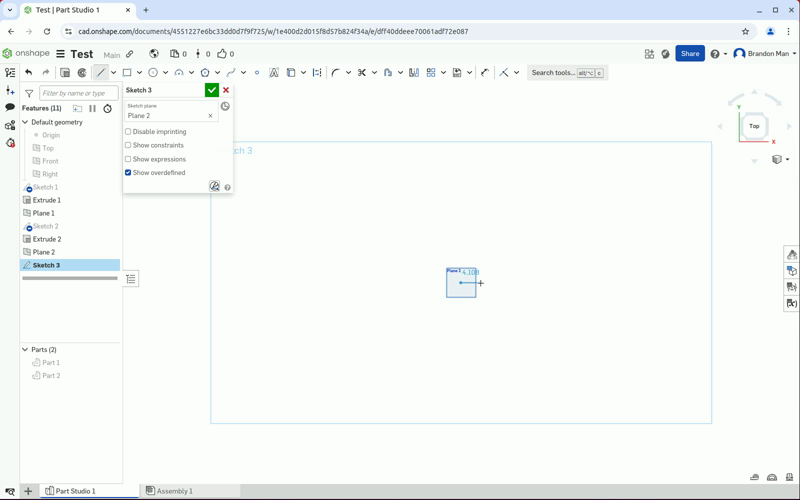
click(480, 282)
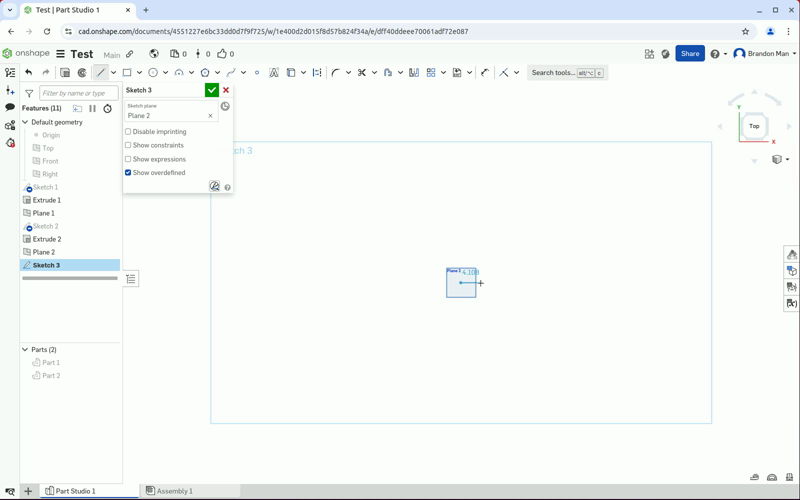
key_up(shift)
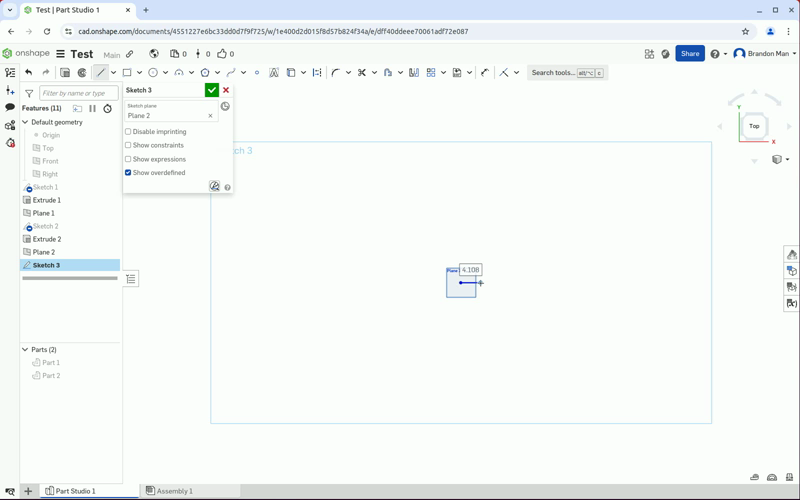
key_down(shift)
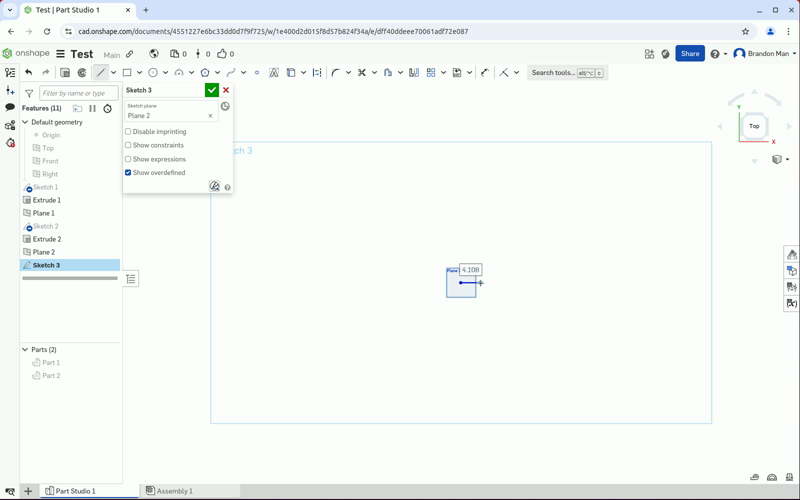
mouse_move(510, 282)
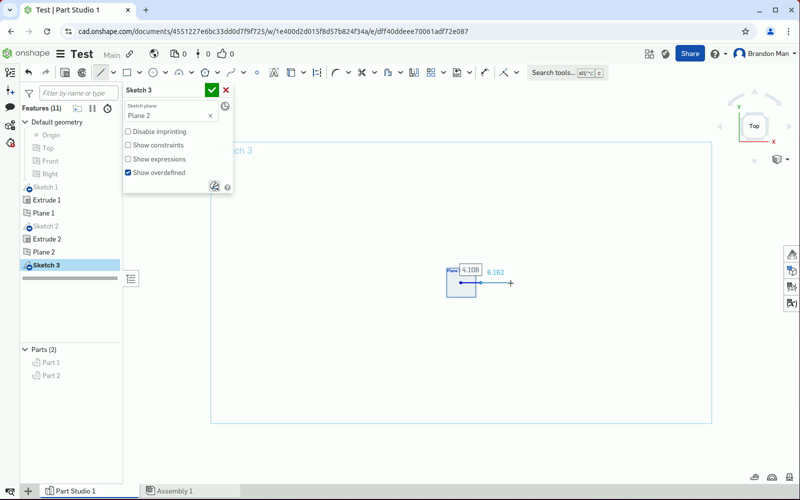
mouse_move(480, 263)
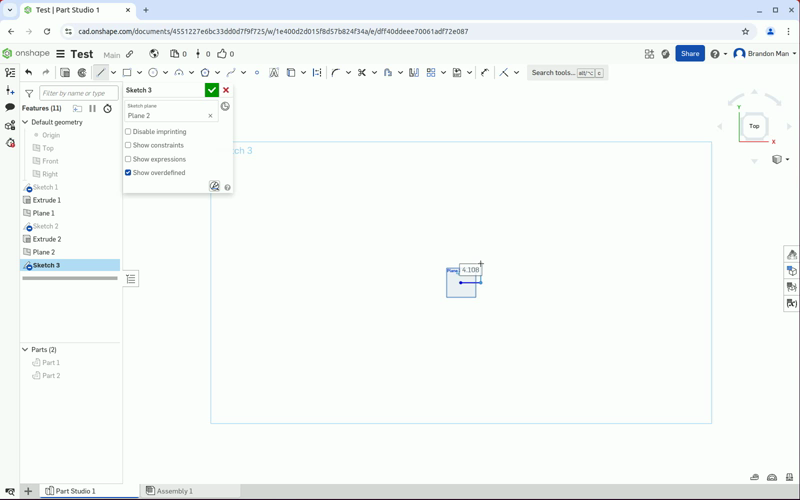
click(480, 263)
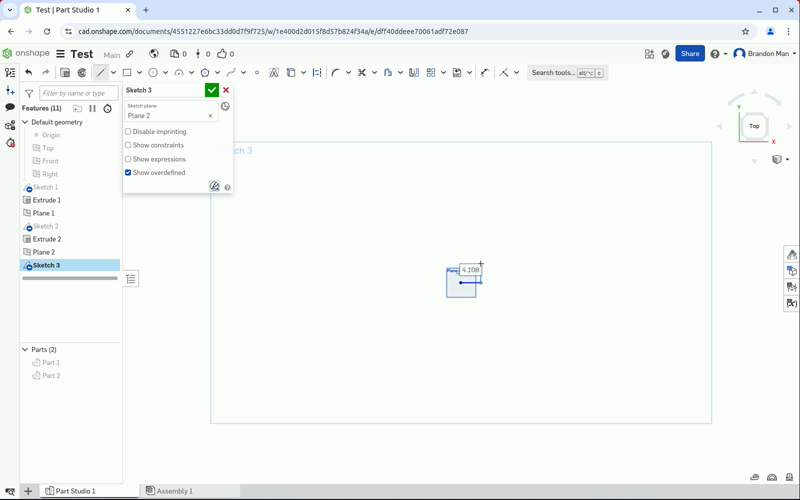
key_up(shift)
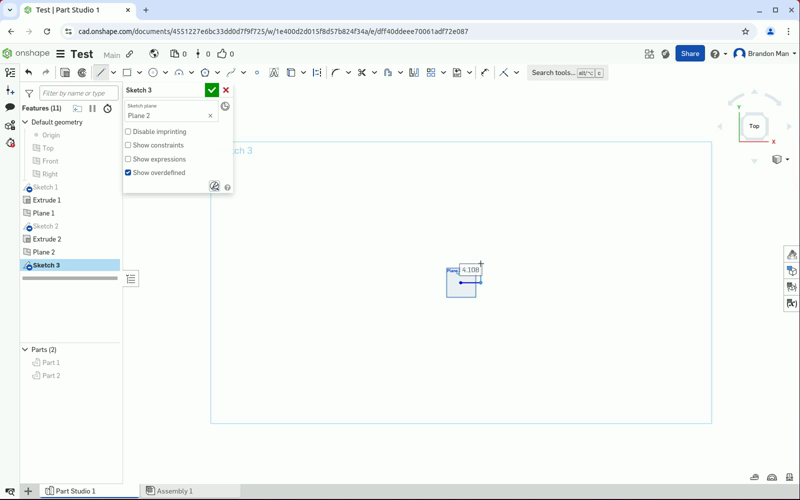
key_down(shift)
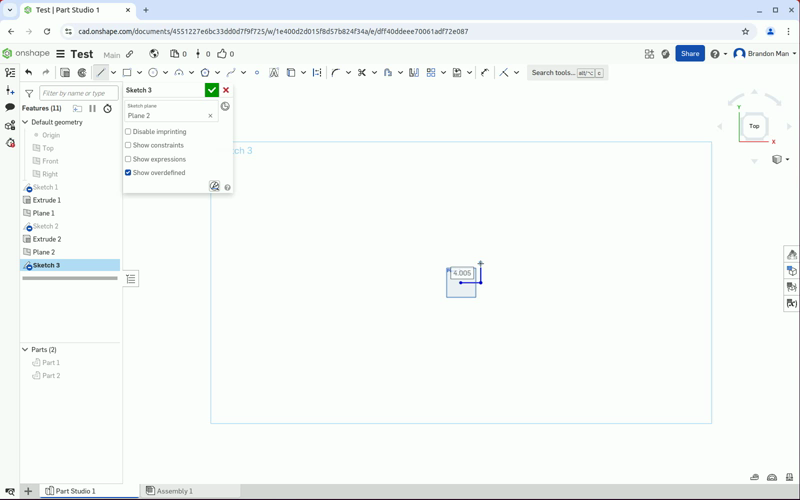
mouse_move(510, 263)
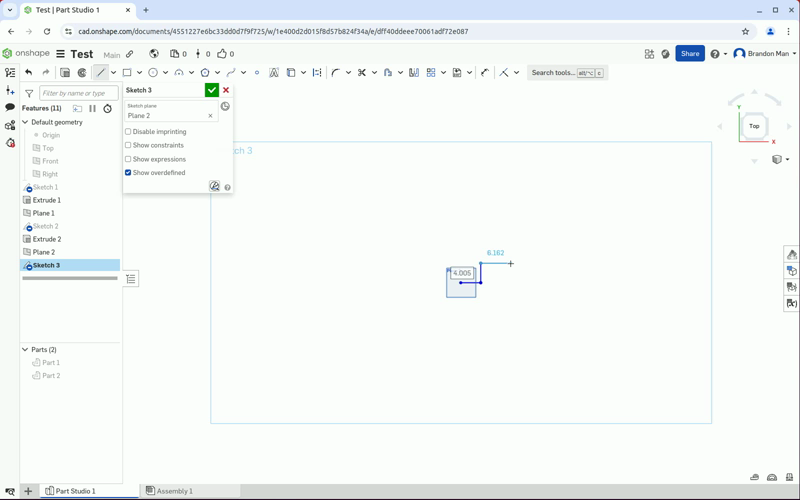
mouse_move(460, 263)
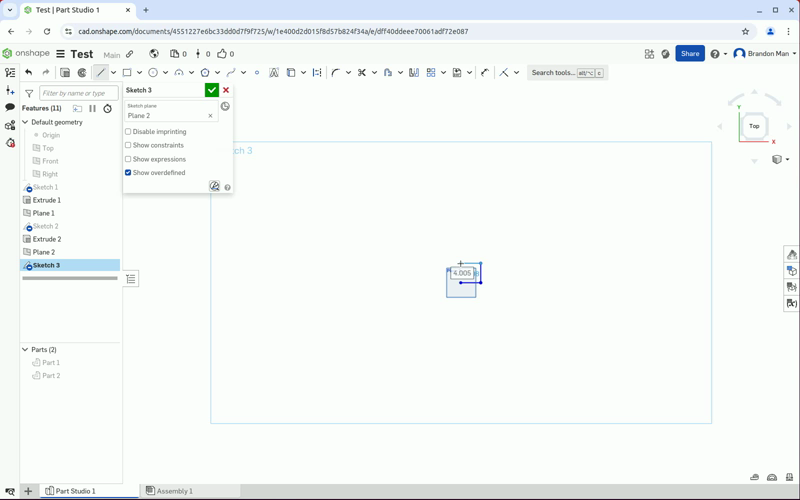
click(460, 263)
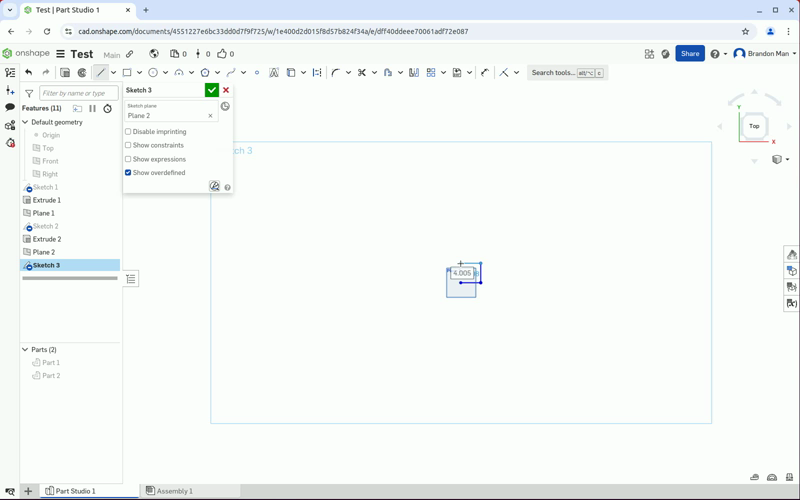
key_up(shift)
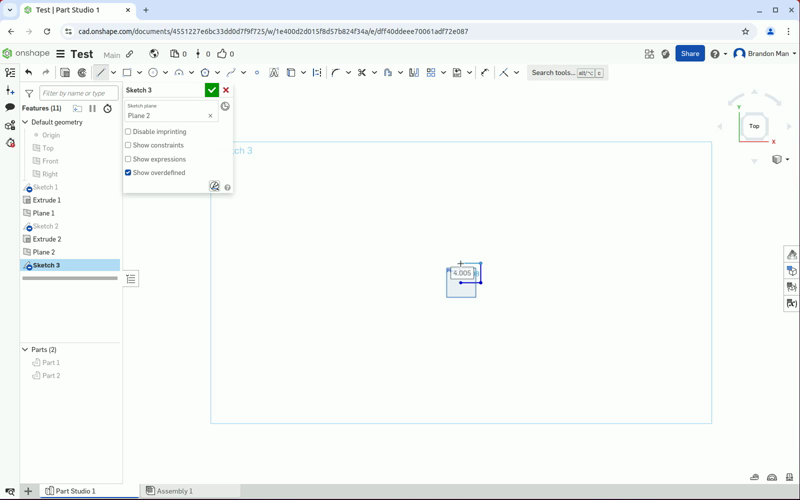
mouse_move(490, 263)
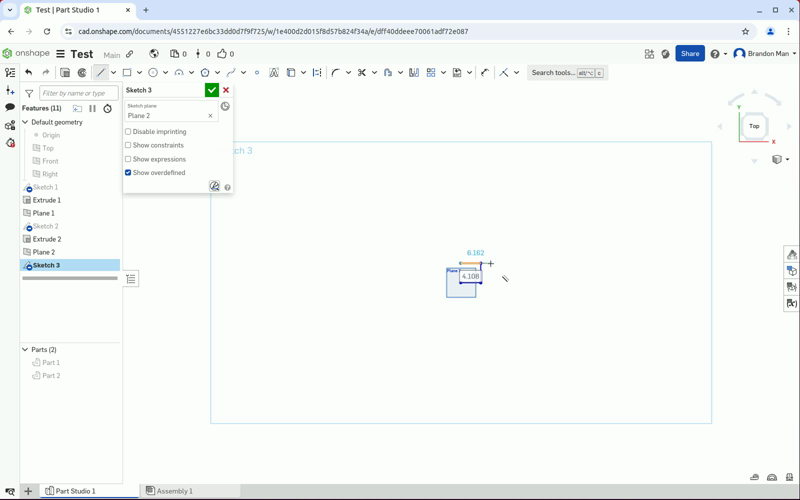
key_down(shift)
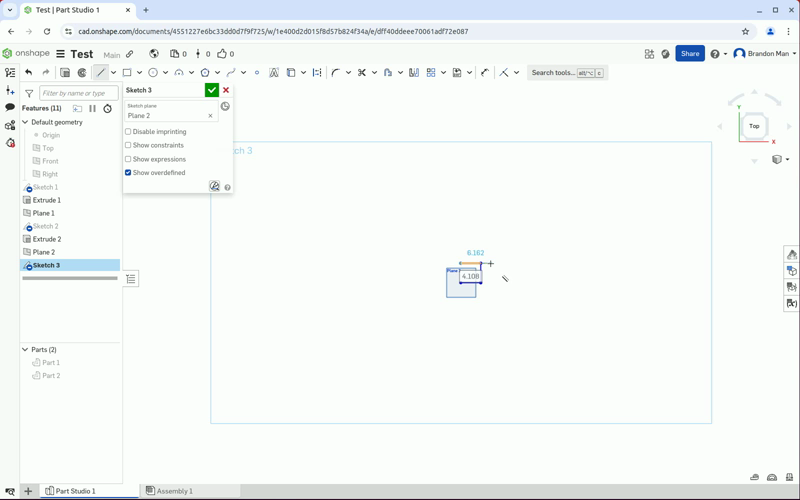
mouse_move(460, 282)
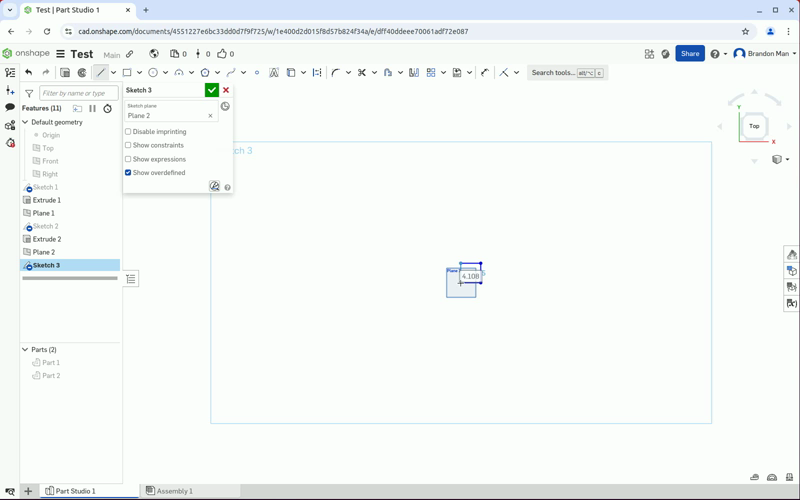
key_up(shift)
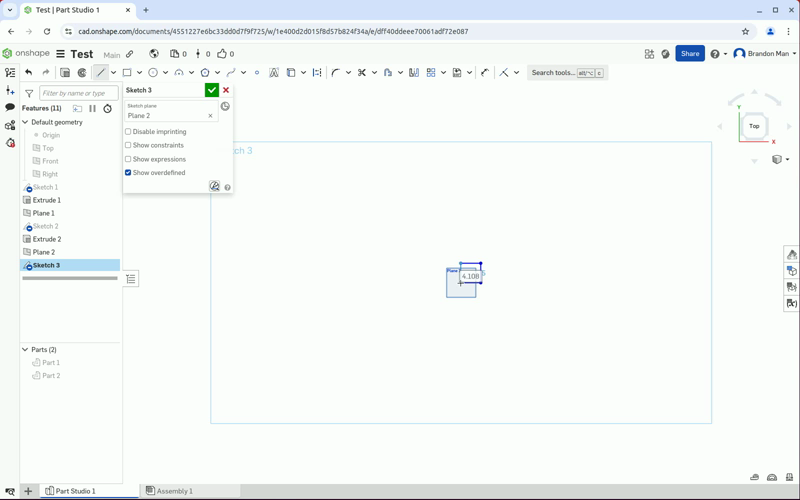
click(460, 282)
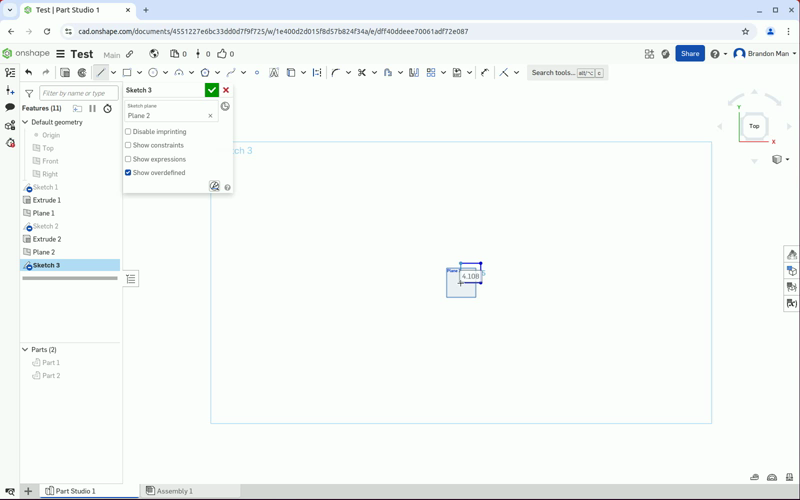
key(esc)
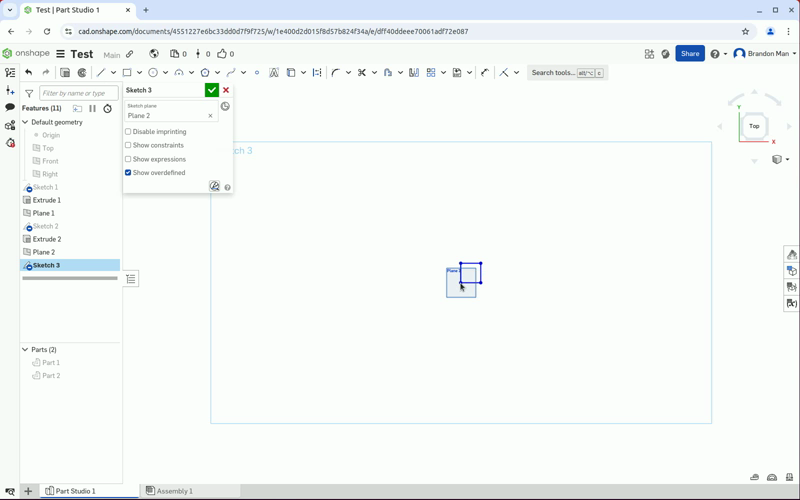
mouse_move(462, 276)
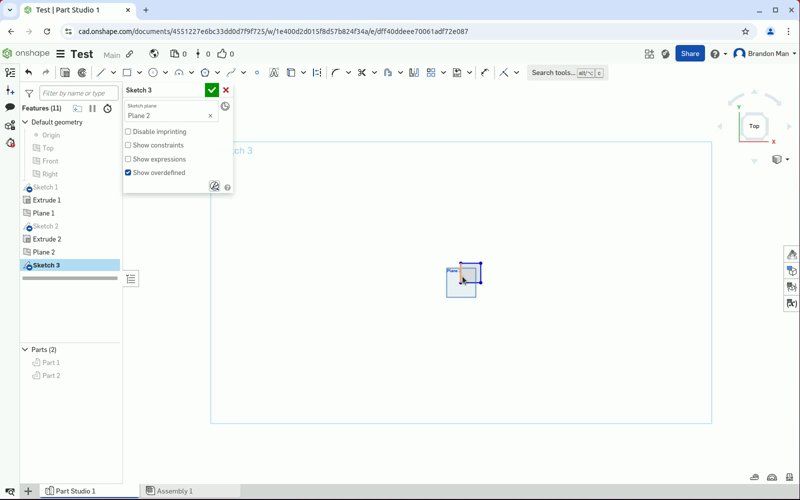
scroll(6)
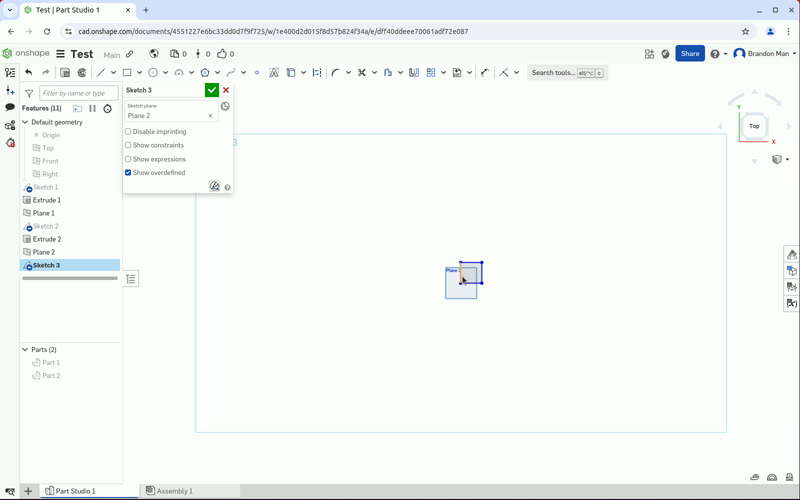
scroll(6)
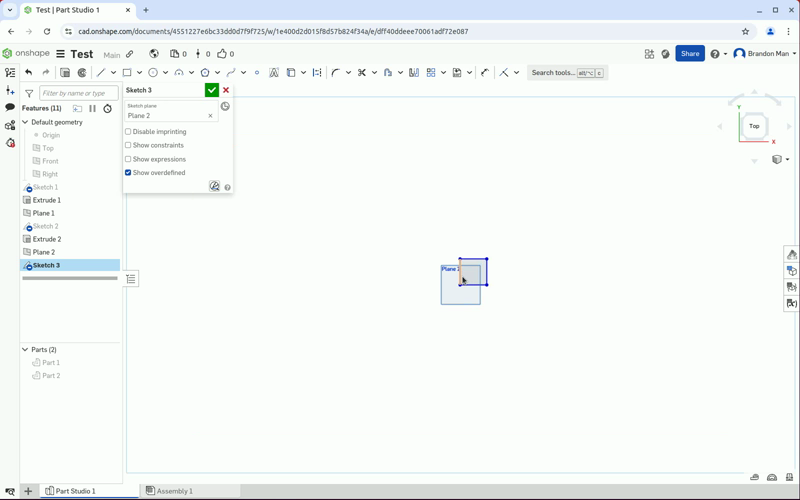
scroll(6)
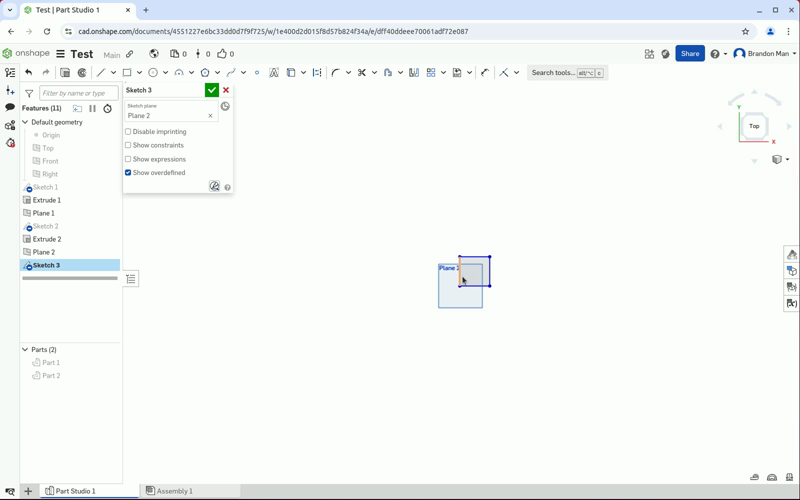
scroll(6)
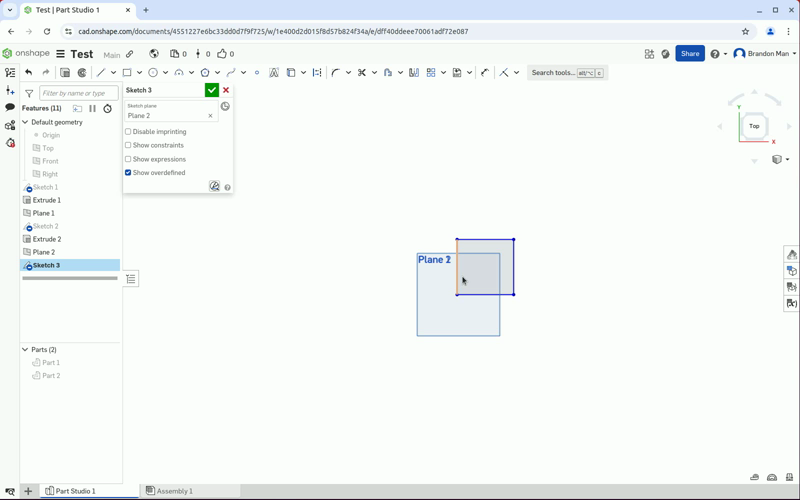
scroll(6)
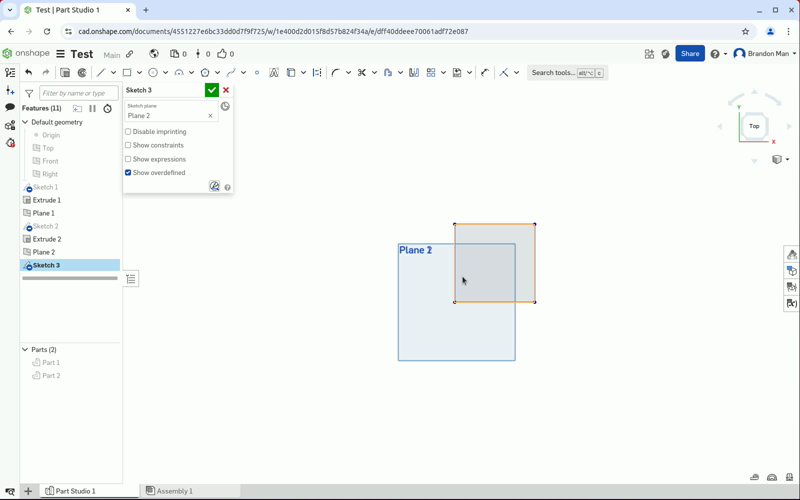
scroll(6)
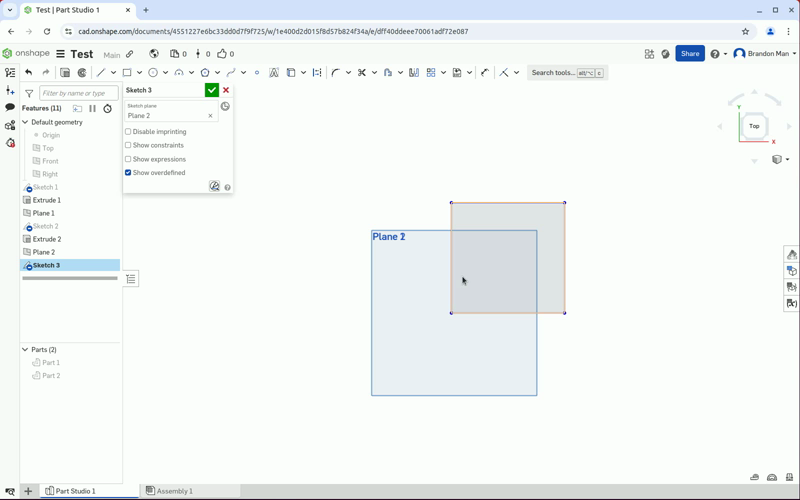
scroll(6)
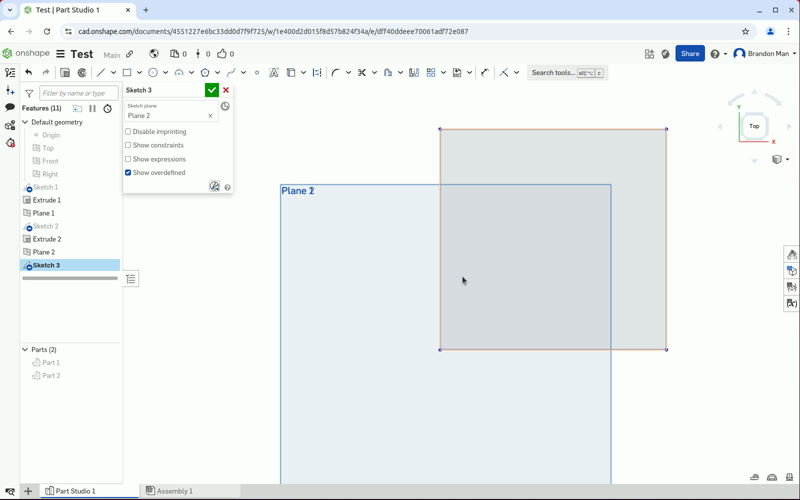
click(462, 276)
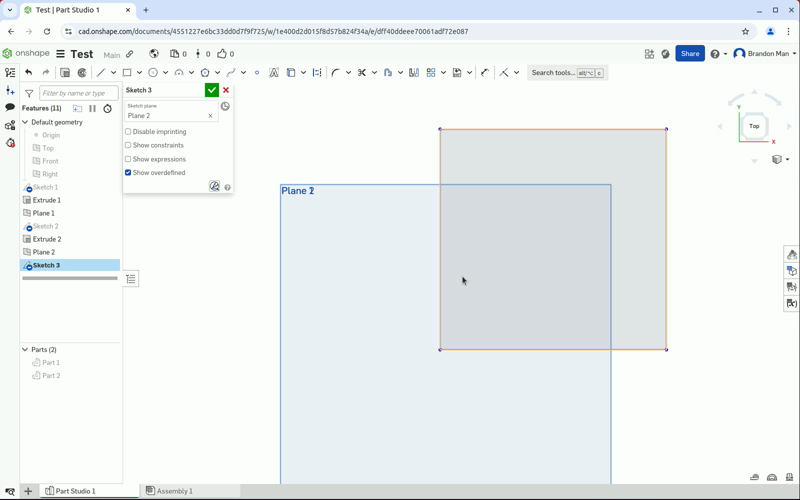
scroll(-6)
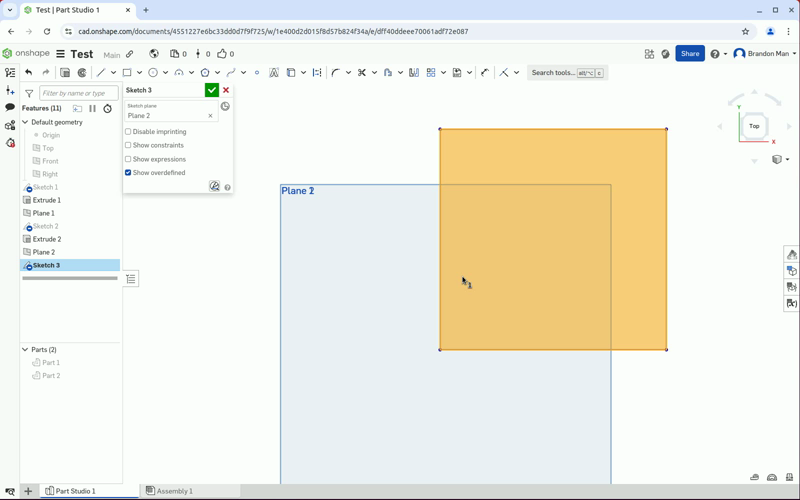
scroll(-6)
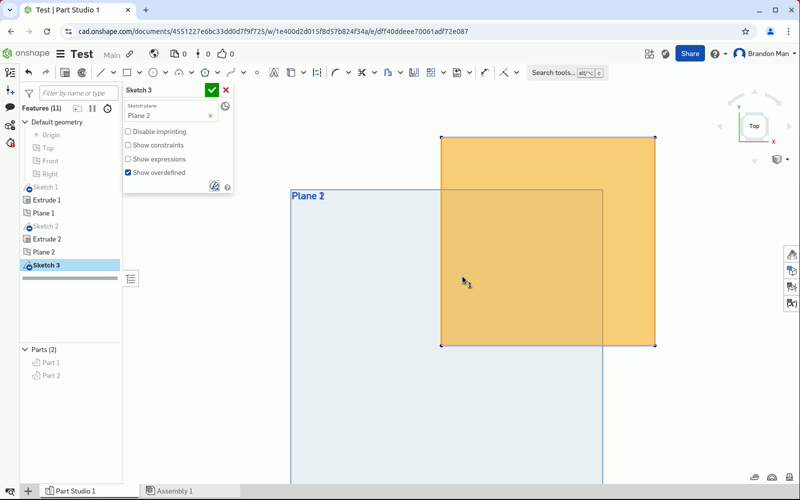
scroll(-6)
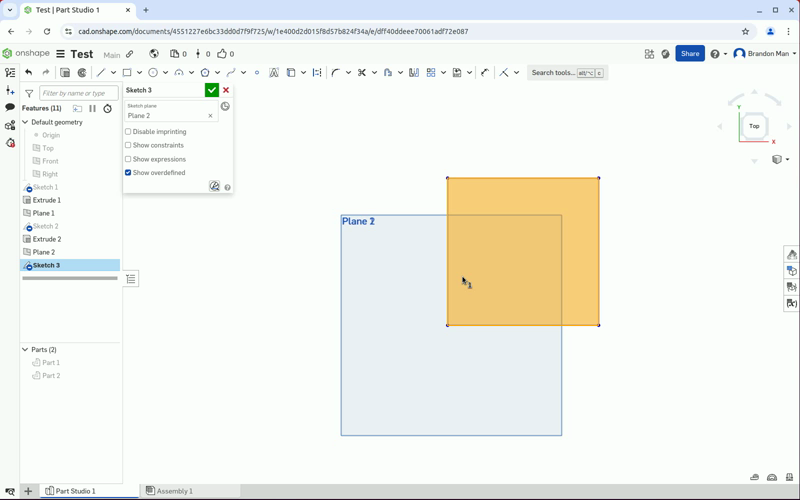
scroll(-6)
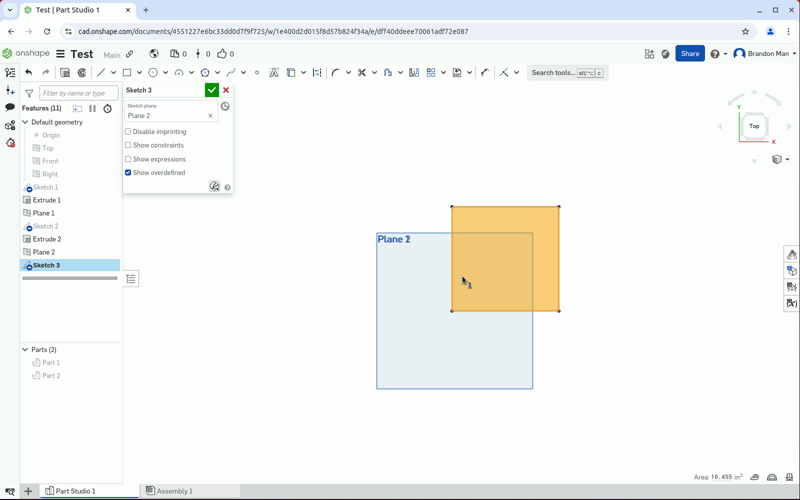
scroll(-6)
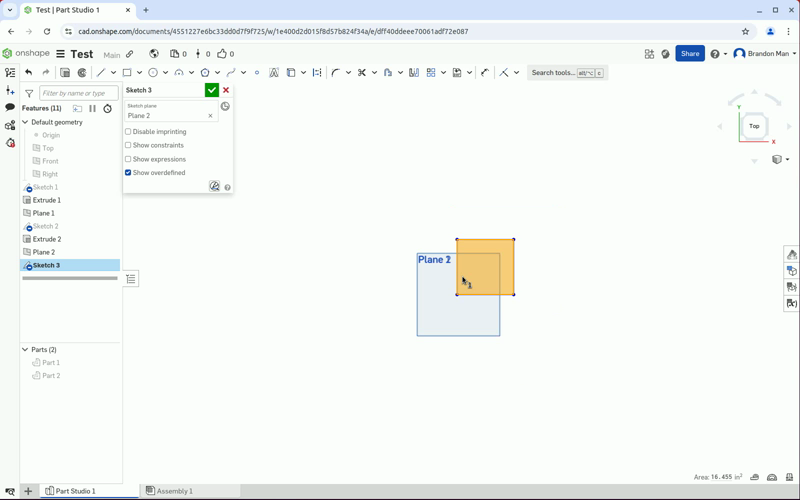
scroll(-6)
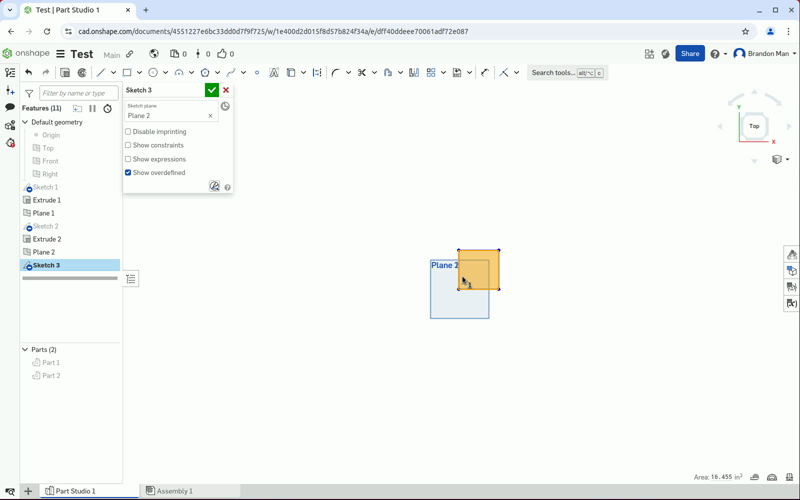
scroll(-6)
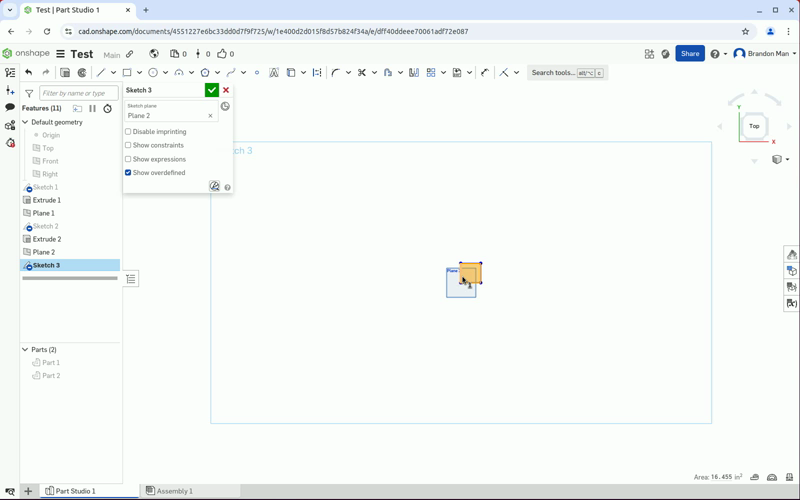
mouse_move(73, 352)
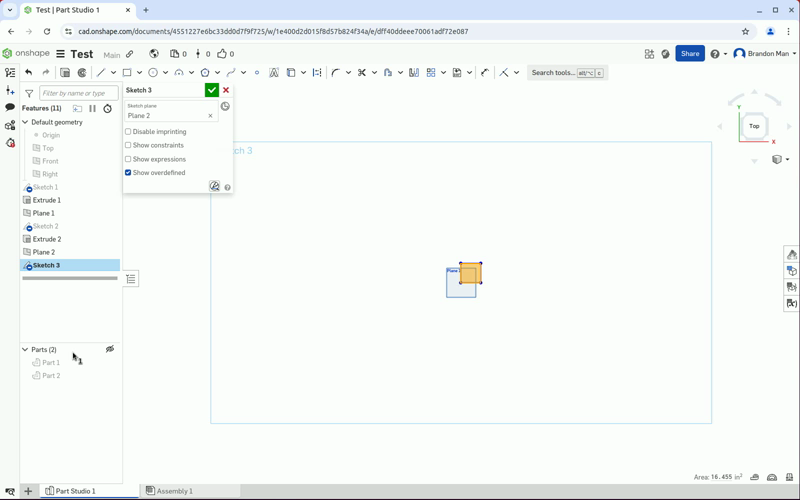
key(shift+y)
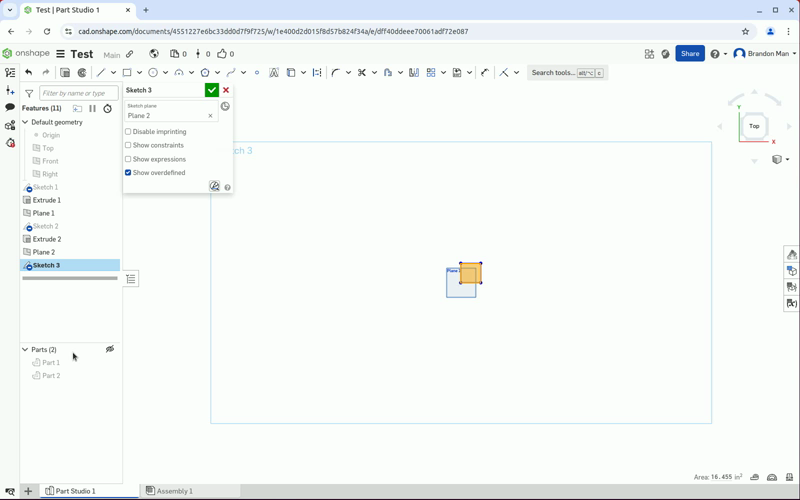
key(shift+e)
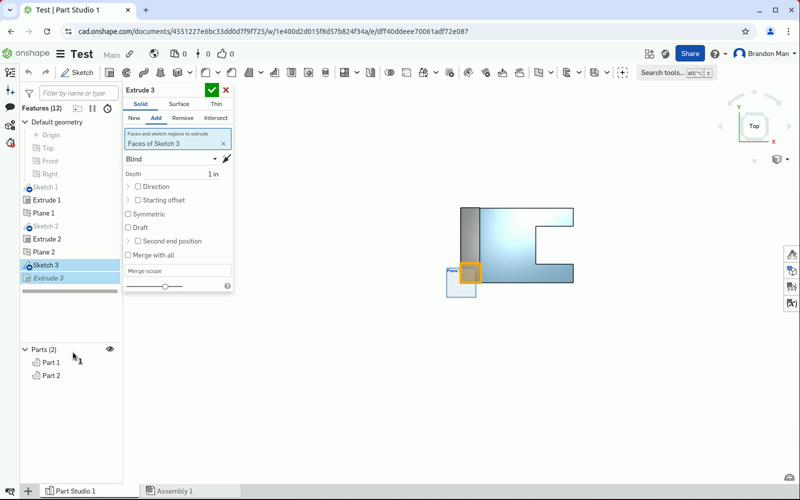
mouse_move(143, 106)
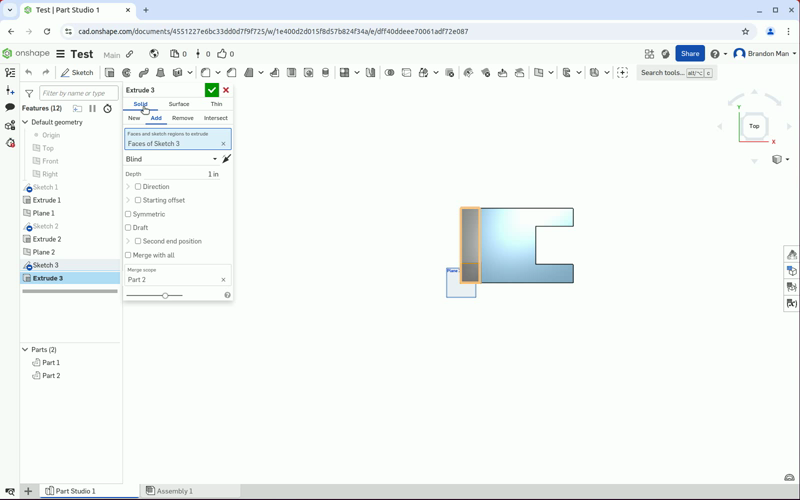
click(143, 106)
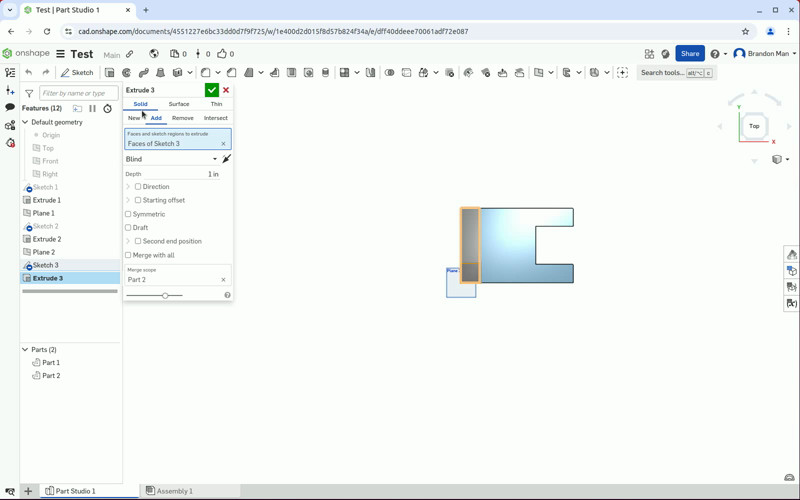
mouse_move(137, 120)
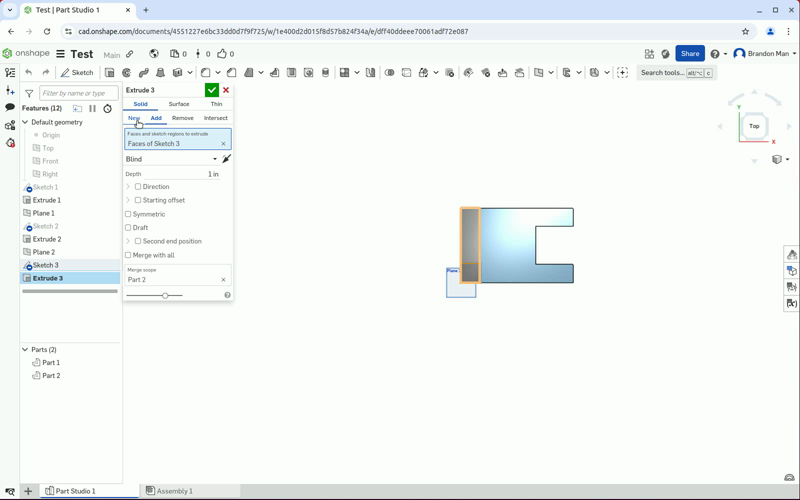
click(137, 120)
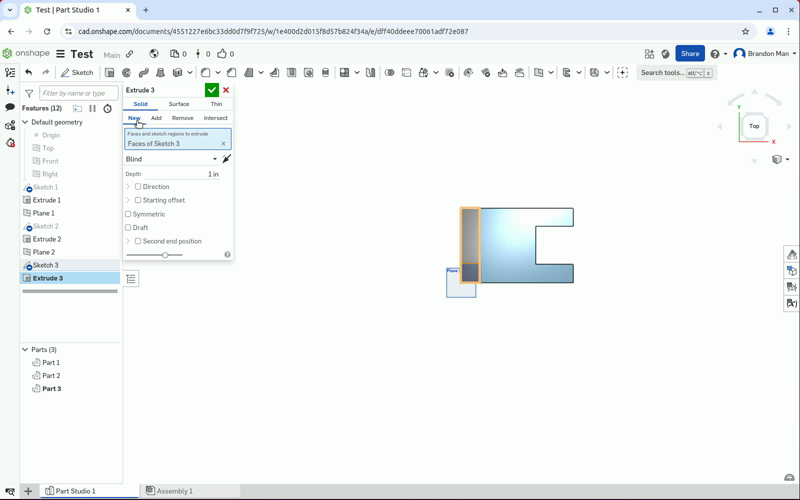
key(tab, 4)
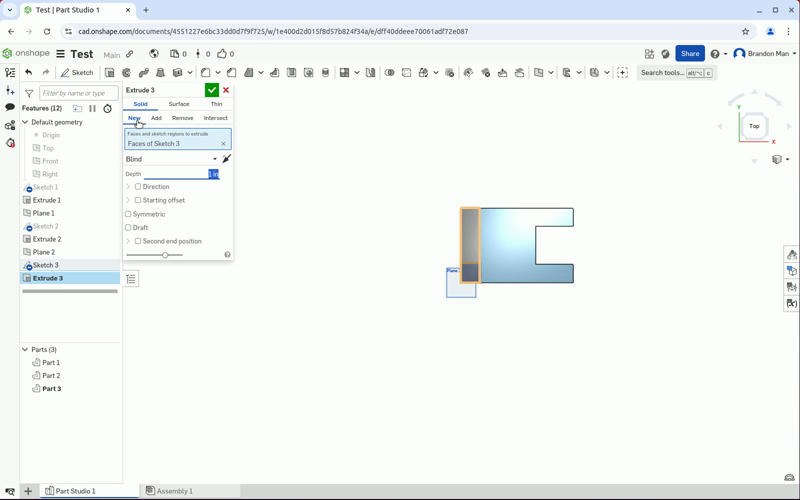
text(3.851)
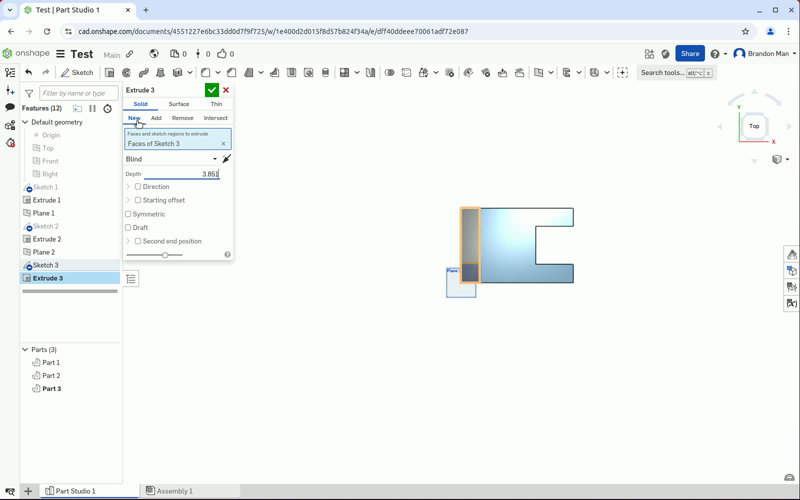
key(enter)
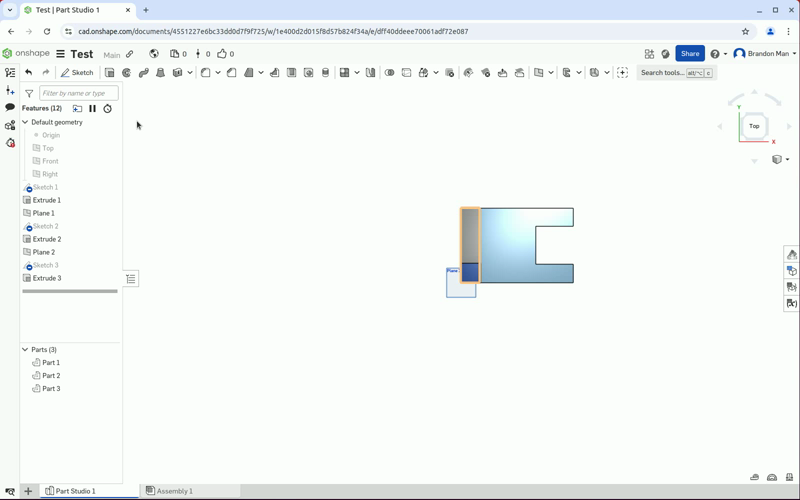
key(shift+h)
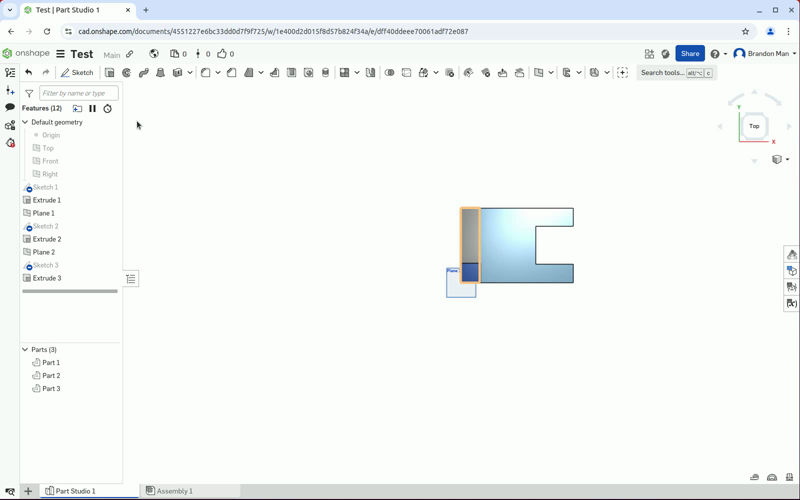
key(shift+h)
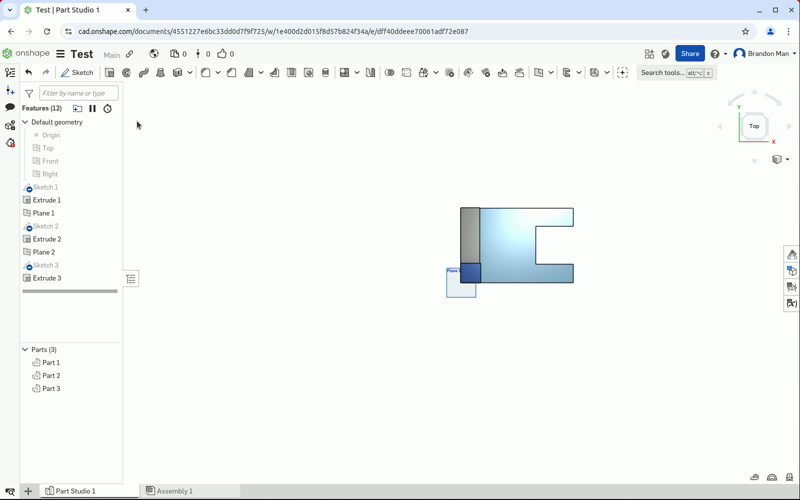
mouse_move(73, 189)
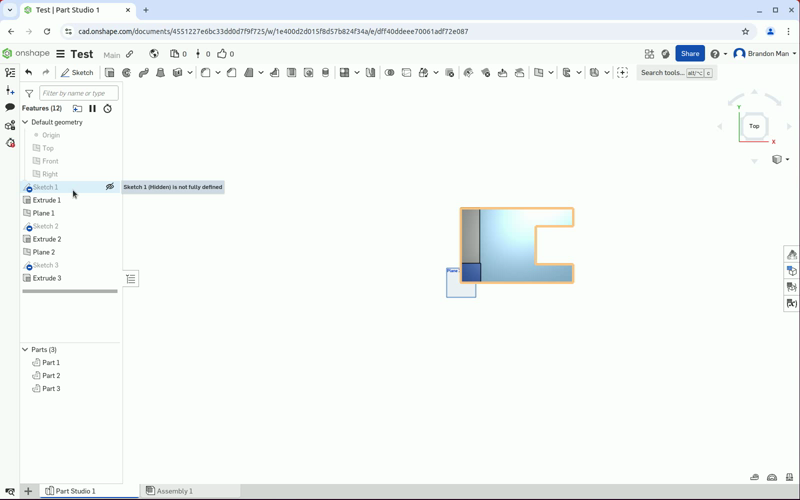
click(73, 189)
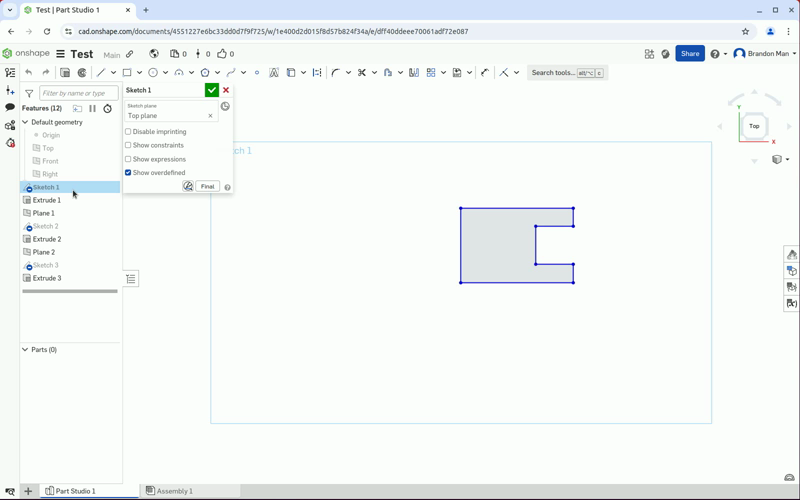
mouse_move(229, 92)
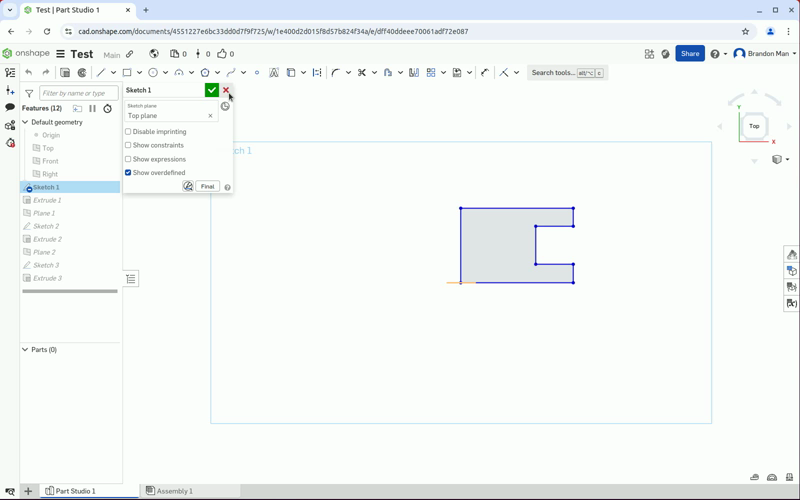
click(229, 92)
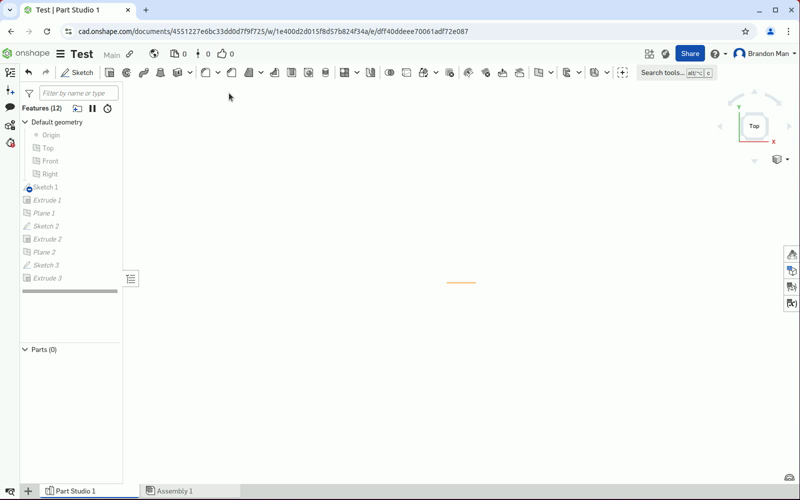
key(shift+s)
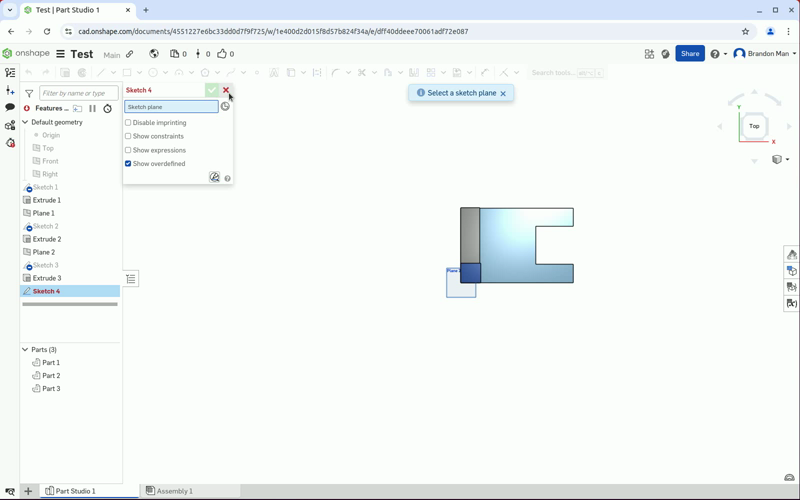
mouse_move(73, 254)
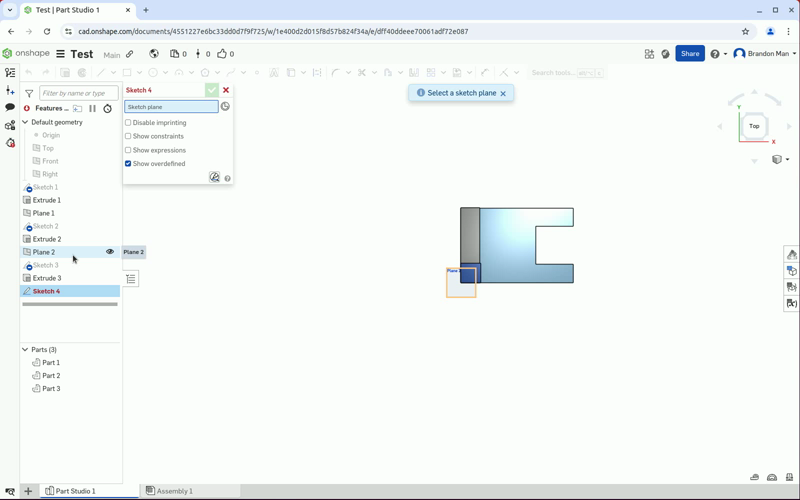
click(73, 254)
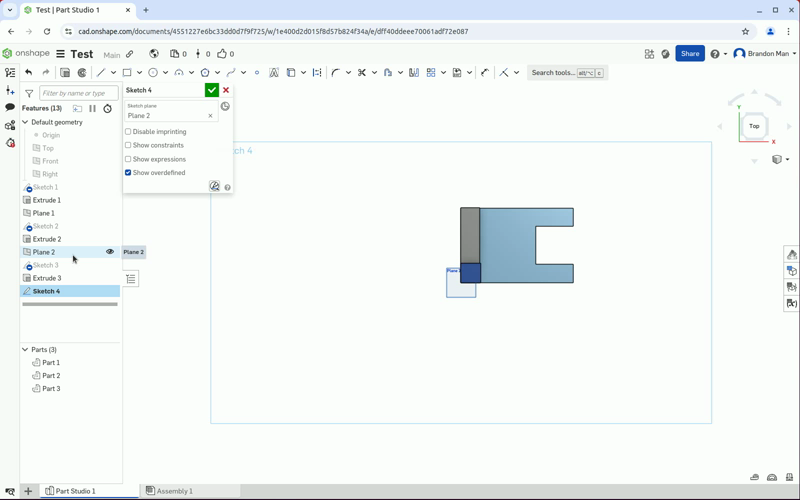
mouse_move(73, 352)
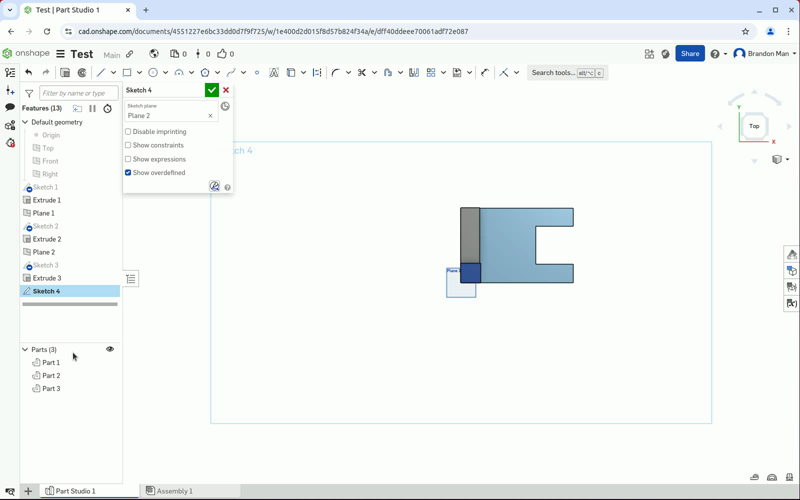
key(y)
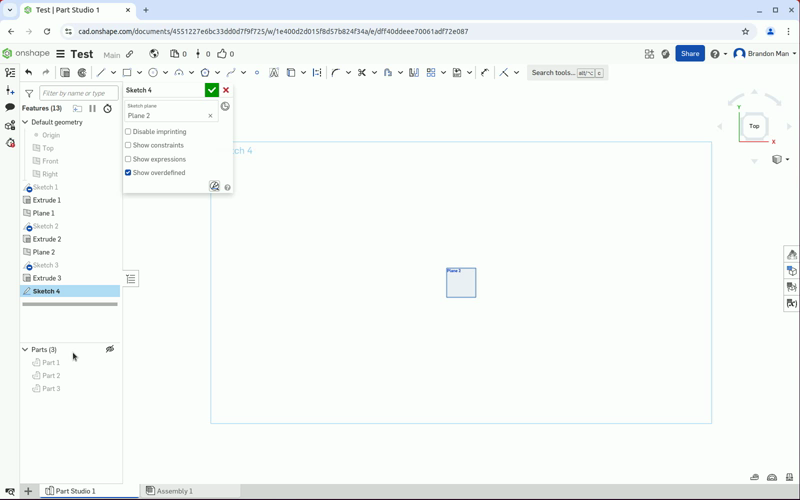
key(l)
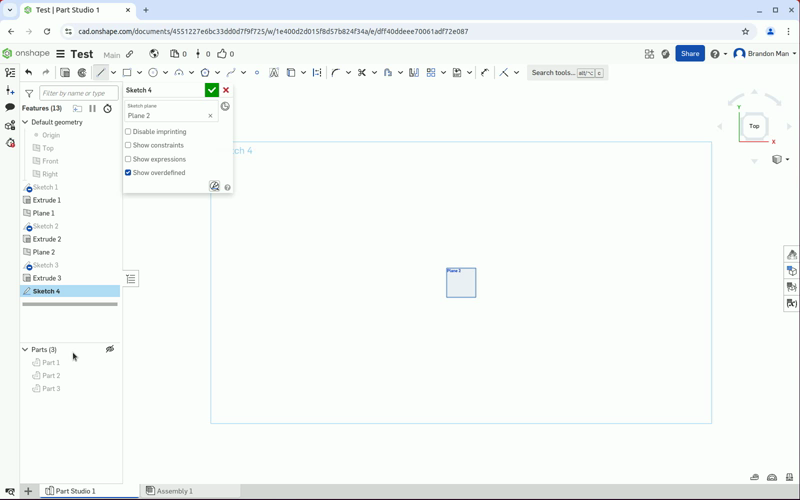
key_down(shift)
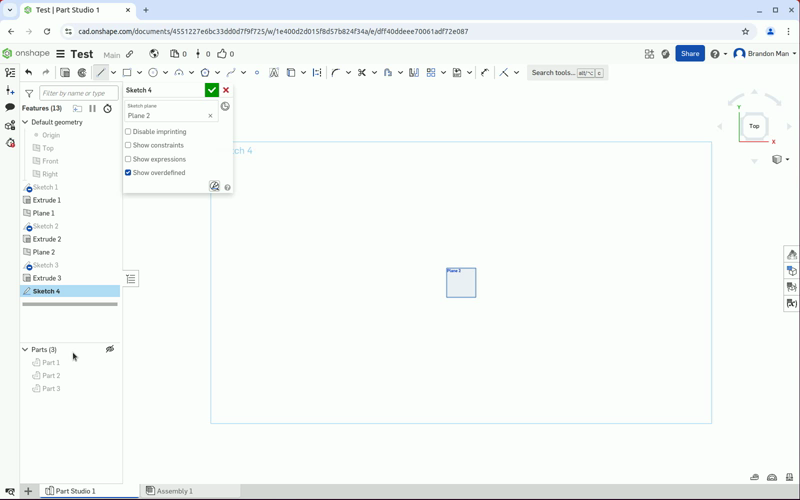
mouse_move(460, 226)
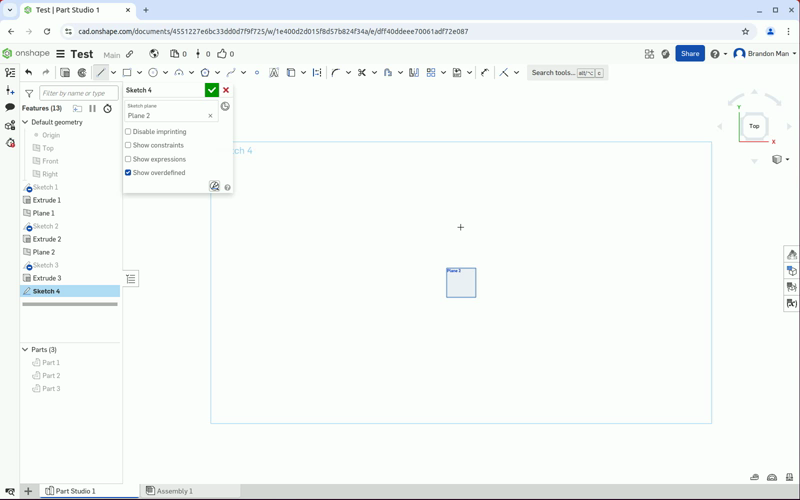
click(460, 226)
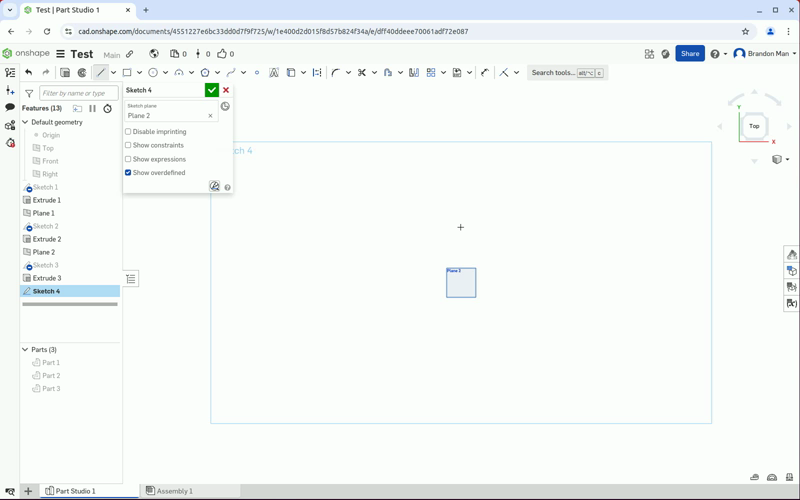
key_up(shift)
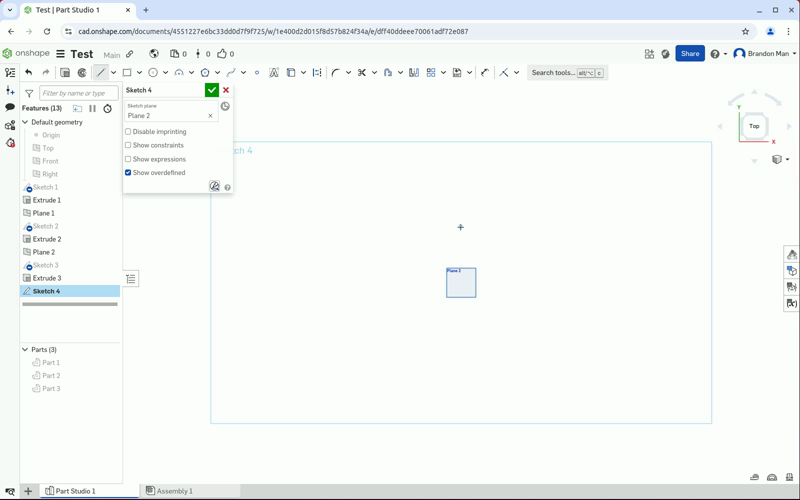
key_down(shift)
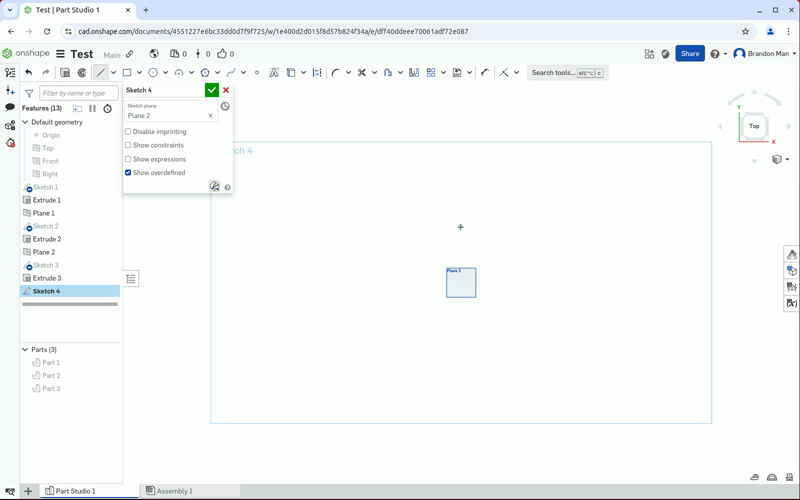
mouse_move(490, 226)
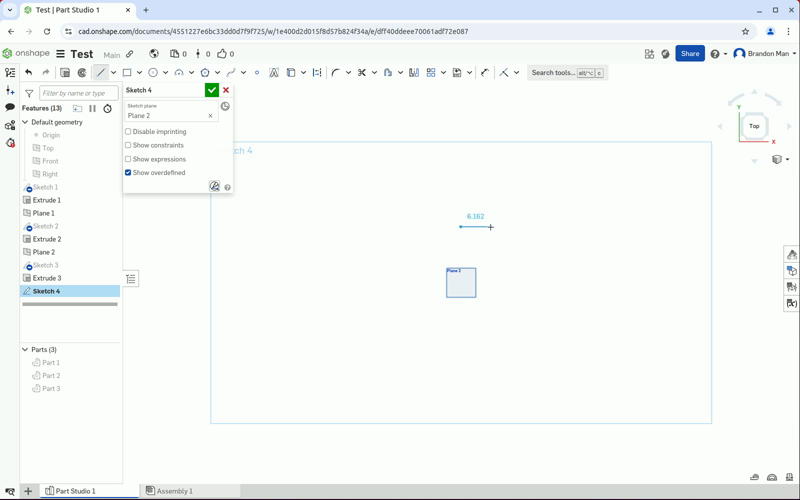
mouse_move(480, 226)
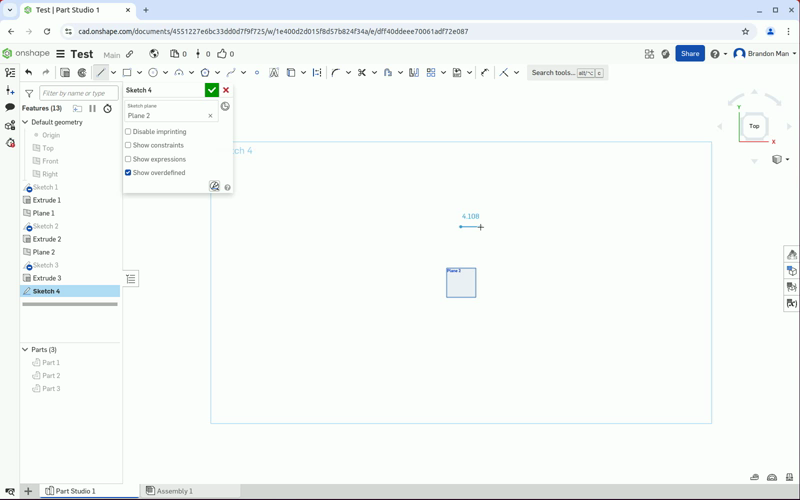
click(480, 226)
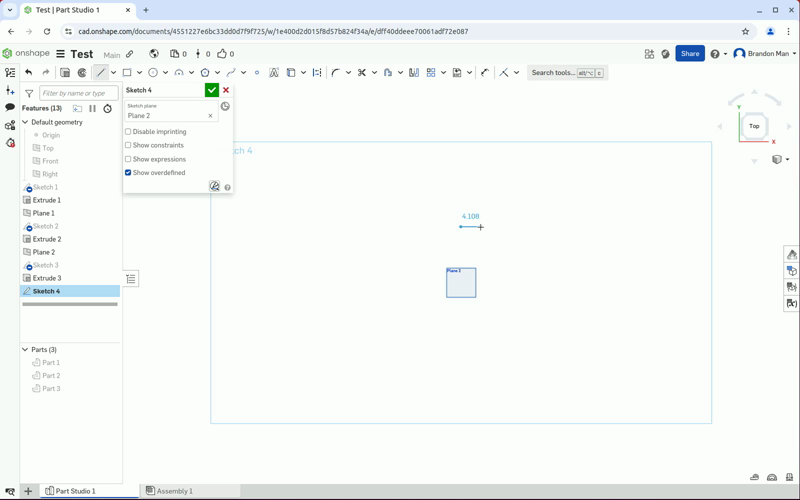
key_up(shift)
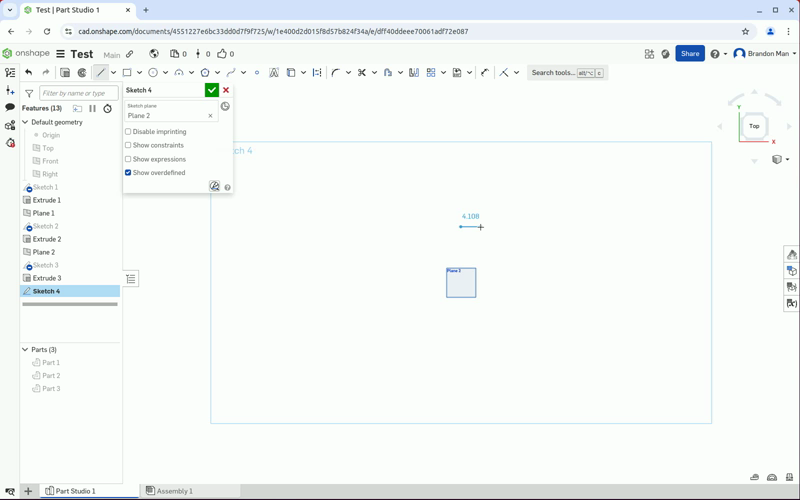
key_down(shift)
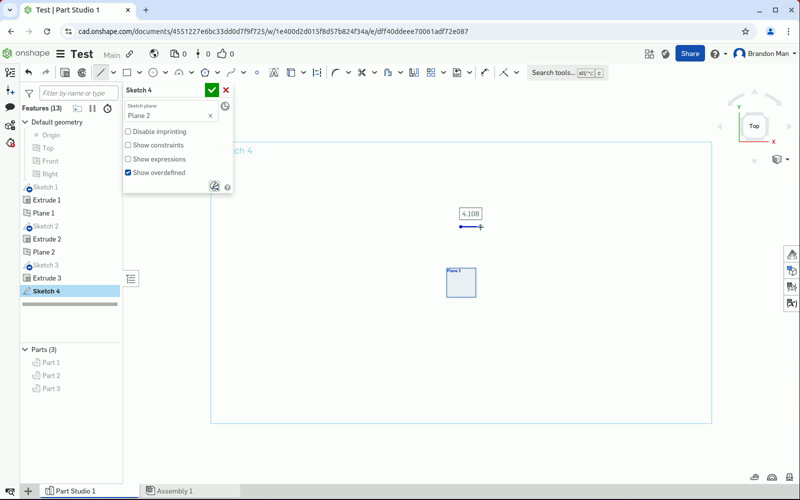
mouse_move(510, 226)
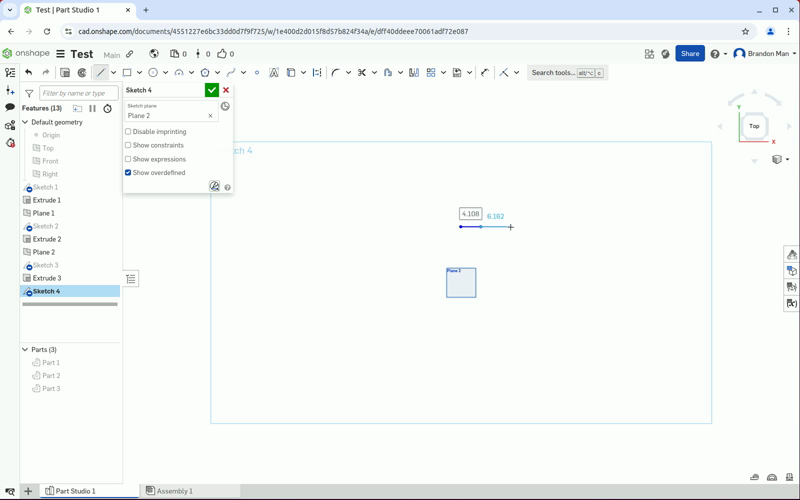
mouse_move(480, 207)
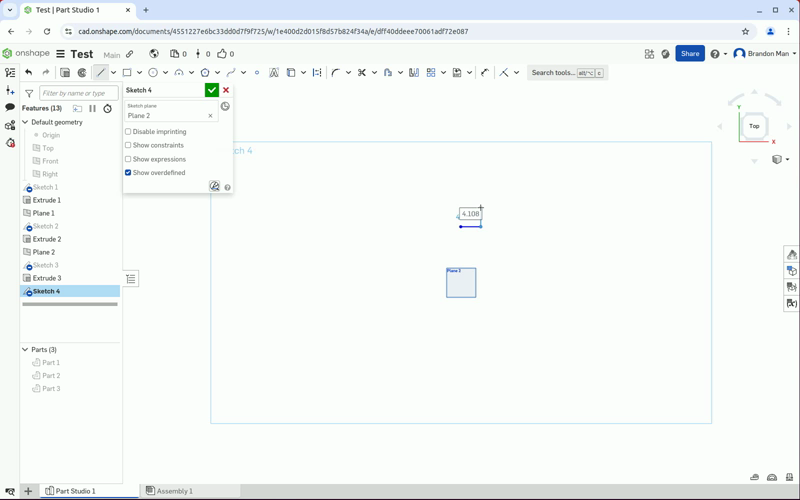
click(480, 207)
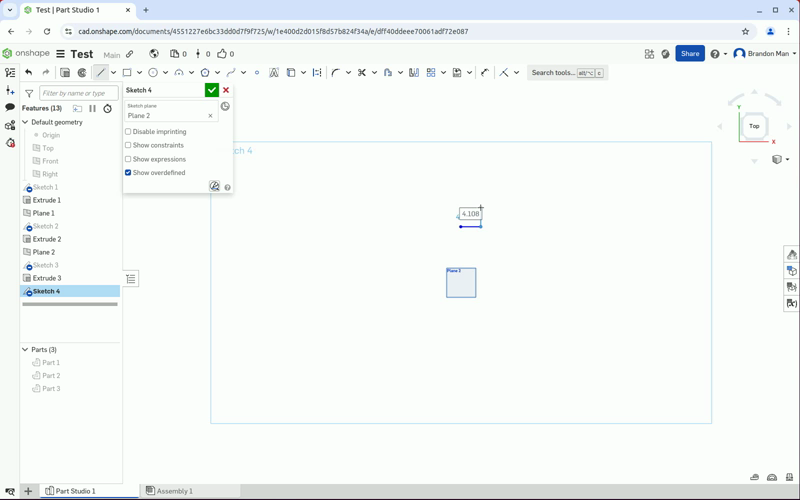
key_up(shift)
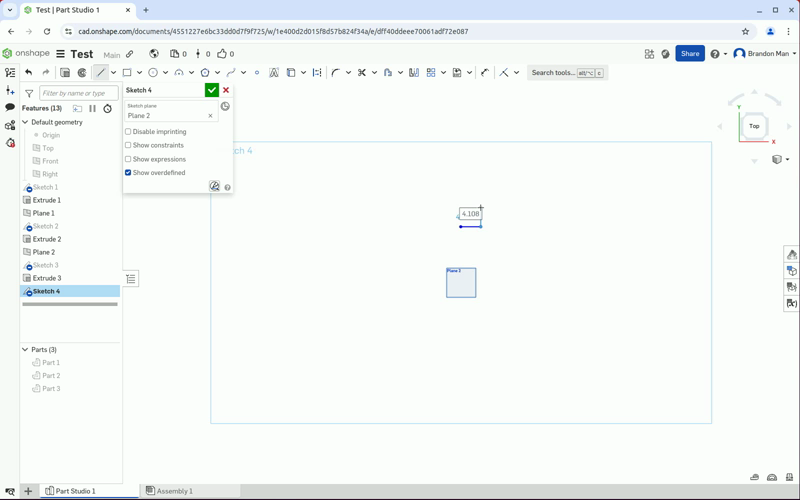
key_down(shift)
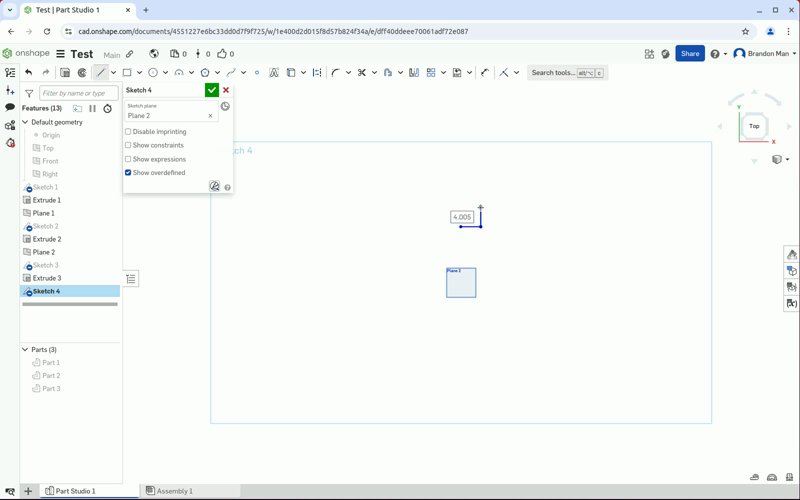
mouse_move(510, 207)
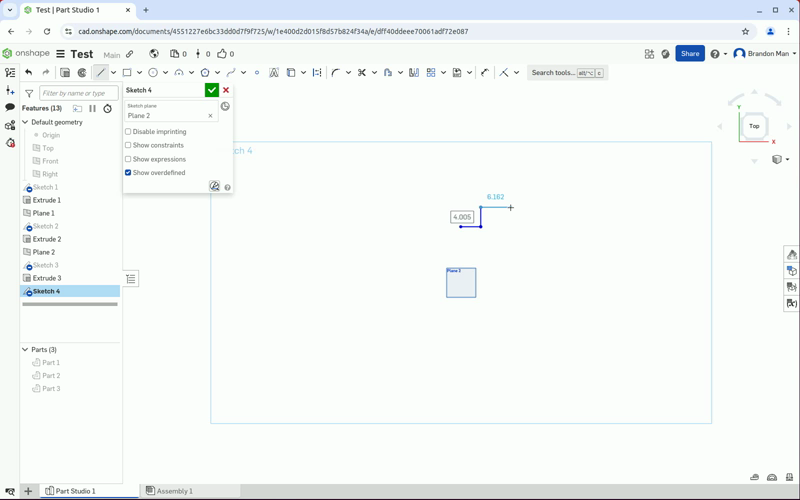
mouse_move(460, 207)
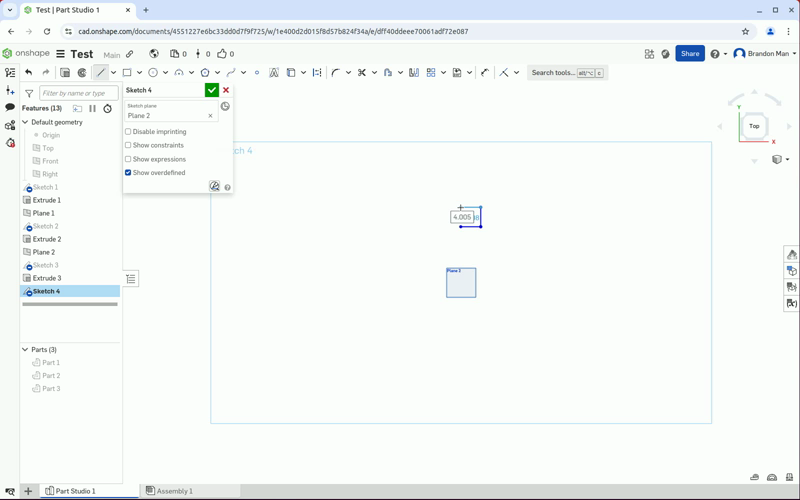
click(460, 207)
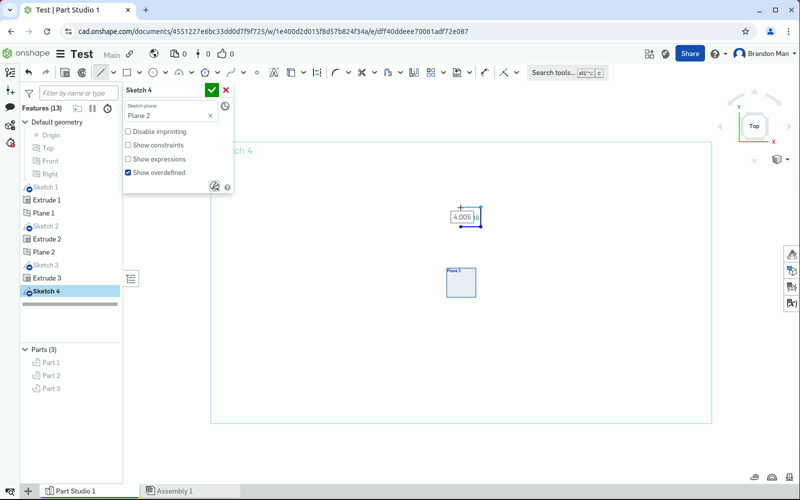
key_up(shift)
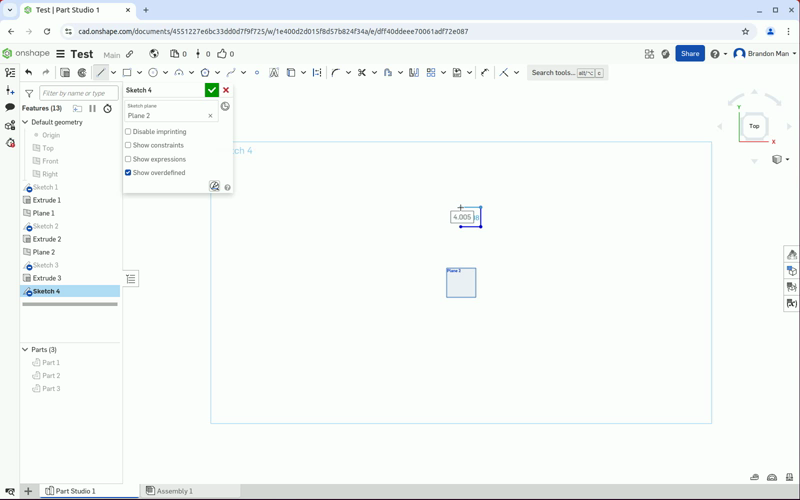
mouse_move(490, 207)
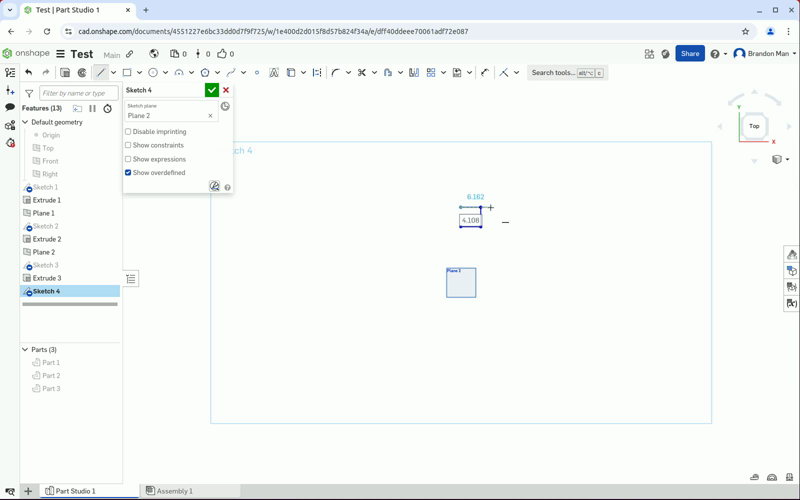
key_down(shift)
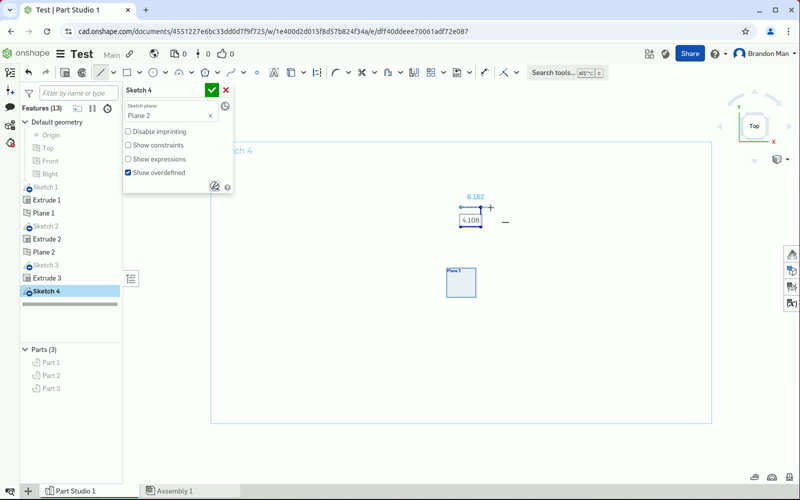
mouse_move(460, 226)
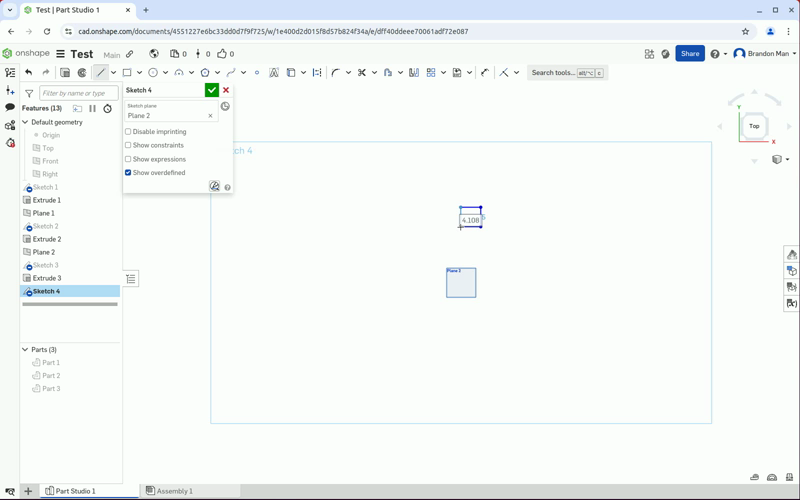
key_up(shift)
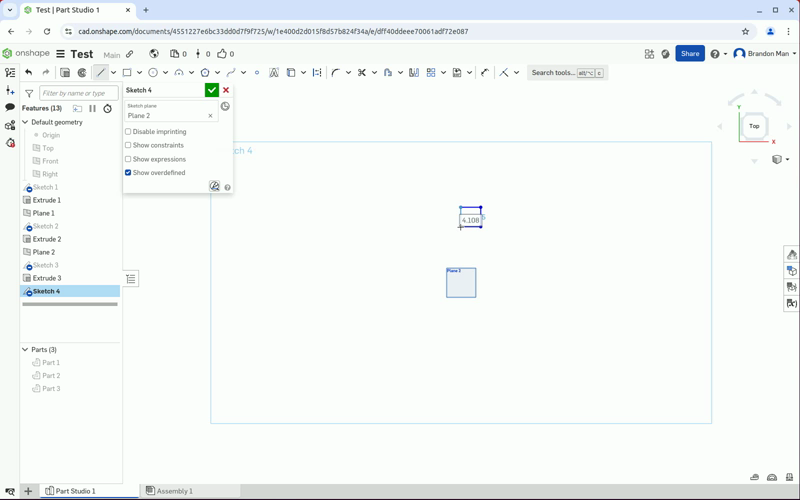
click(460, 226)
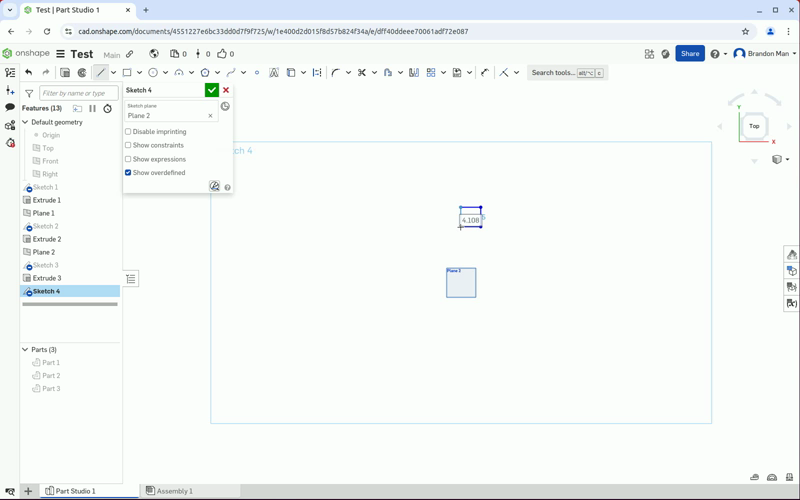
key(esc)
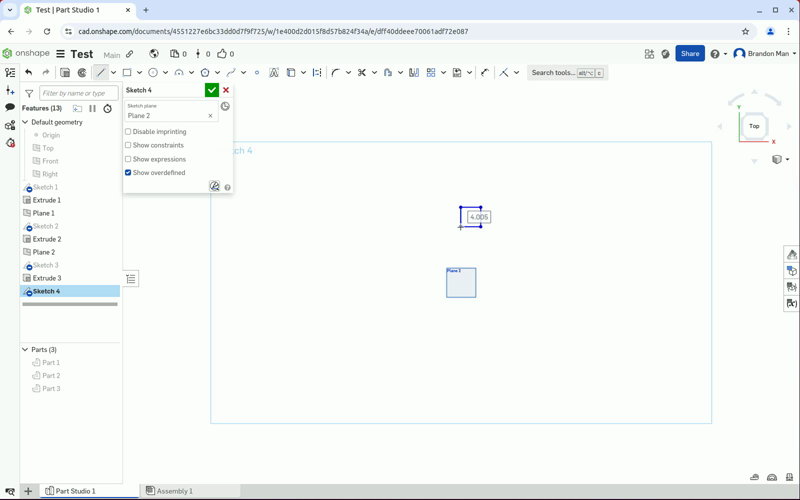
mouse_move(464, 212)
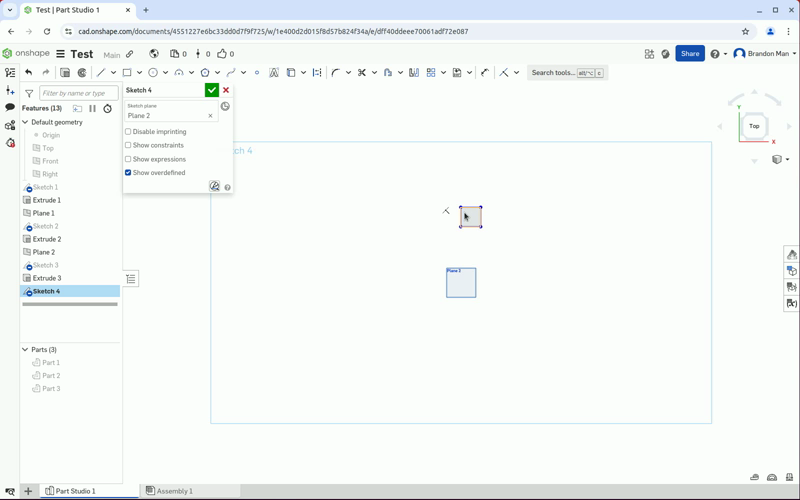
scroll(6)
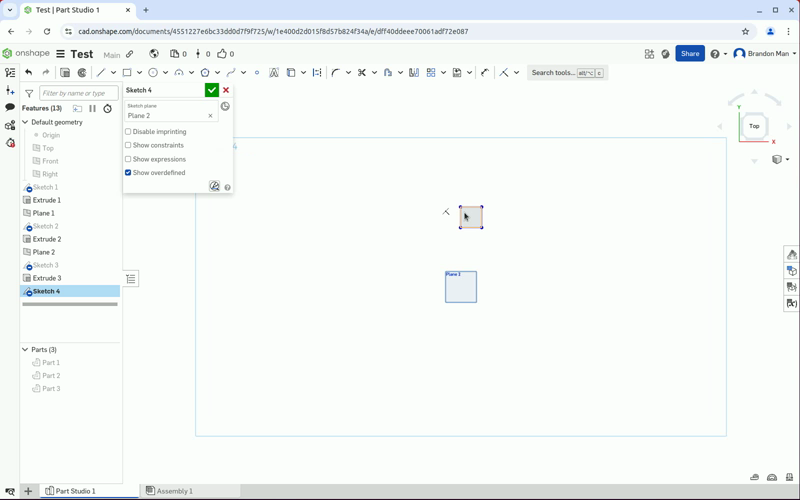
scroll(6)
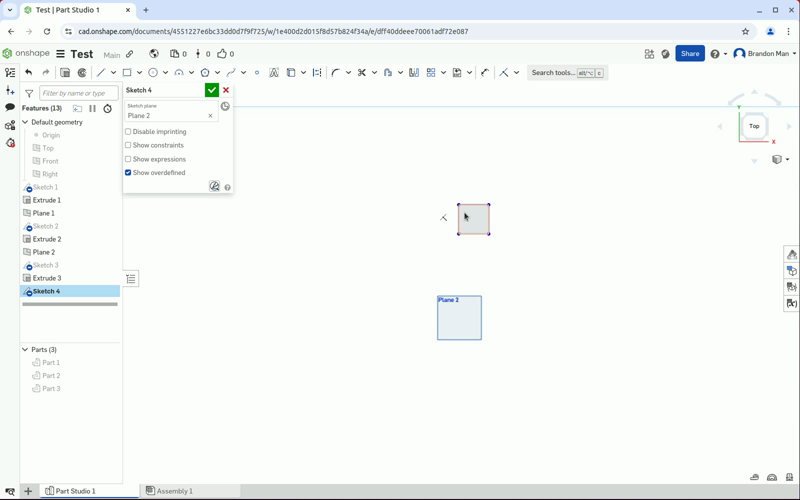
scroll(6)
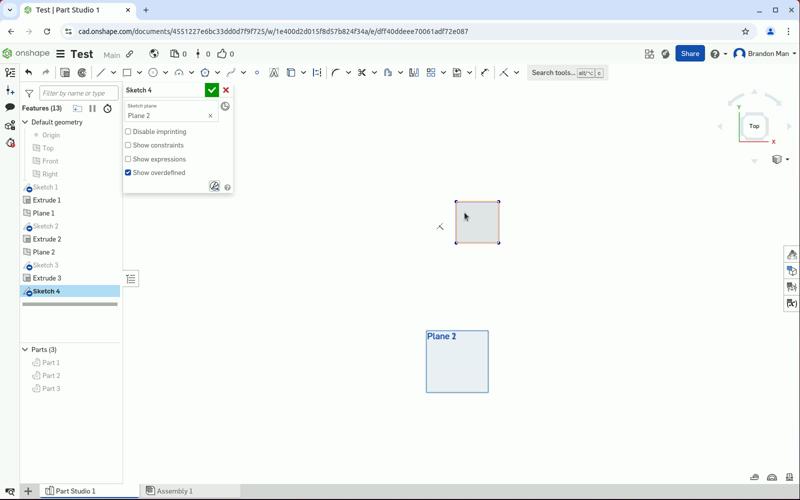
scroll(6)
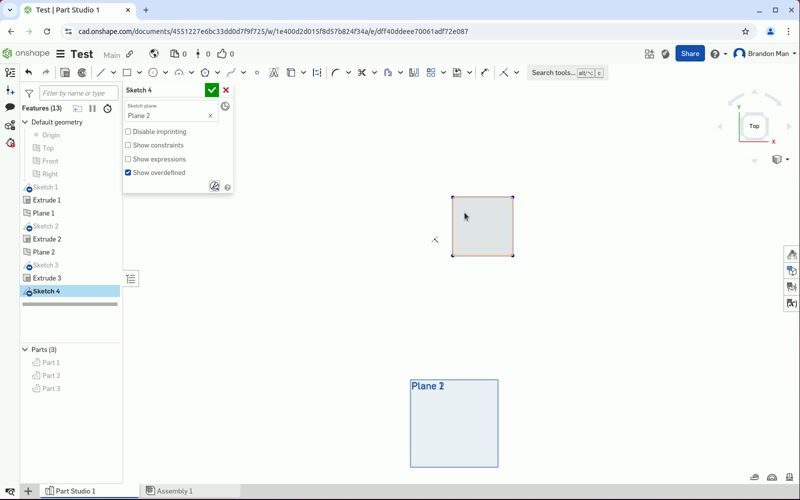
scroll(6)
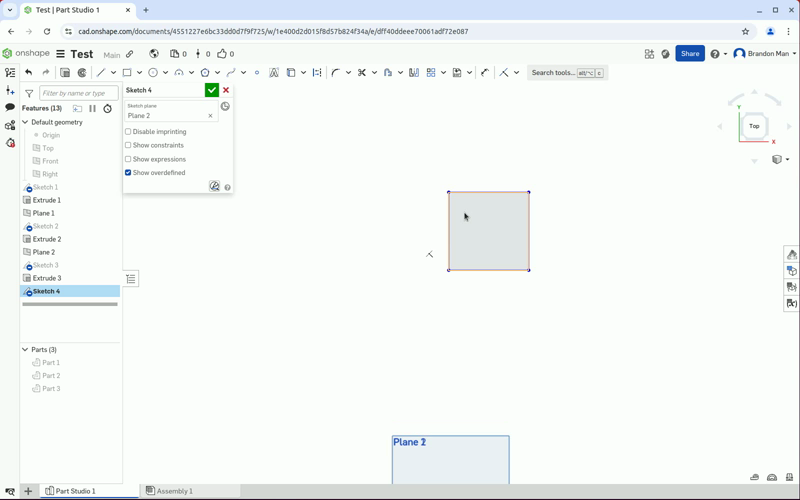
scroll(6)
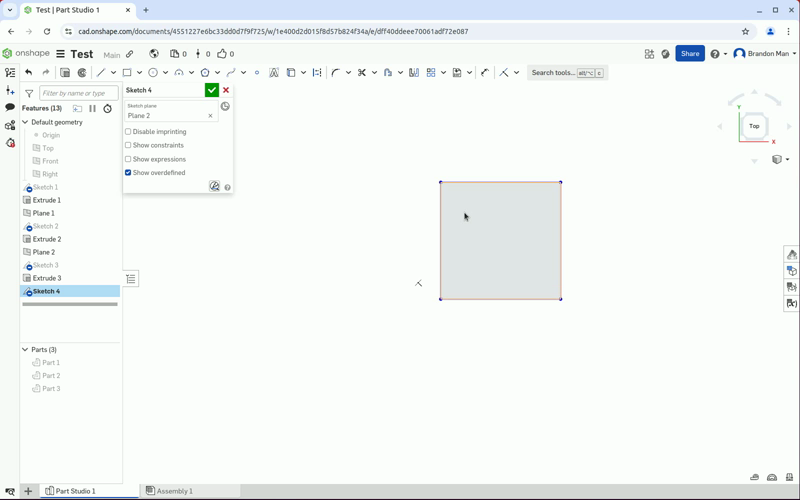
scroll(6)
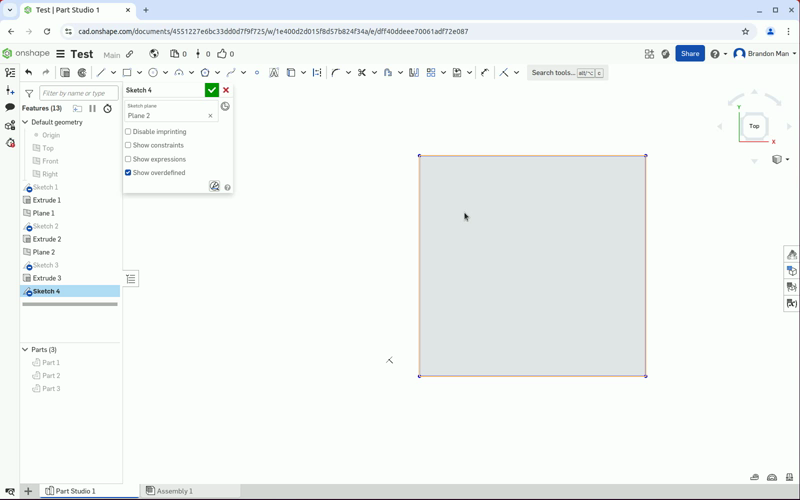
click(464, 212)
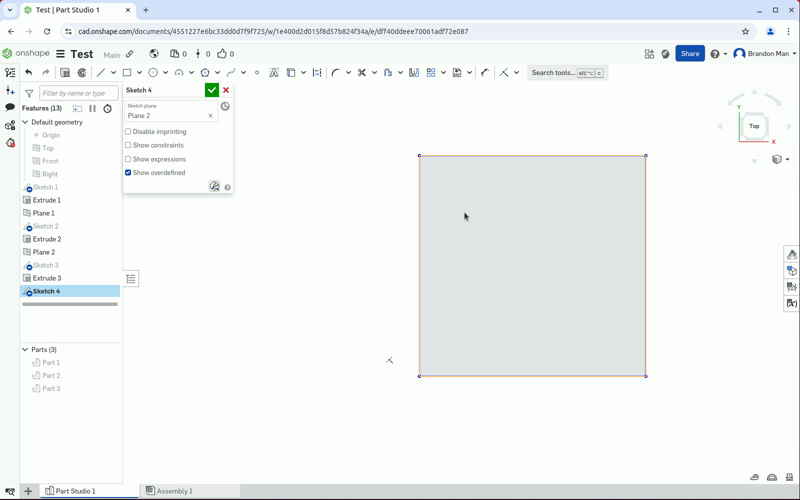
scroll(-6)
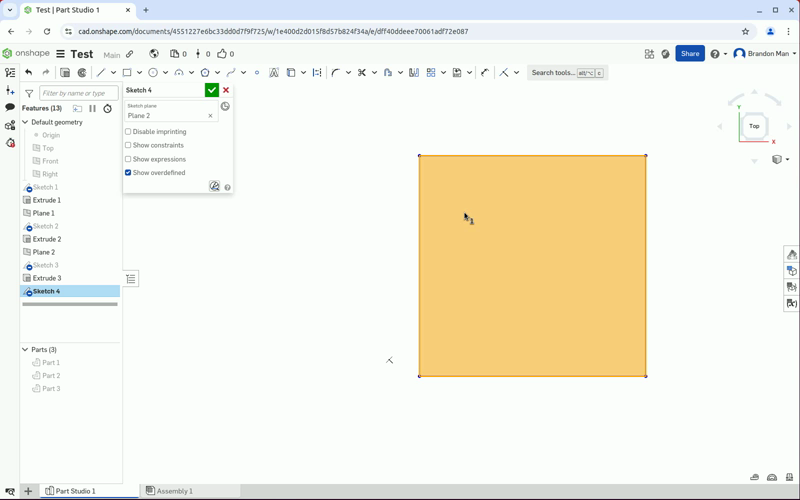
scroll(-6)
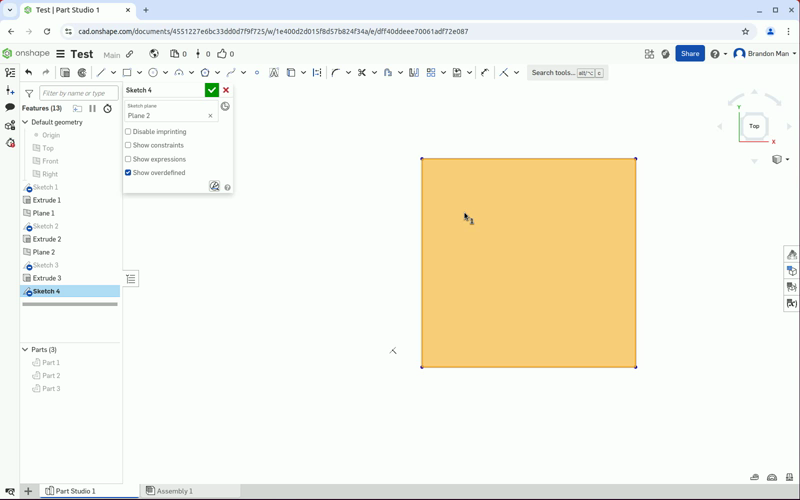
scroll(-6)
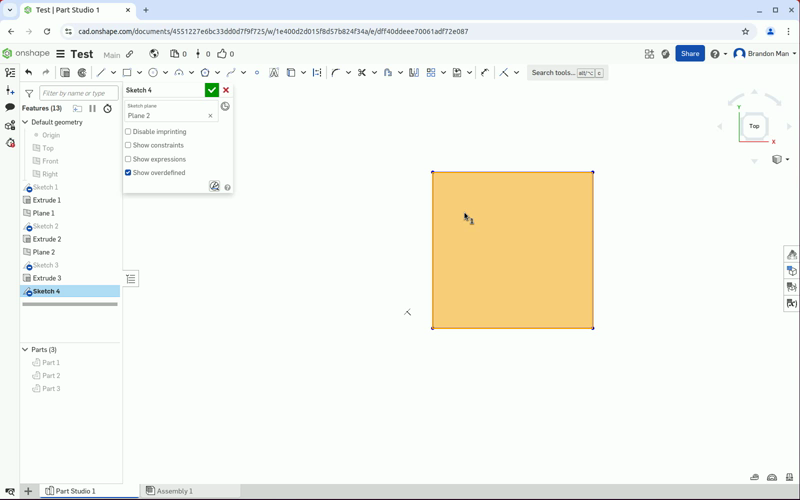
scroll(-6)
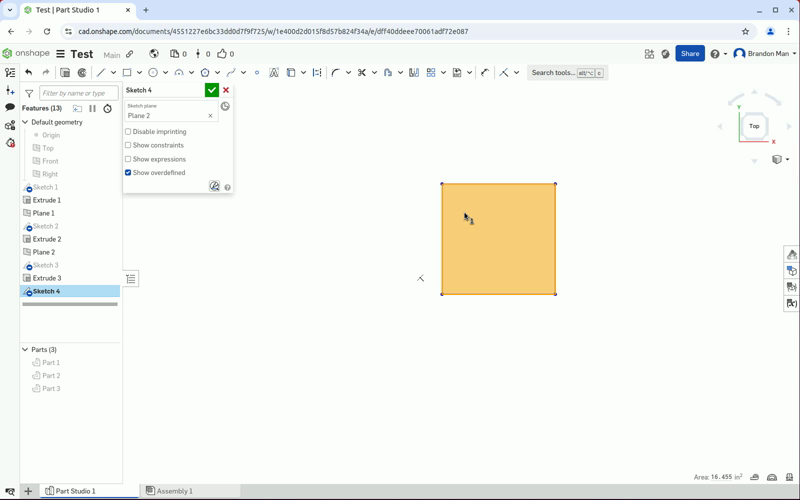
scroll(-6)
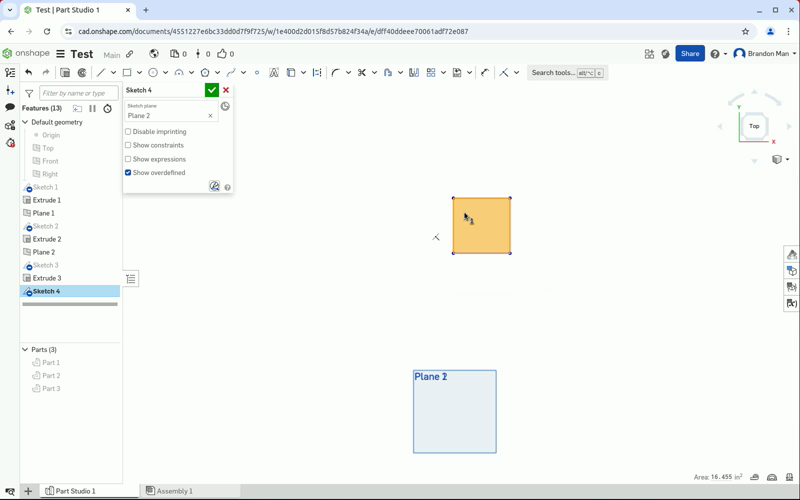
scroll(-6)
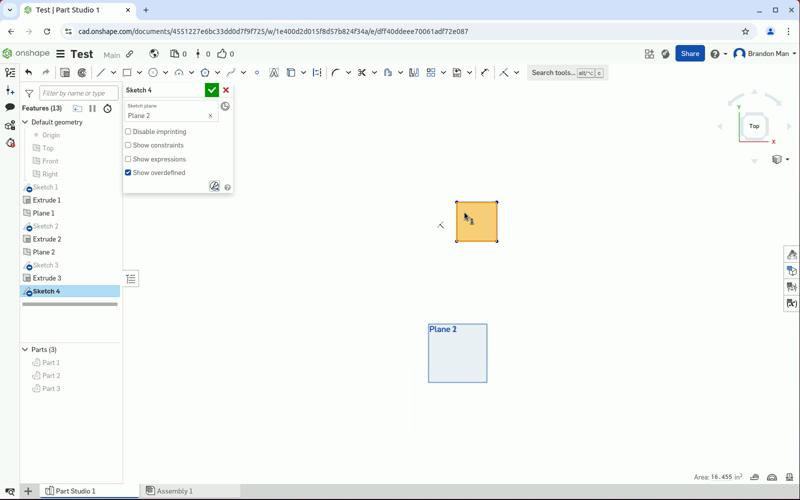
scroll(-6)
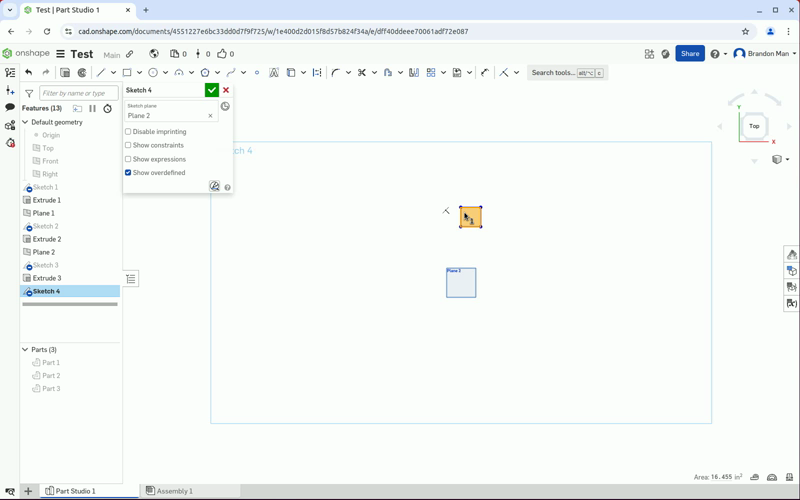
mouse_move(73, 352)
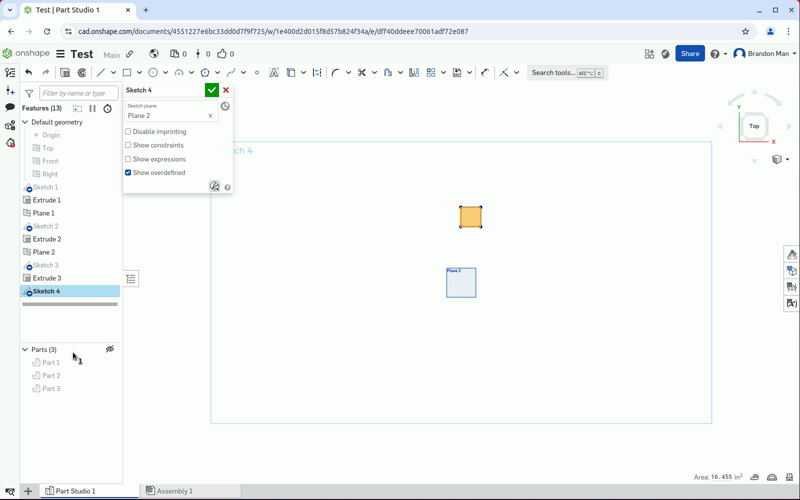
key(shift+y)
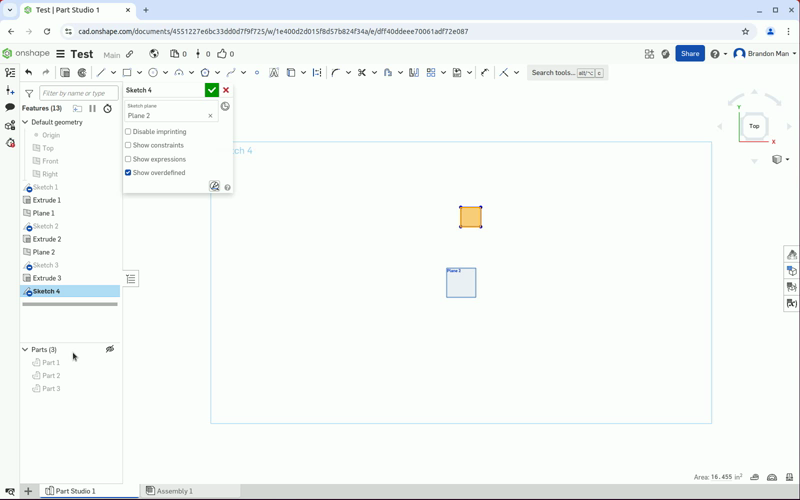
key(shift+e)
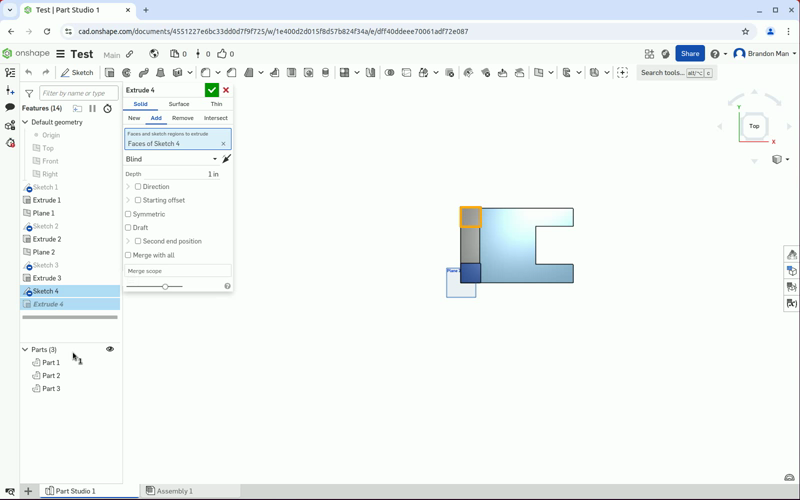
mouse_move(143, 106)
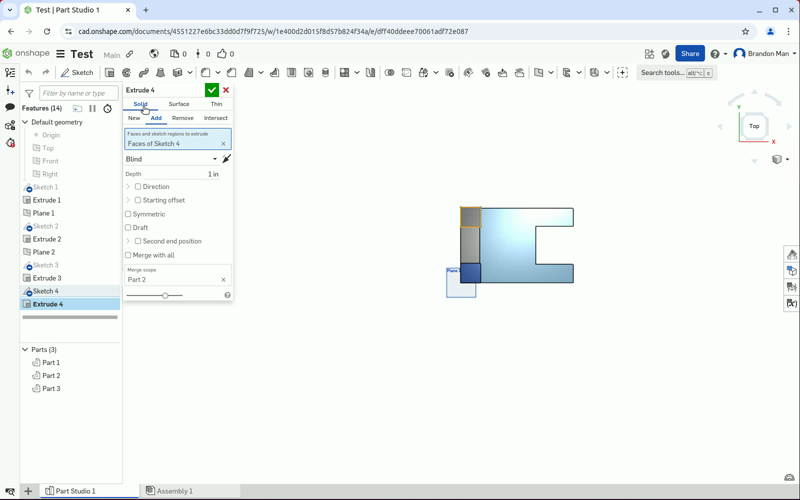
click(143, 106)
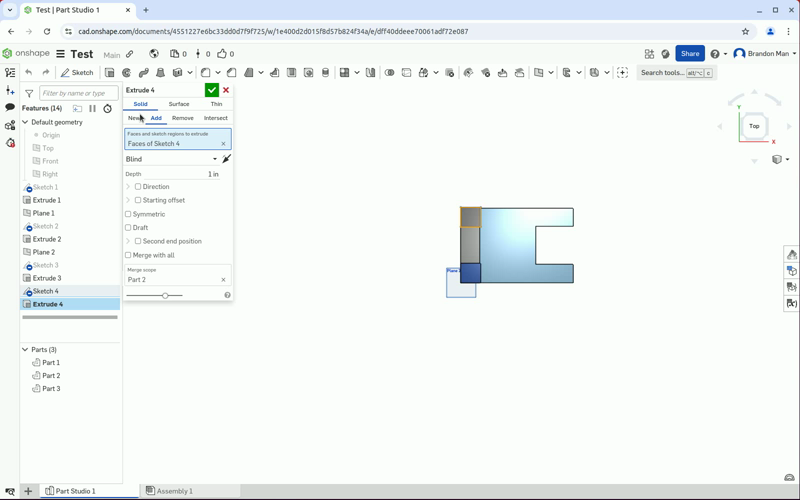
mouse_move(137, 120)
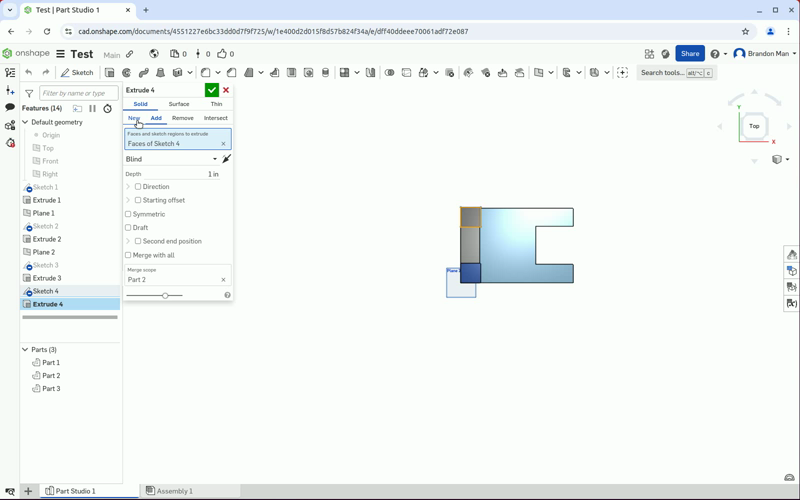
click(137, 120)
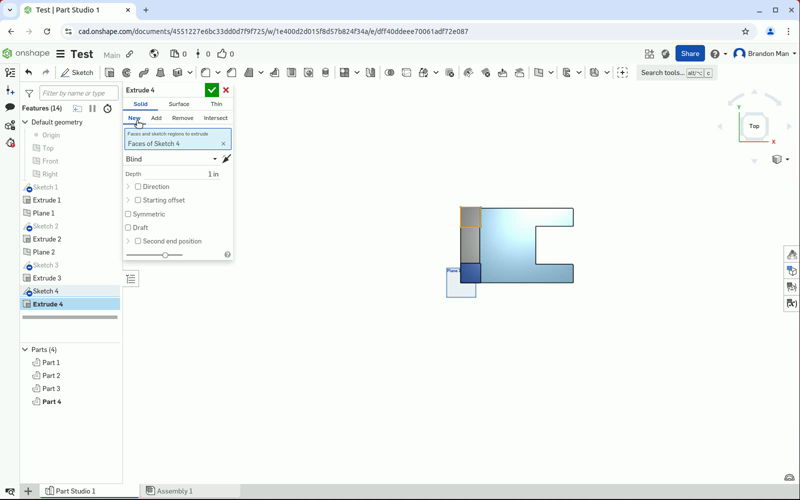
key(tab, 4)
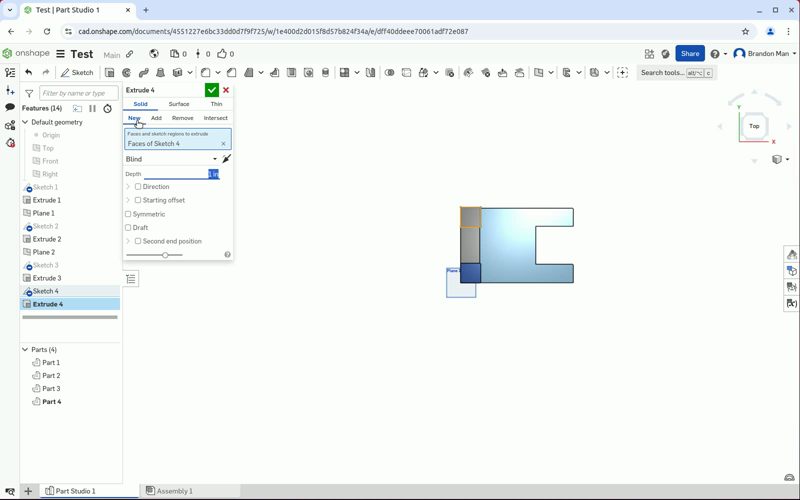
text(3.851)
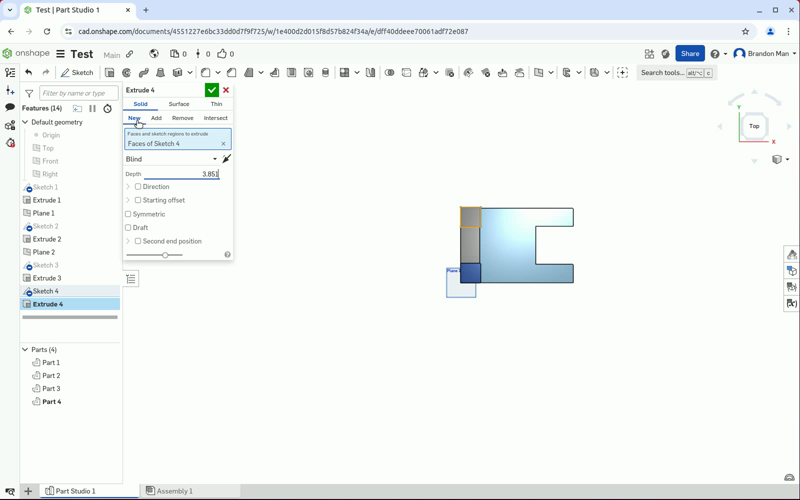
key(enter)
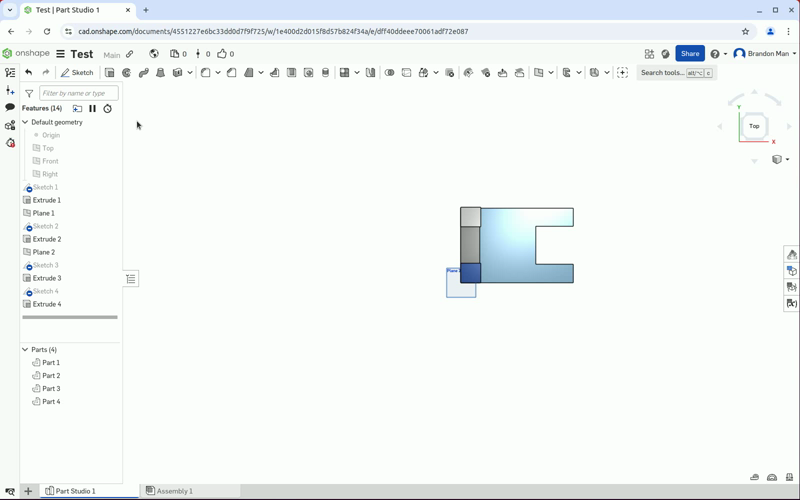
key(shift+h)
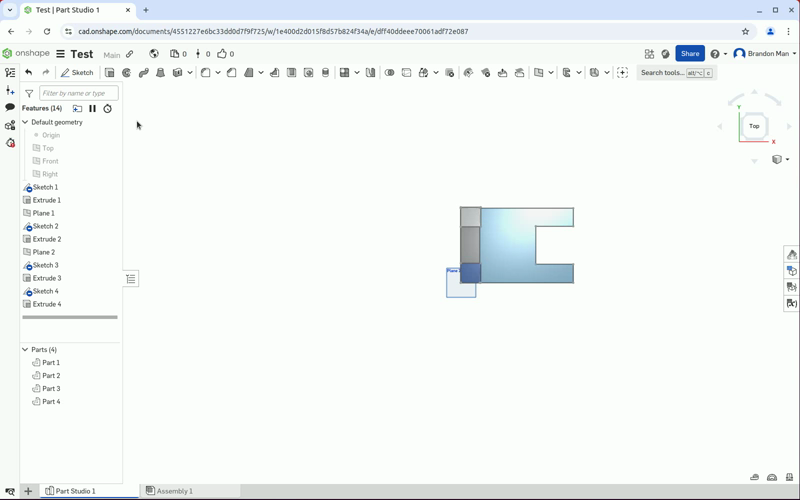
key(shift+h)
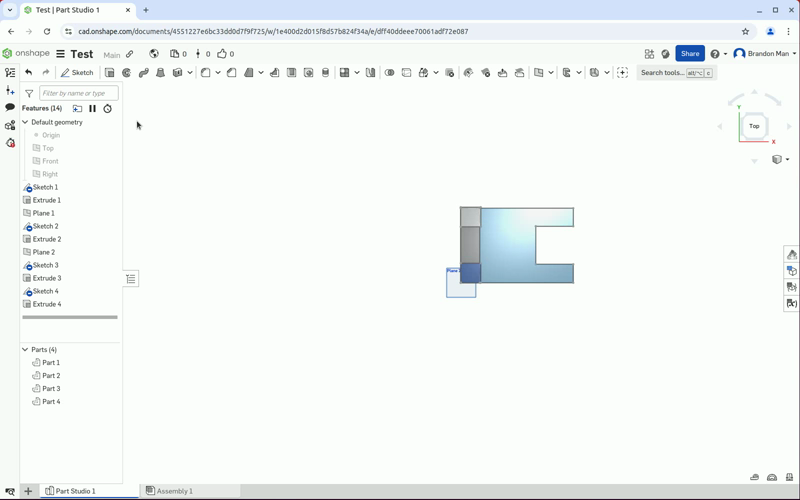
key(shift+7)
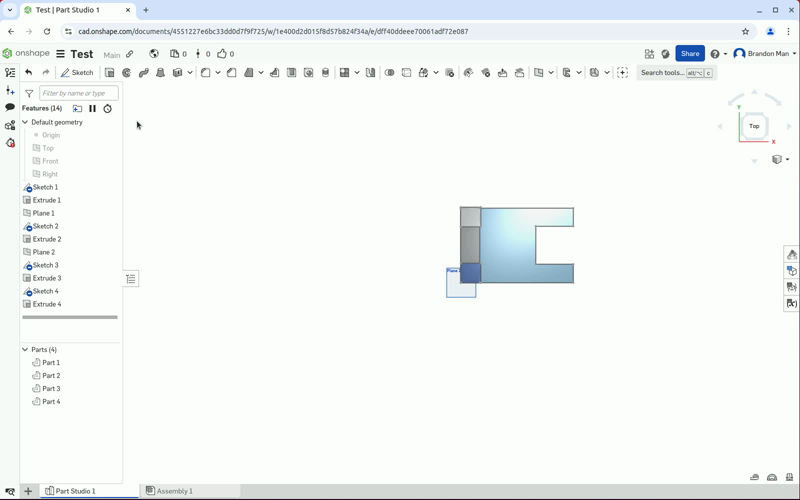
key(up, 3)
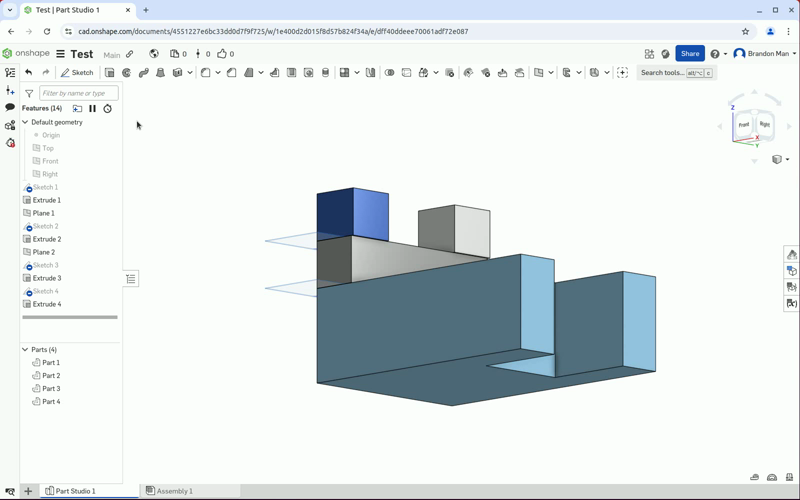
key(left, 3)
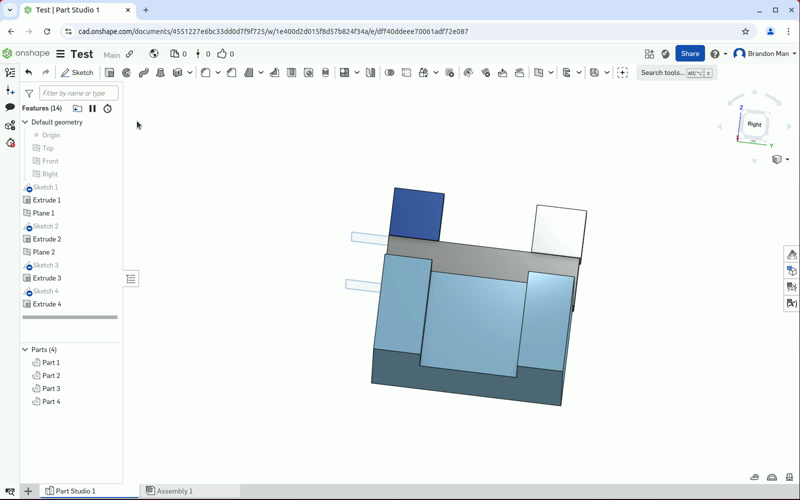
key(right, 3)
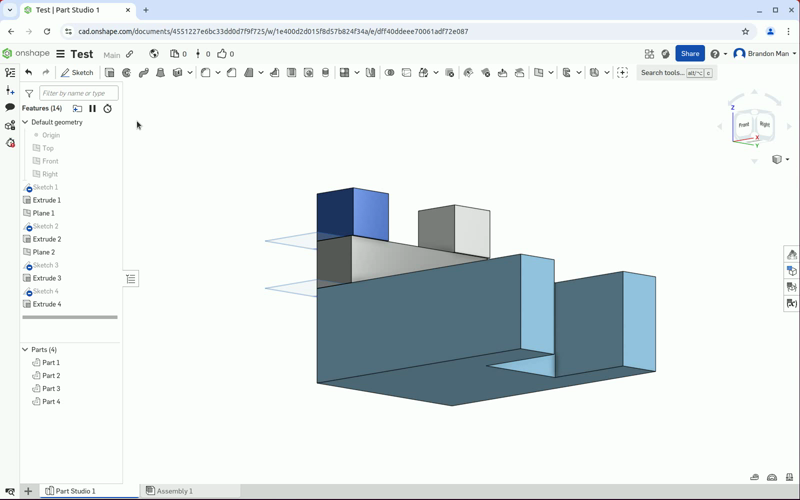
key(down, 3)
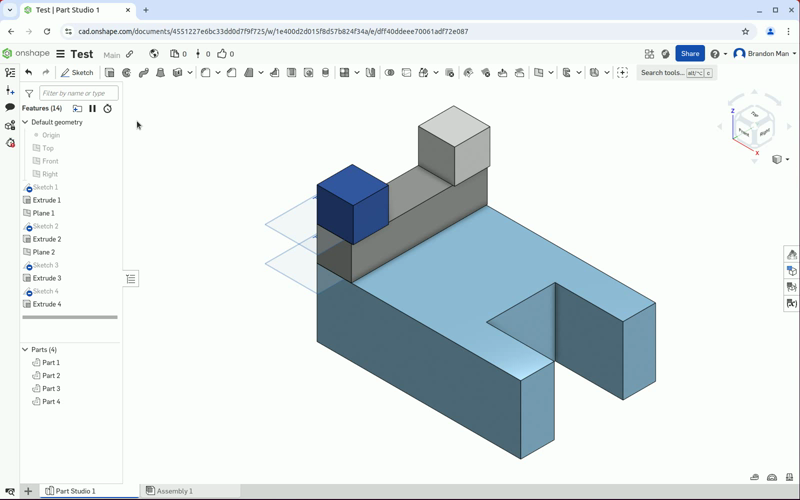
mouse_move(73, 189)
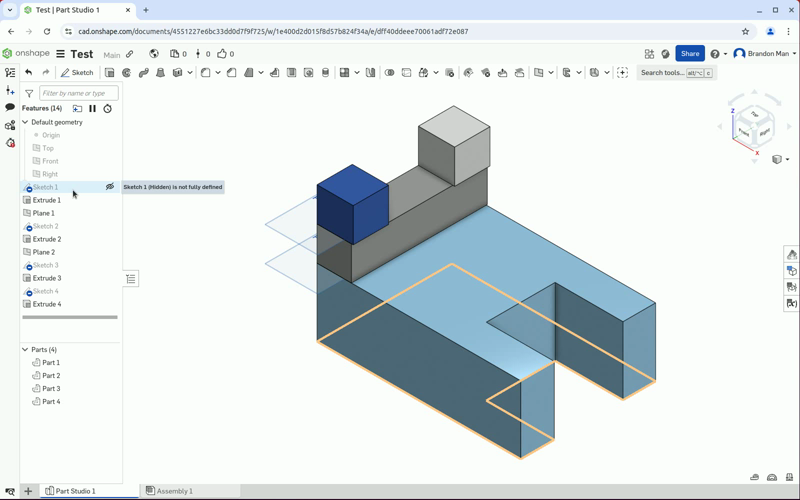
click(73, 189)